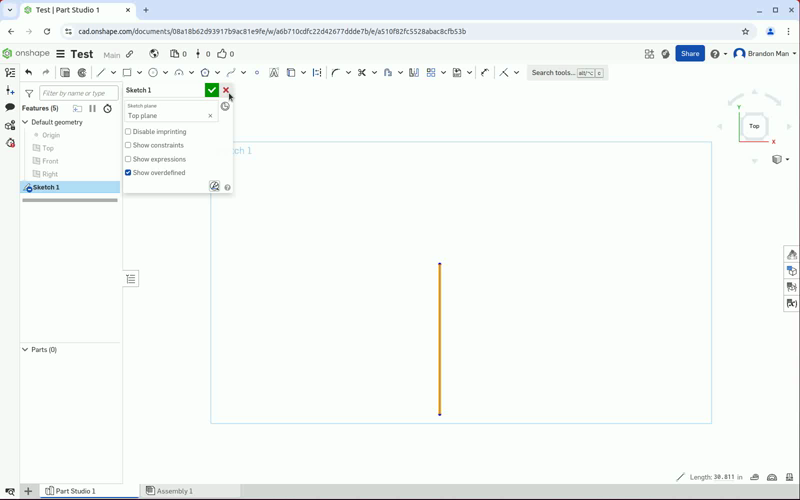
key(shift+h)
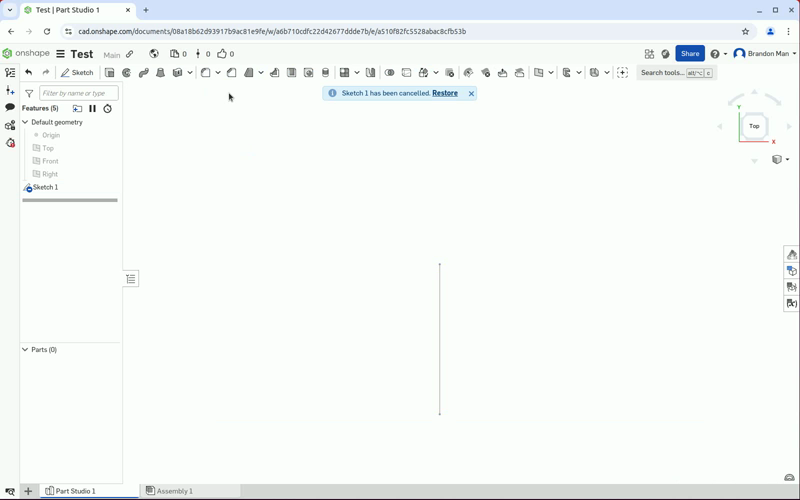
key(shift+s)
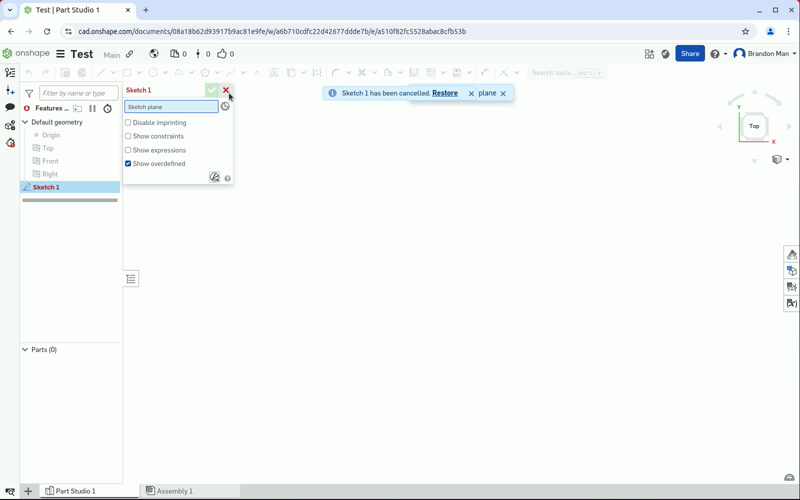
mouse_move(73, 150)
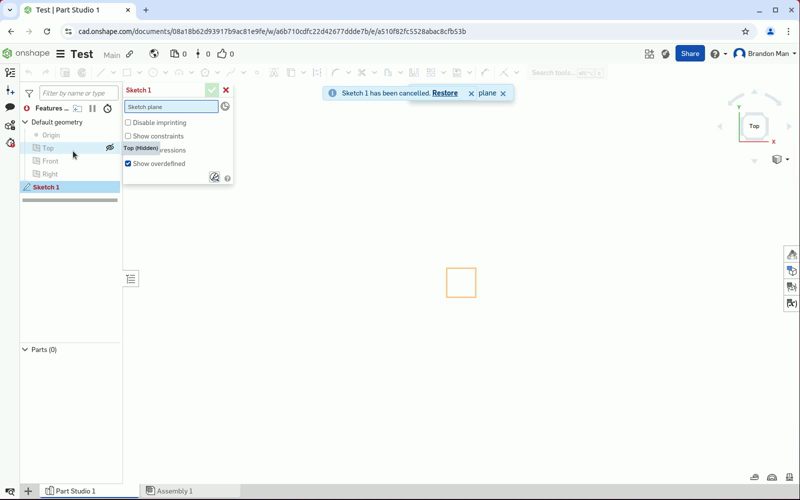
click(73, 150)
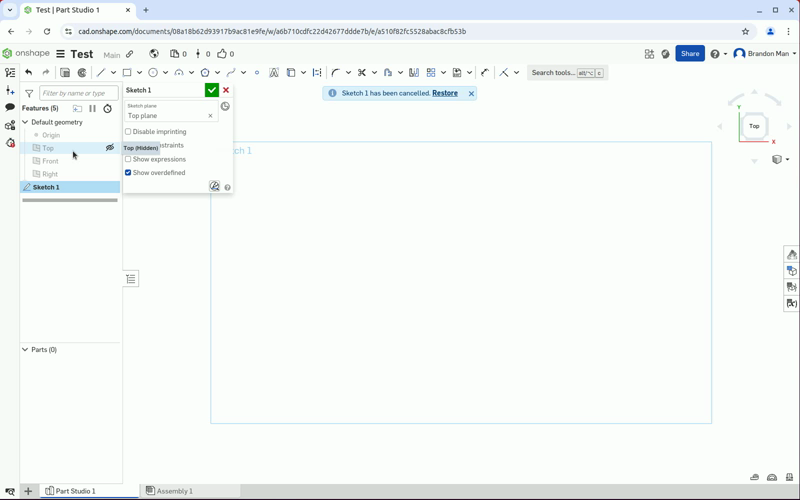
mouse_move(73, 352)
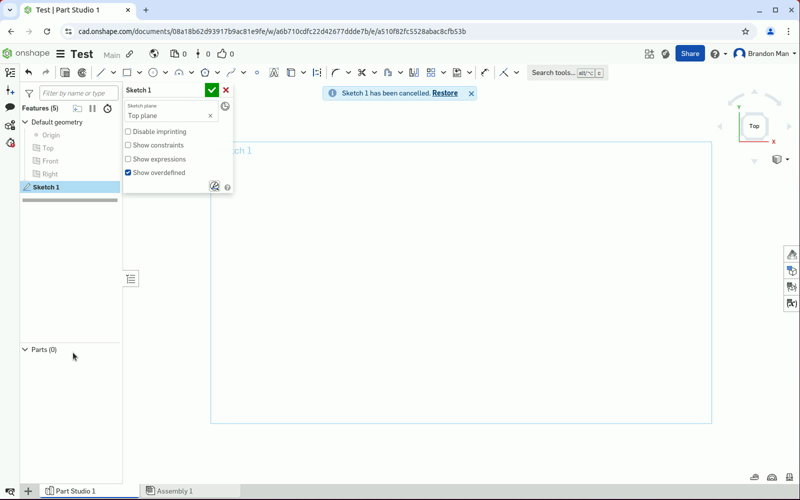
key(y)
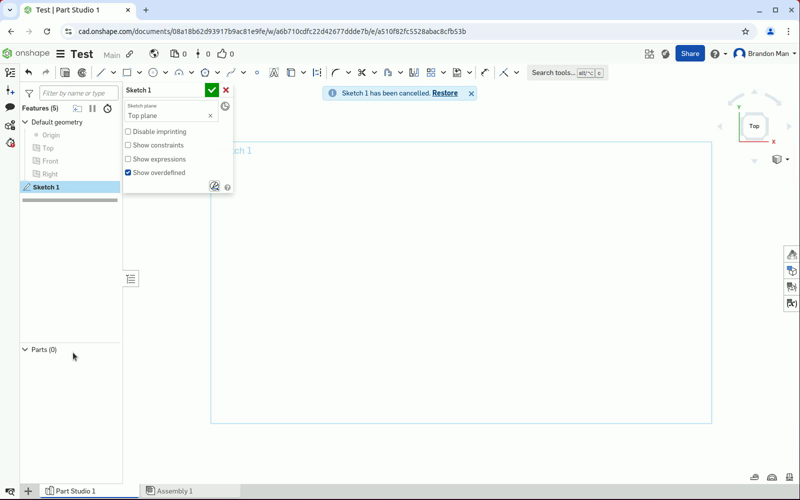
key(l)
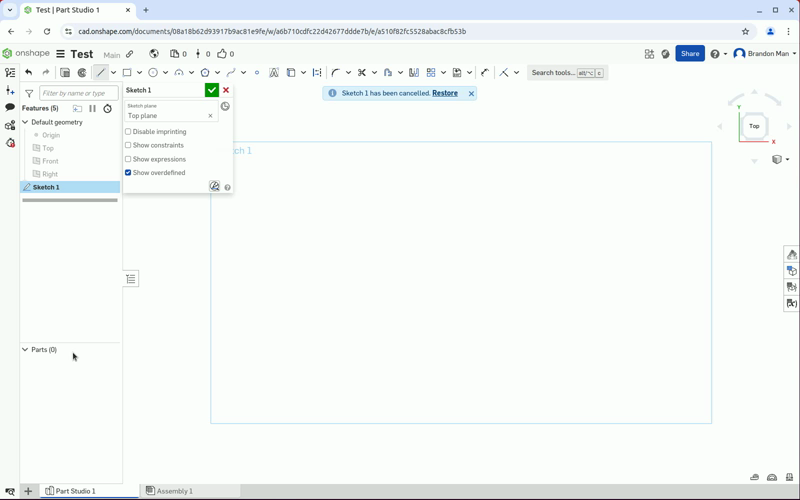
key_down(shift)
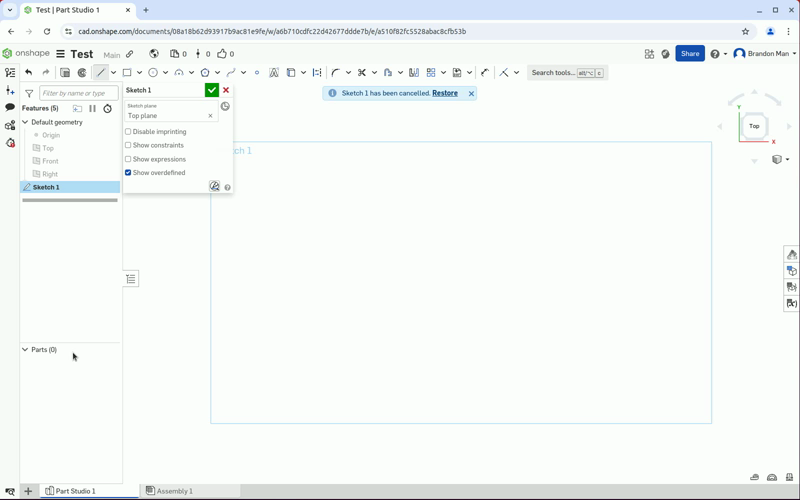
mouse_move(424, 319)
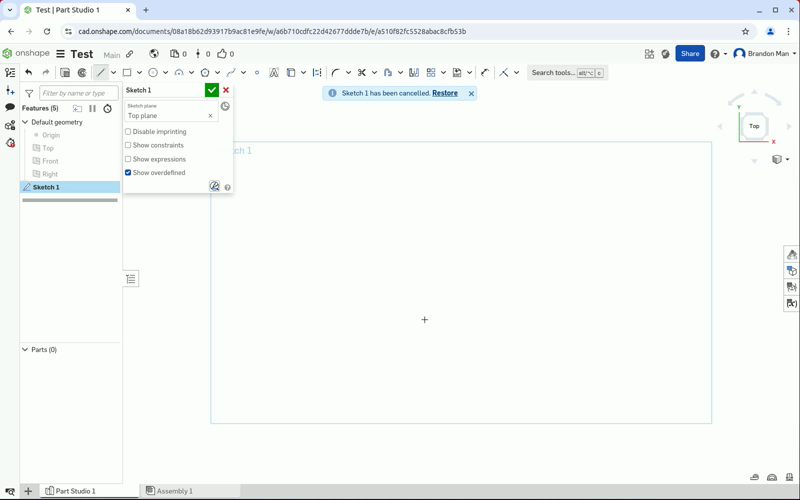
click(424, 319)
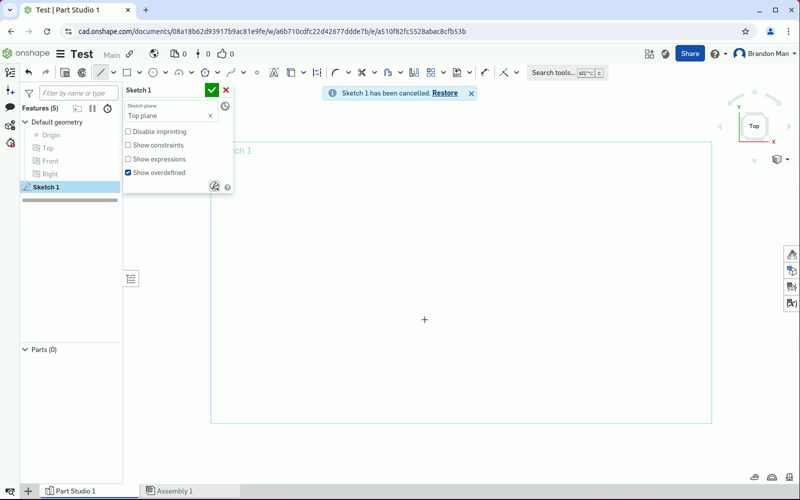
key_up(shift)
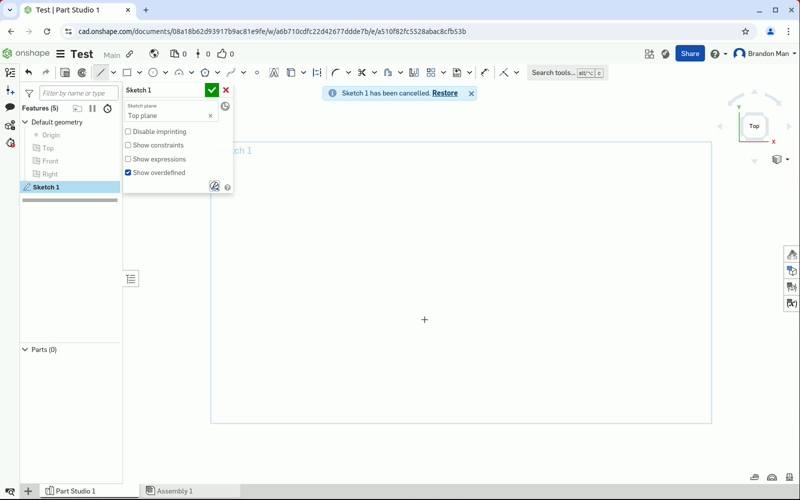
key_down(shift)
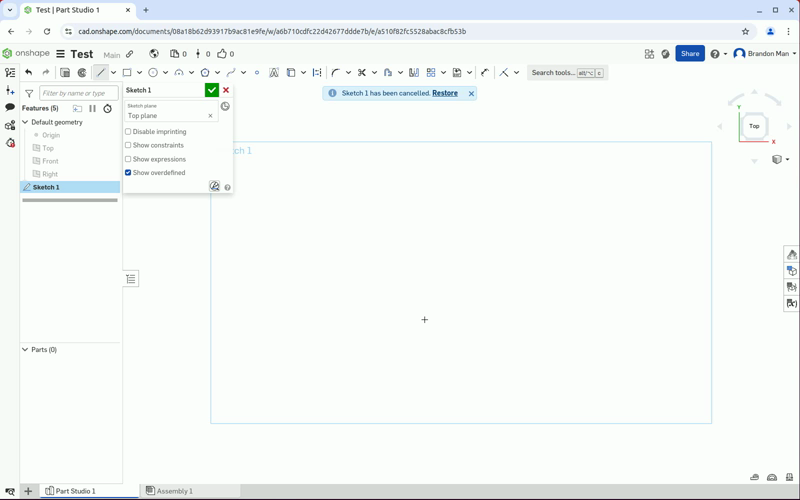
mouse_move(497, 319)
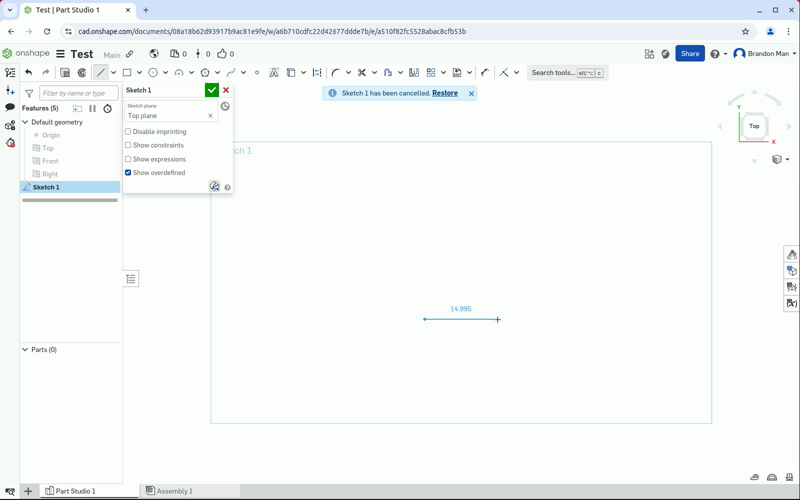
click(497, 319)
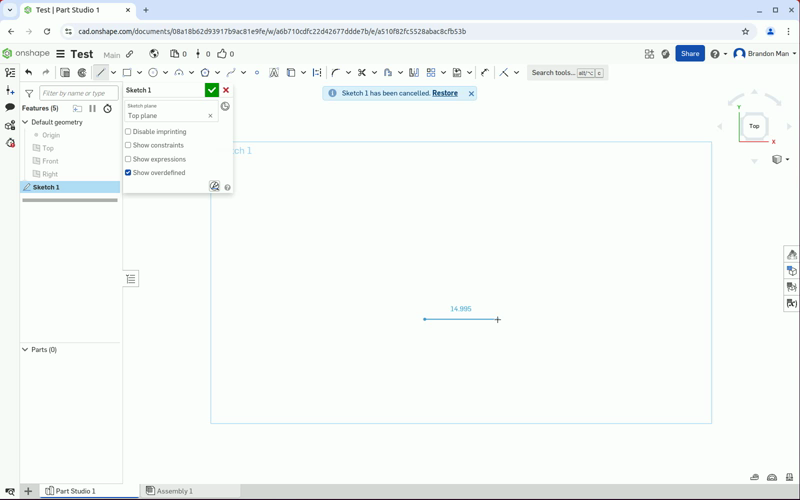
key_up(shift)
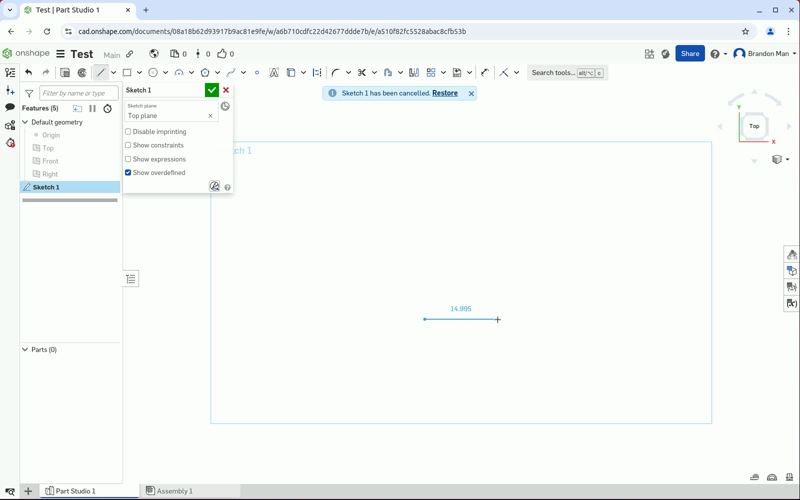
key_down(shift)
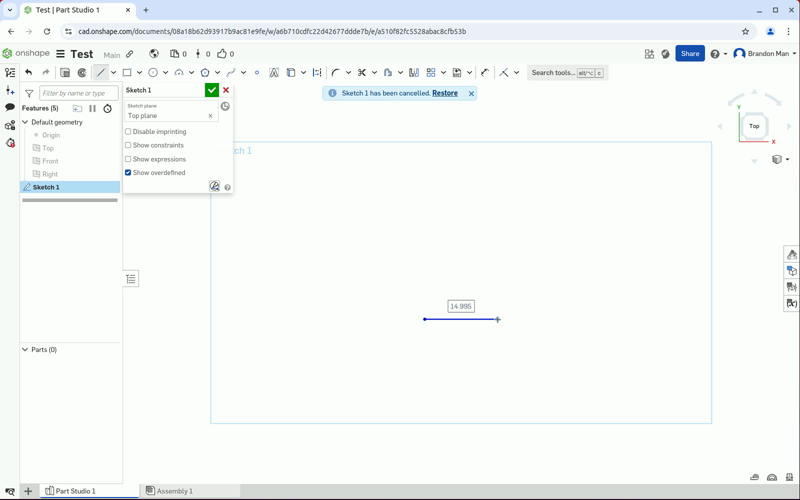
mouse_move(497, 246)
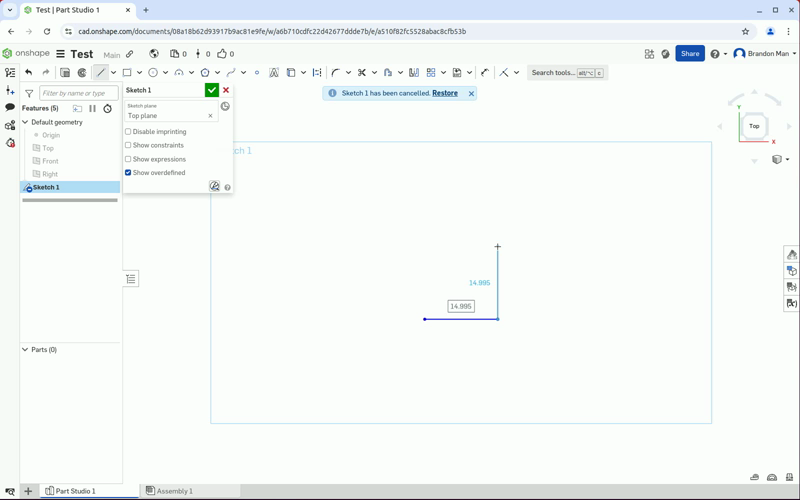
click(497, 246)
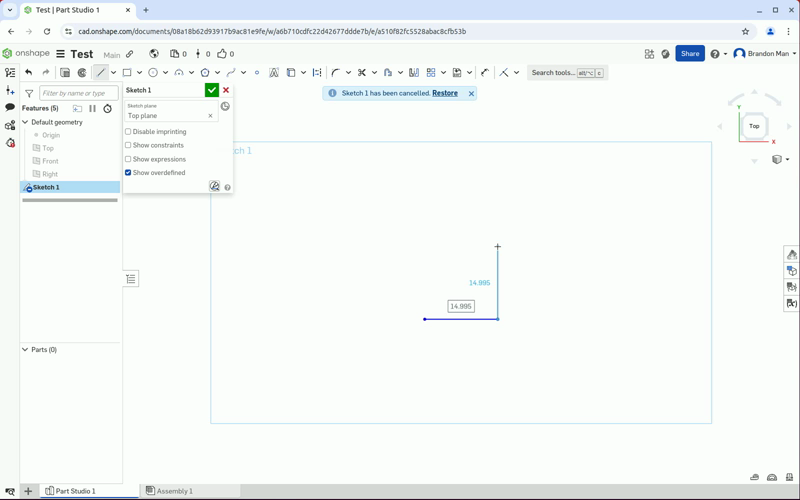
key_up(shift)
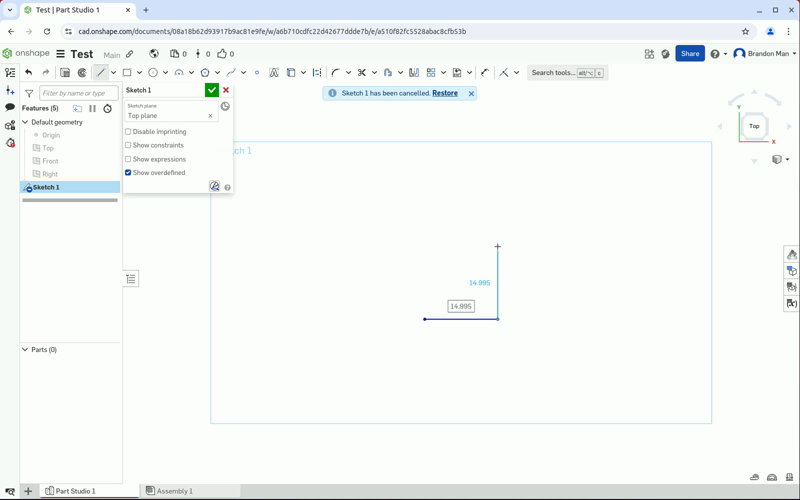
key_down(shift)
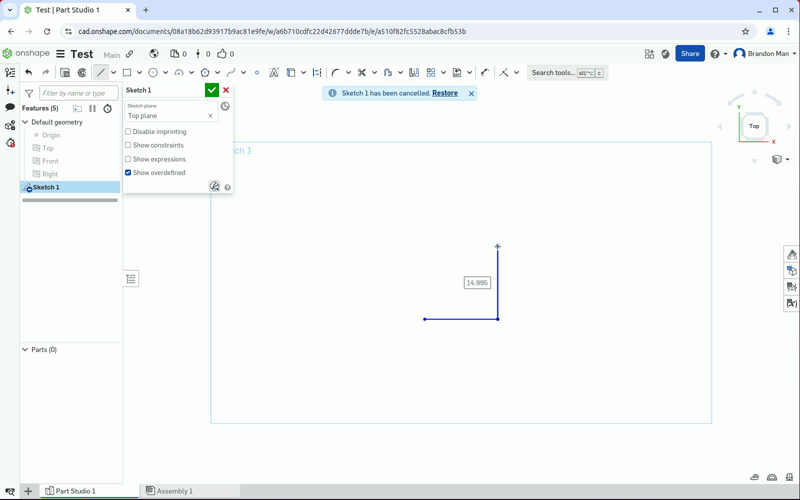
mouse_move(424, 246)
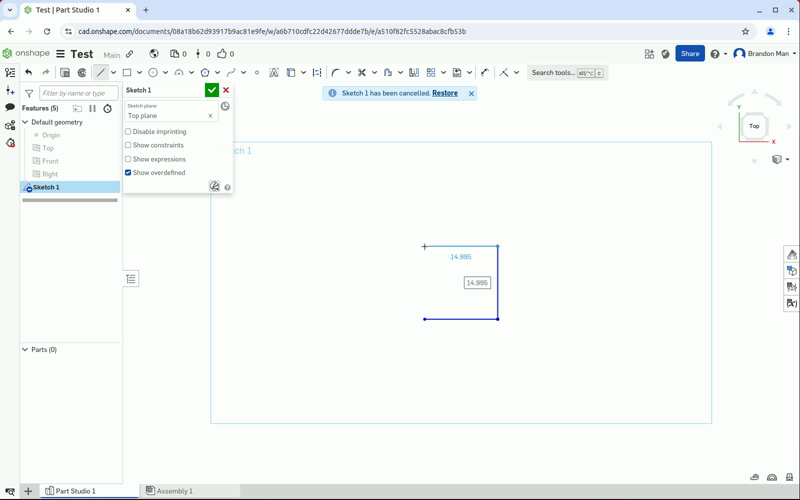
click(424, 246)
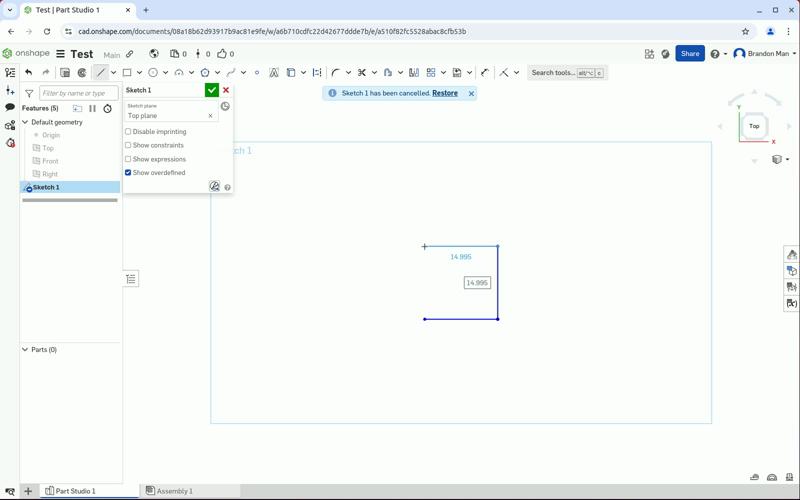
key_up(shift)
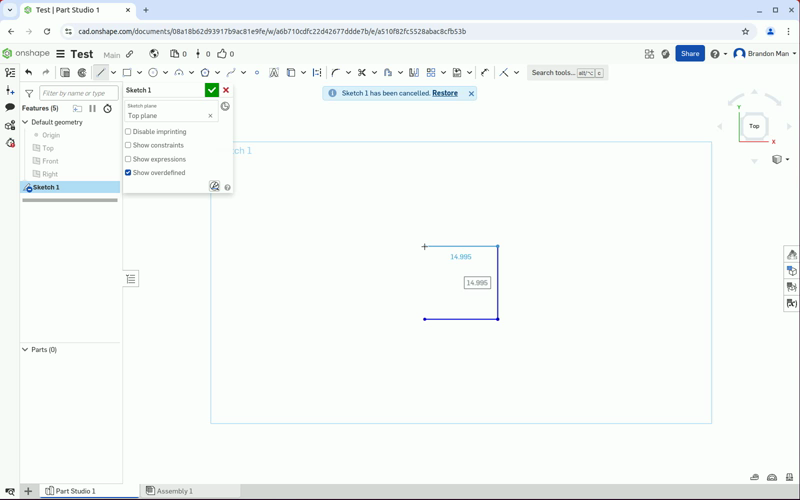
key_down(shift)
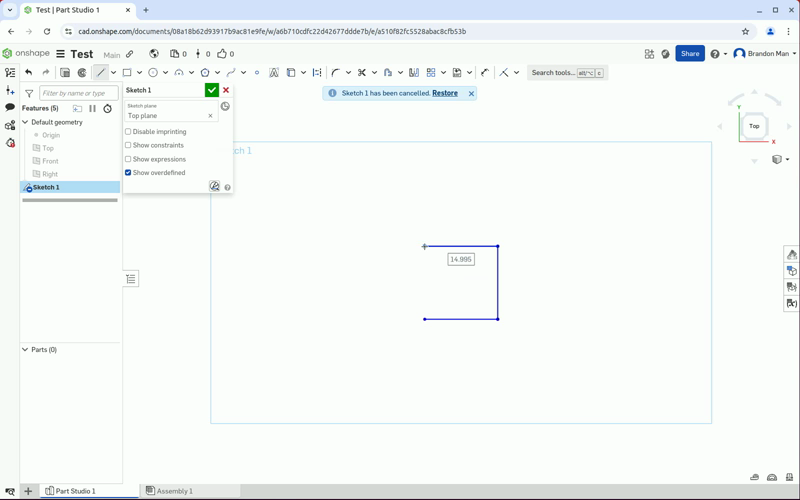
mouse_move(424, 319)
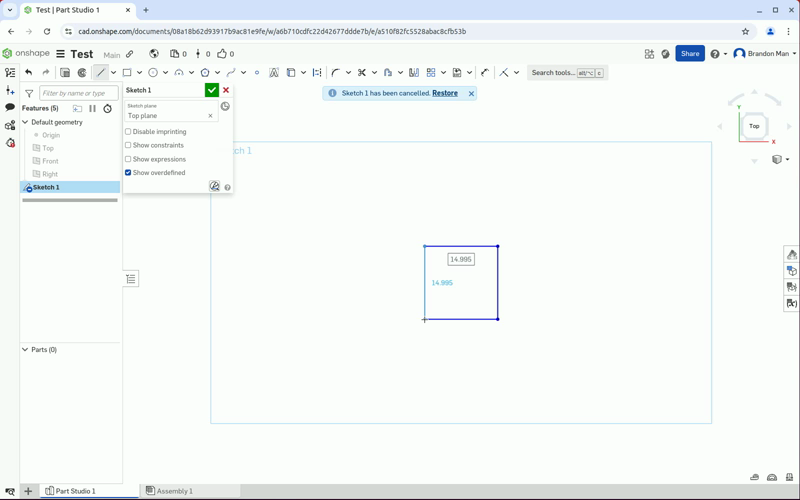
key_up(shift)
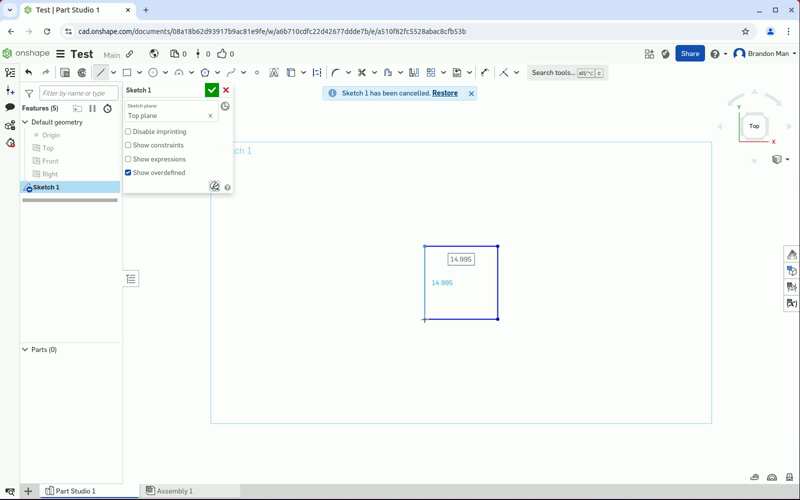
click(424, 319)
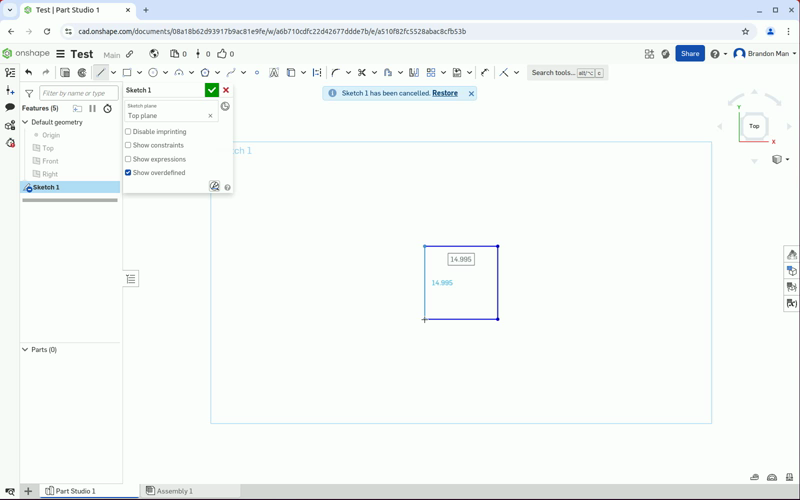
key(esc)
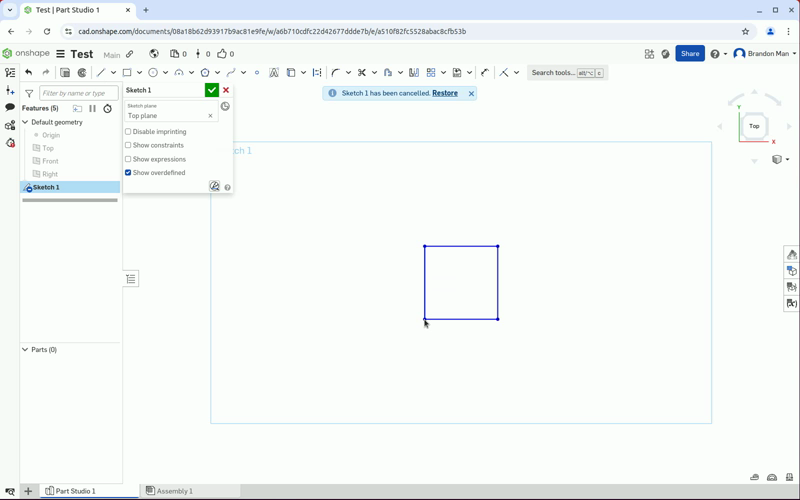
mouse_move(431, 301)
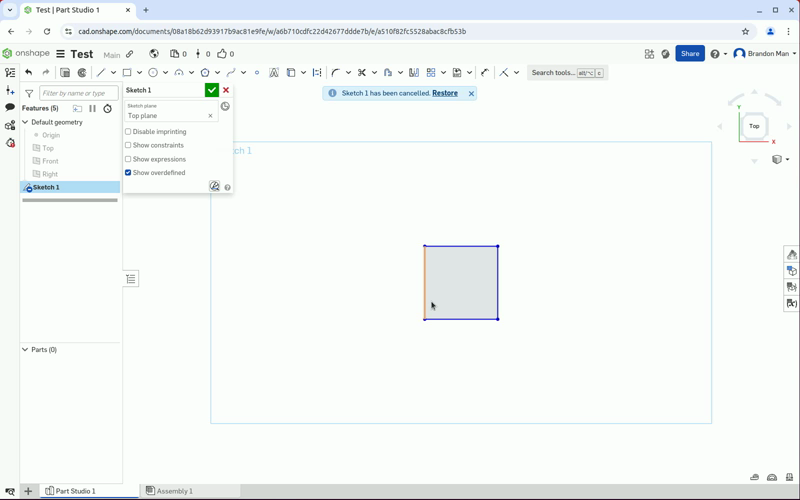
click(431, 301)
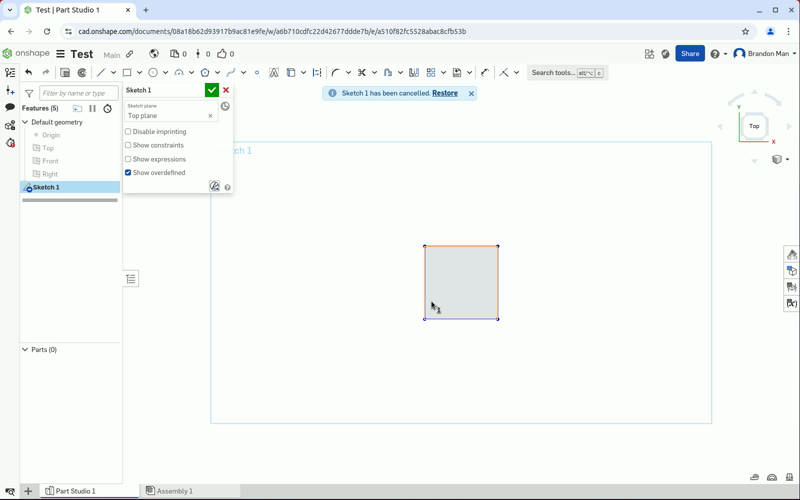
mouse_move(73, 352)
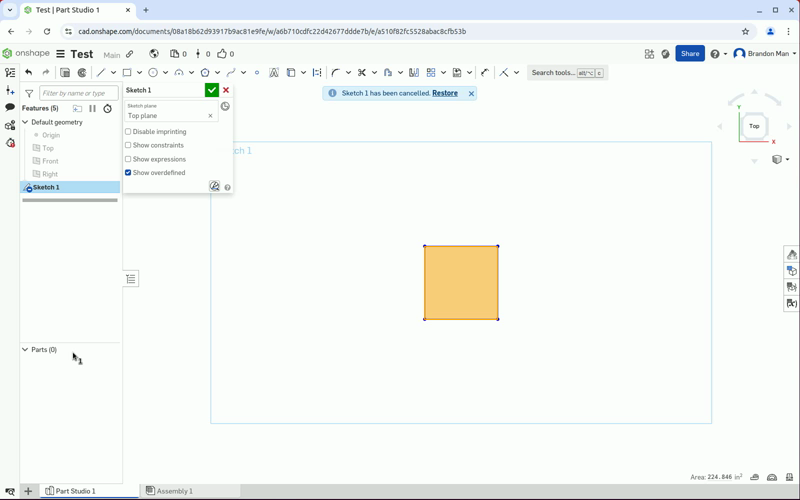
key(shift+y)
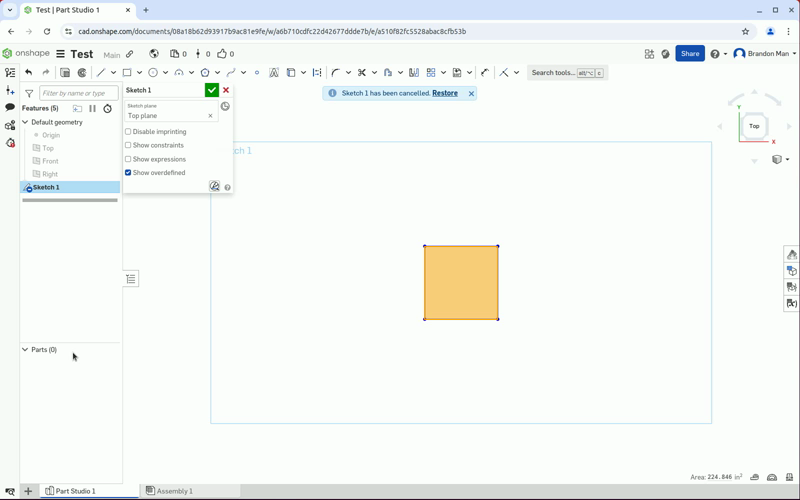
key(shift+e)
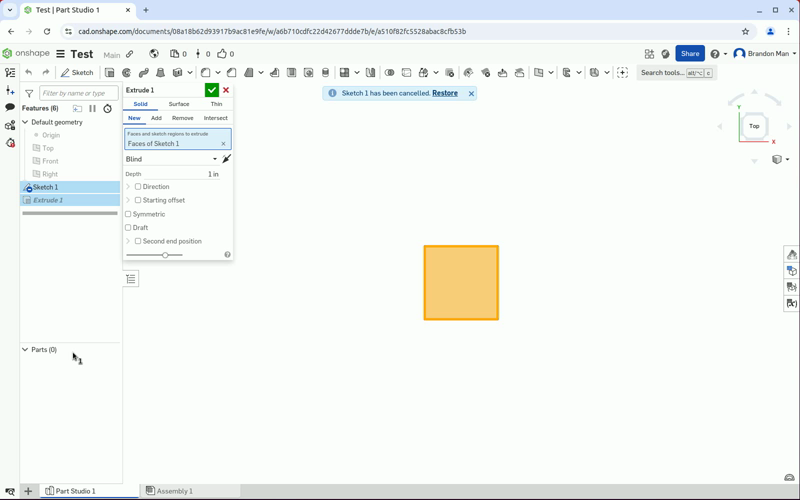
mouse_move(143, 106)
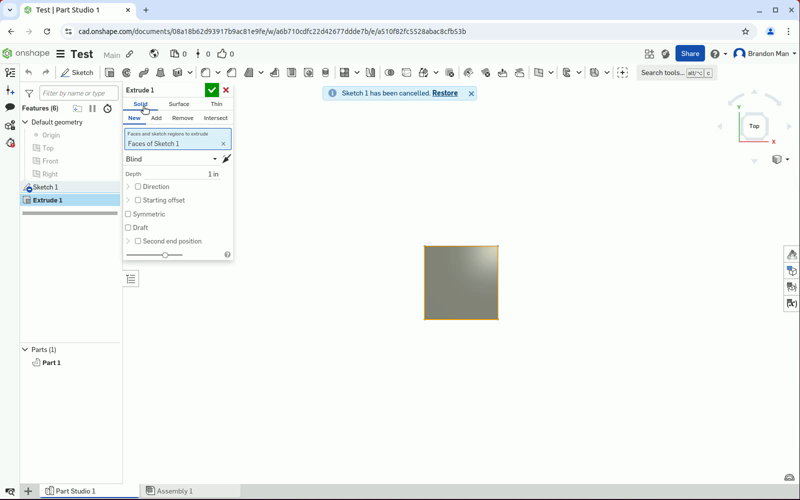
click(143, 106)
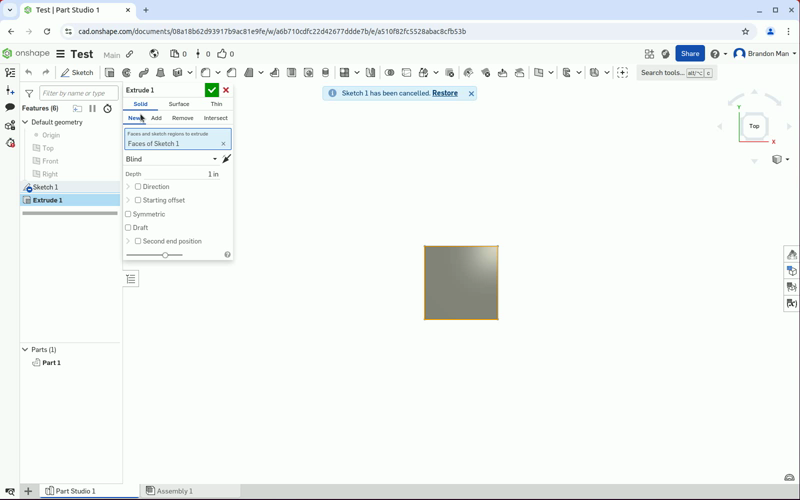
mouse_move(137, 120)
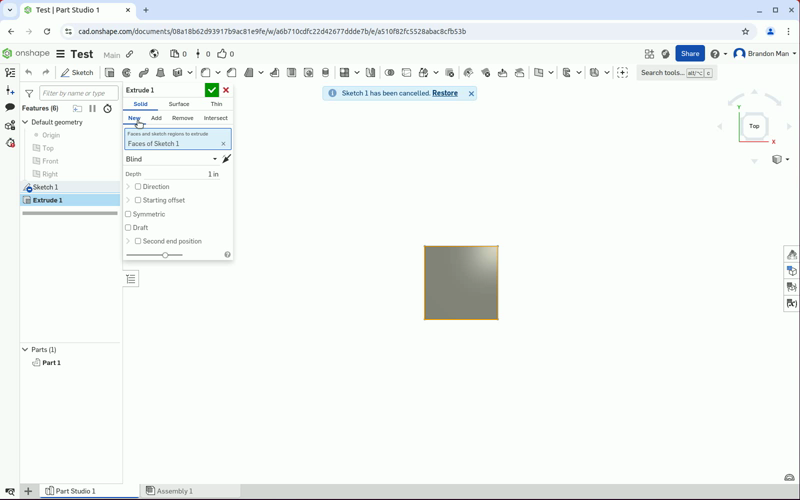
click(137, 120)
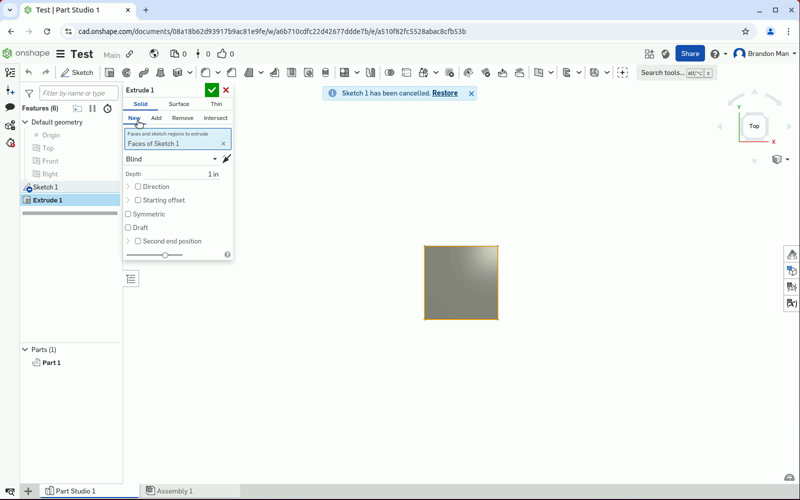
key(tab, 4)
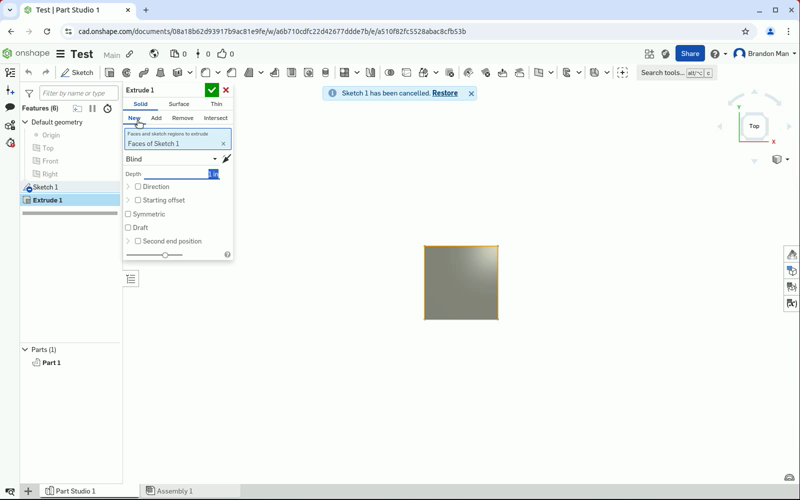
text(23.108)
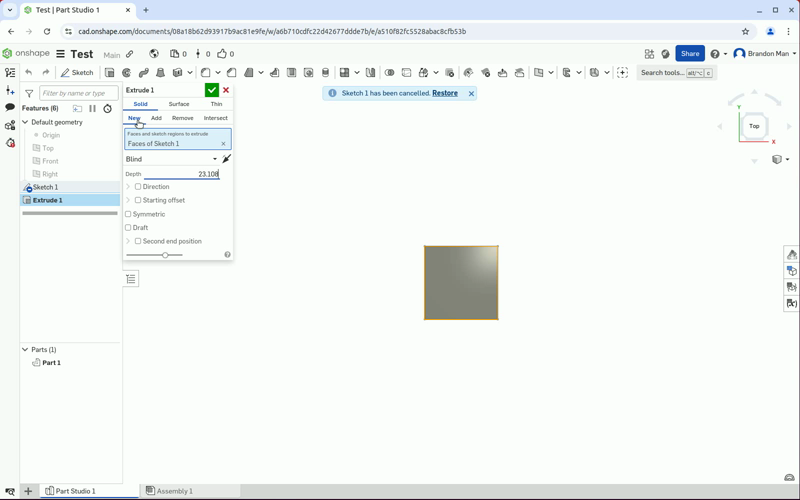
key(enter)
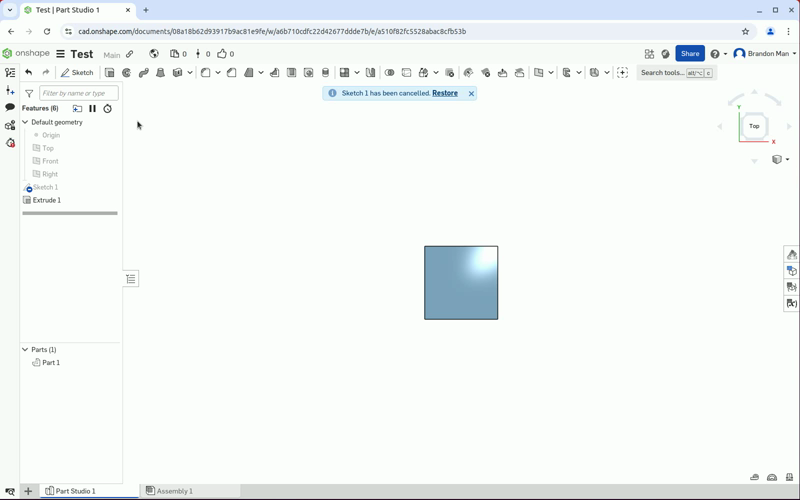
key(shift+h)
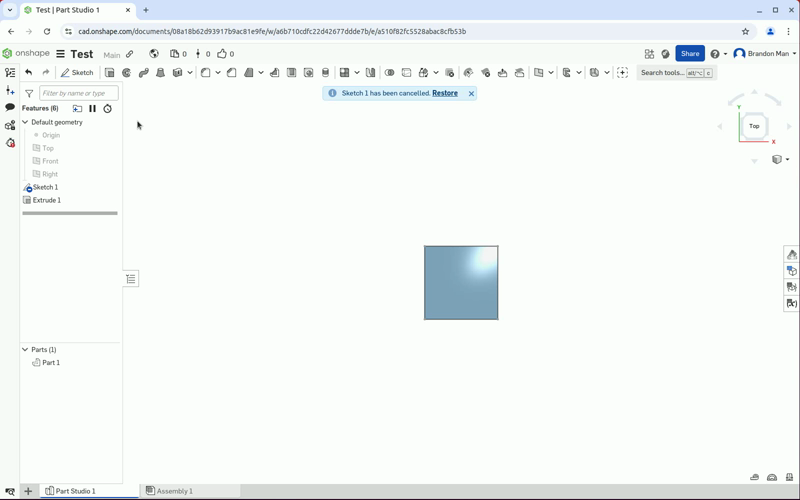
key(shift+h)
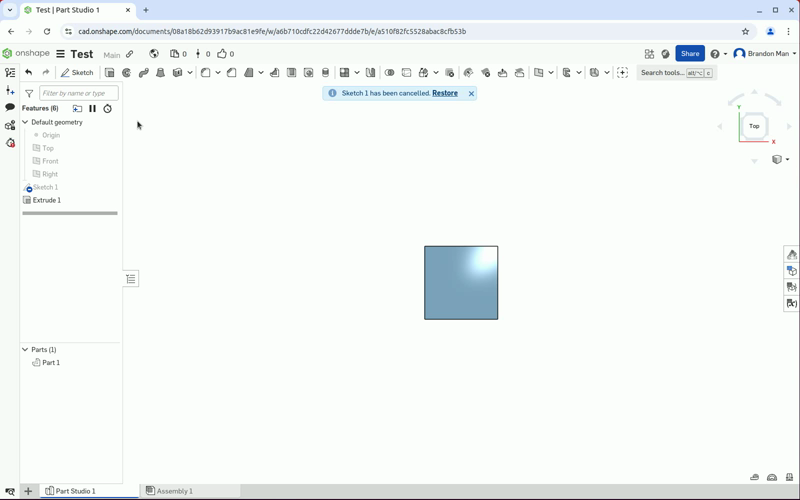
mouse_move(73, 189)
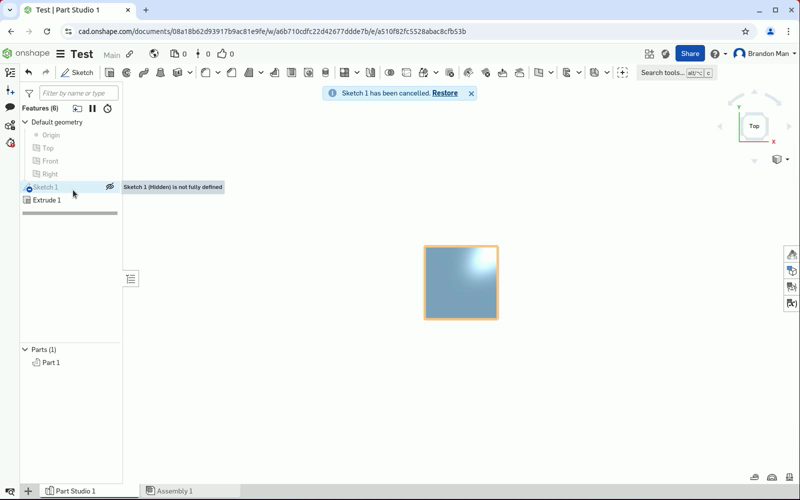
click(73, 189)
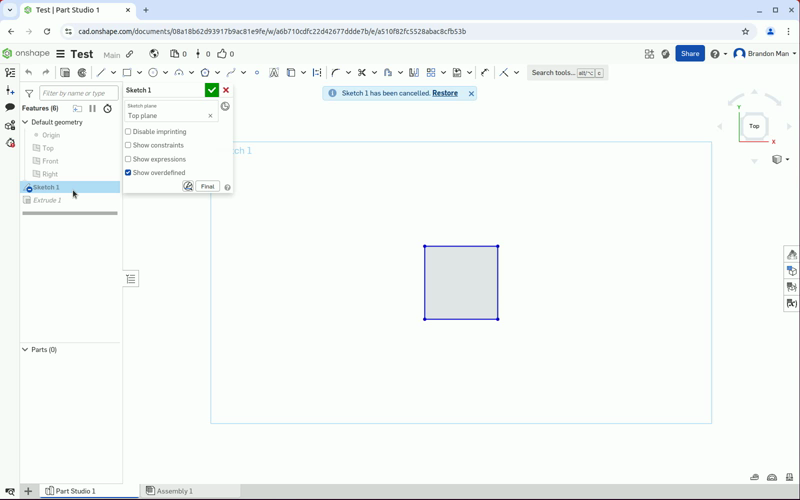
mouse_move(229, 92)
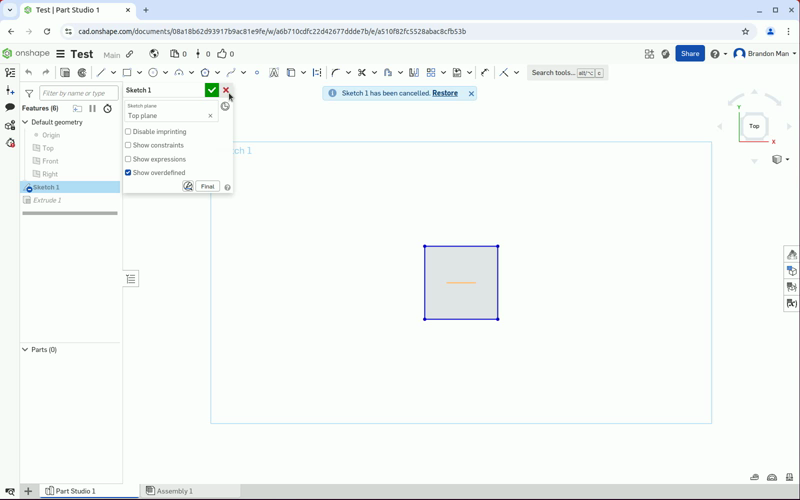
click(229, 92)
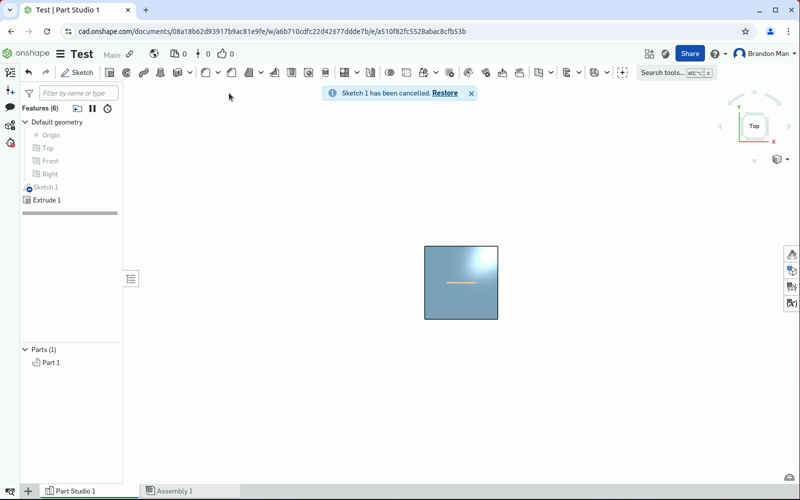
mouse_move(541, 75)
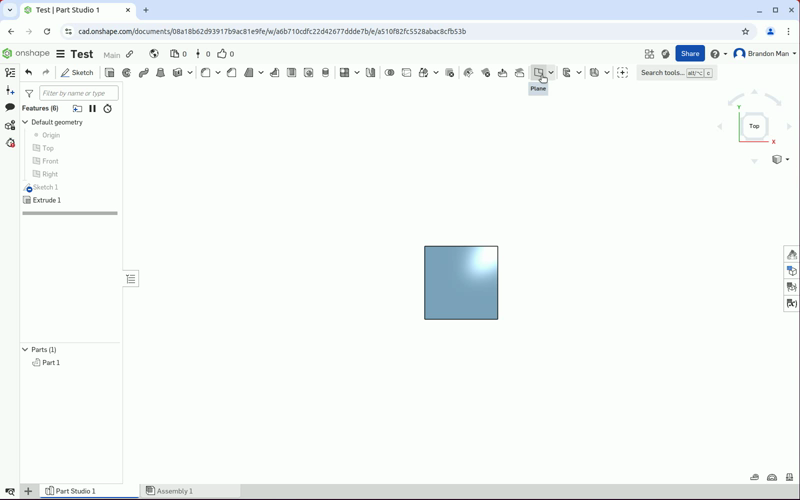
click(541, 75)
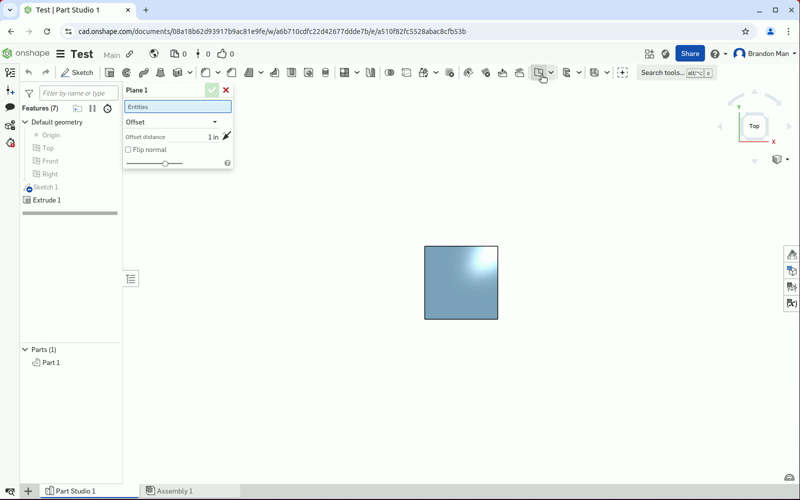
mouse_move(73, 150)
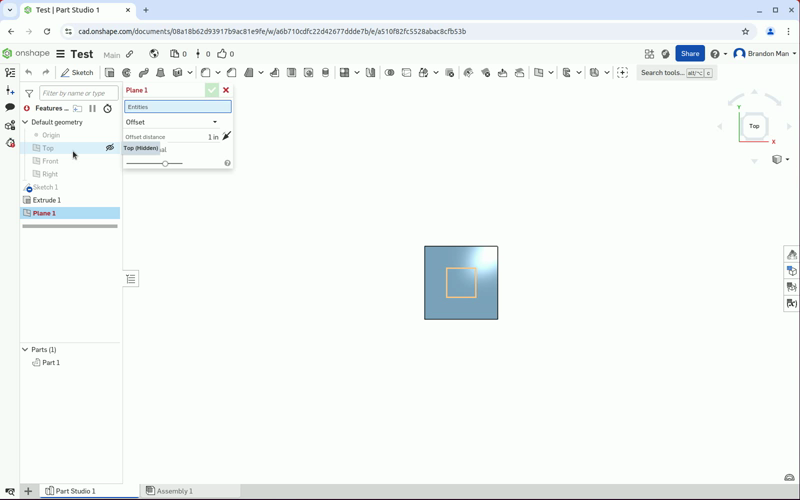
click(73, 150)
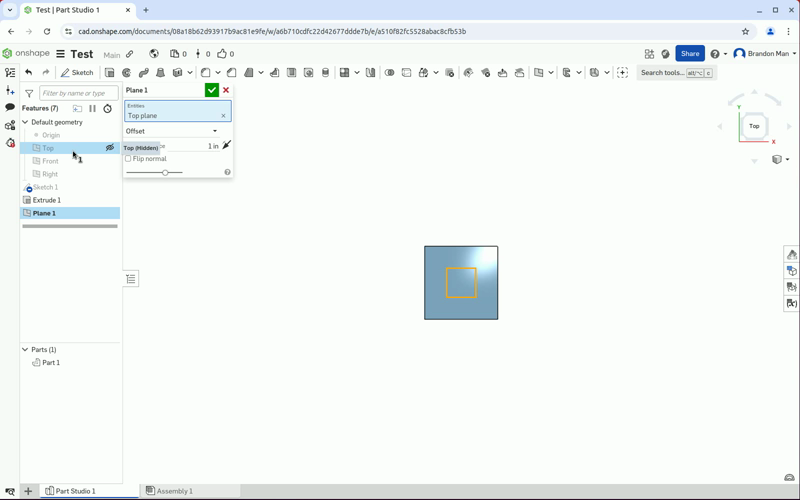
key(tab, 2)
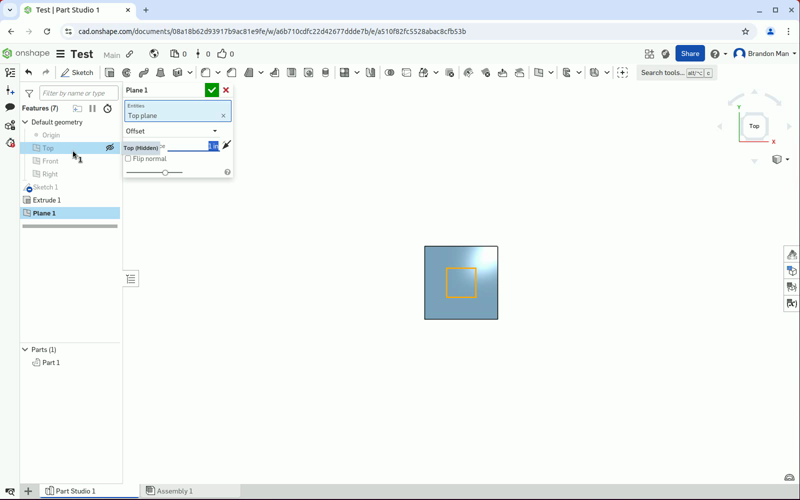
text(23.108)
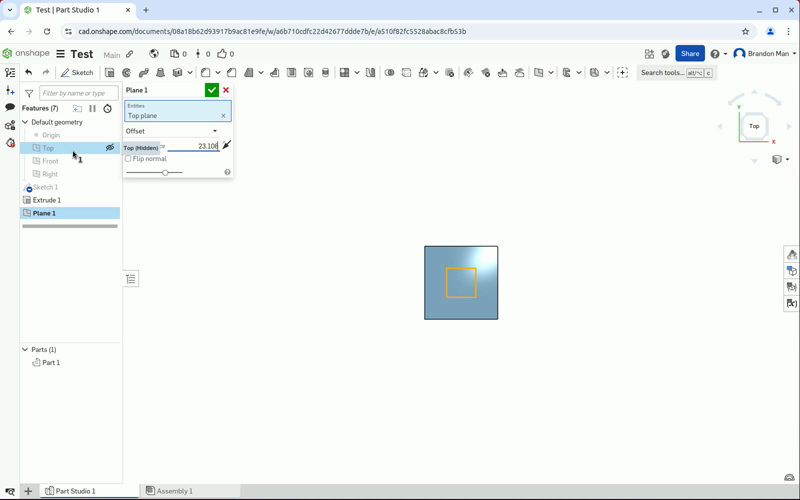
key(enter, 2)
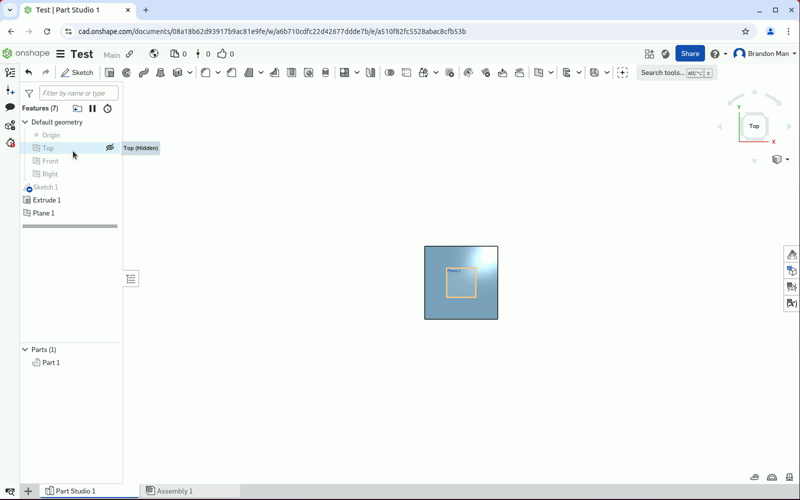
key(shift+s)
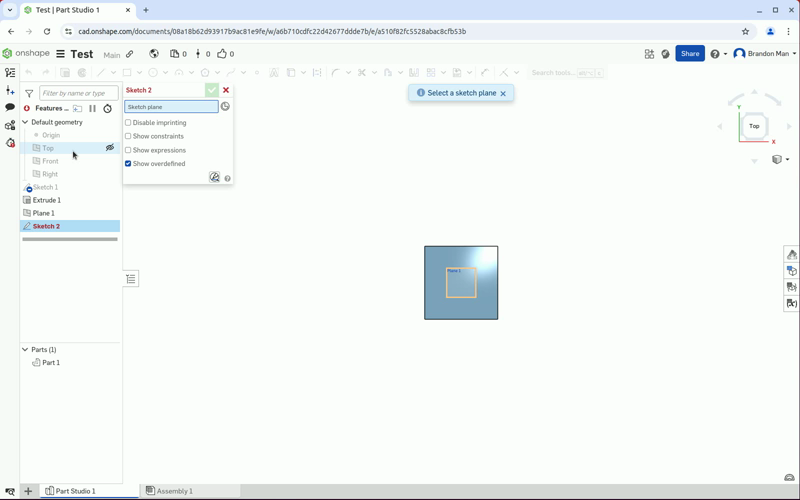
mouse_move(73, 215)
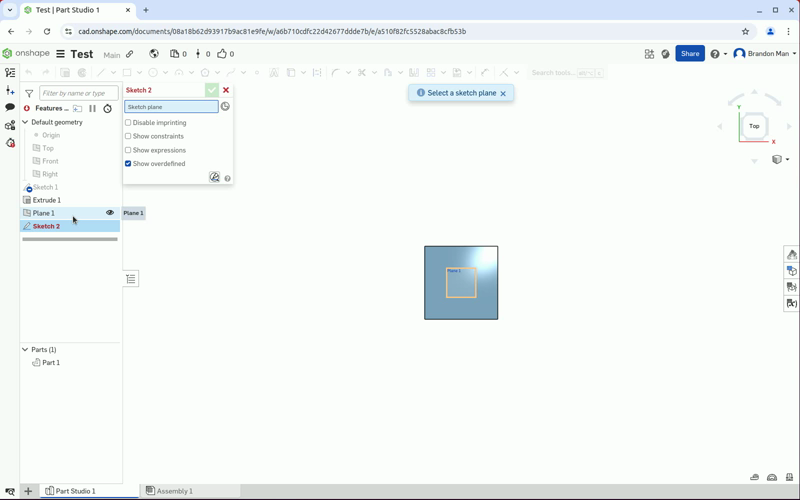
click(73, 215)
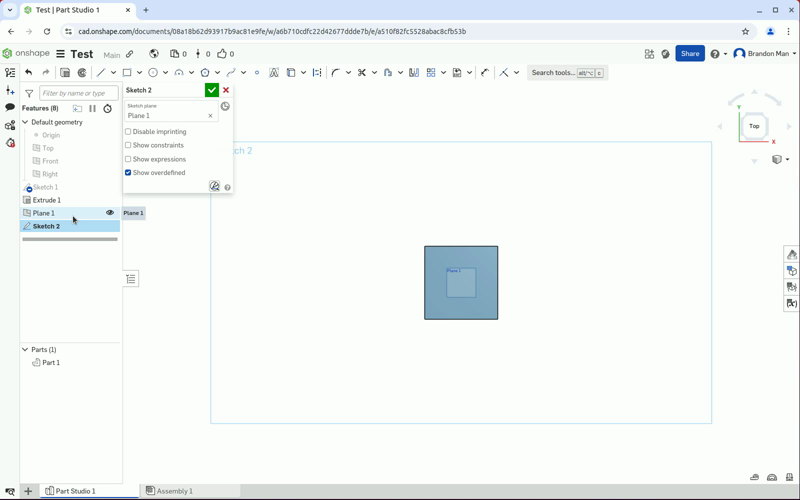
mouse_move(73, 352)
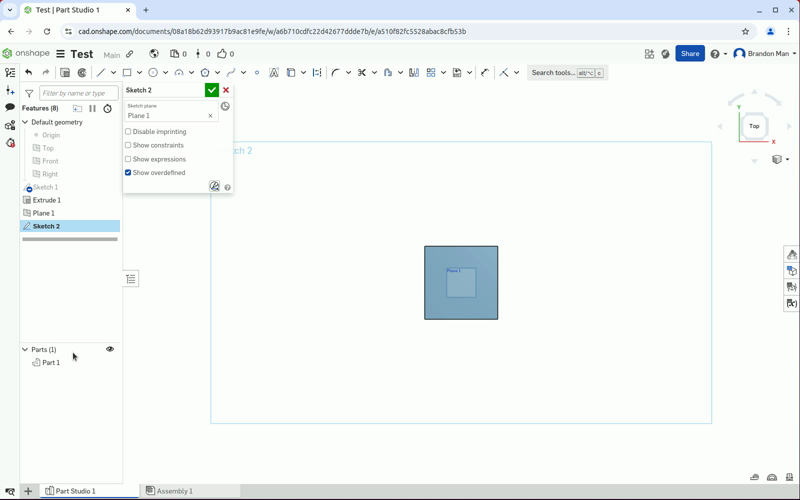
key(y)
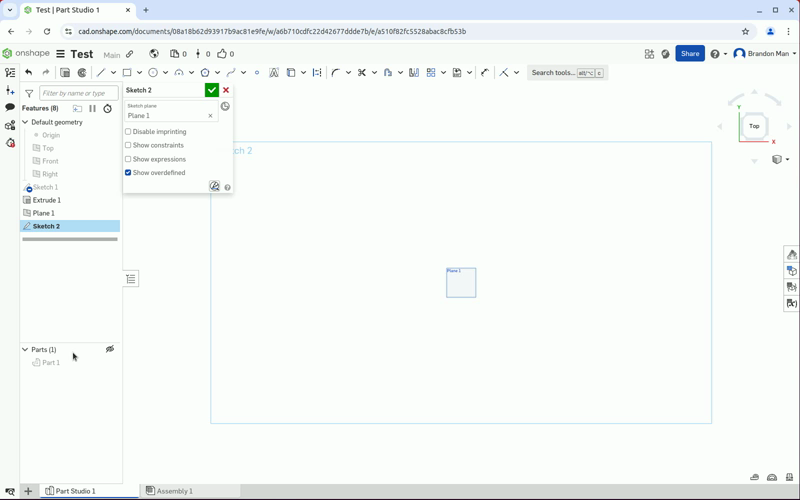
key(l)
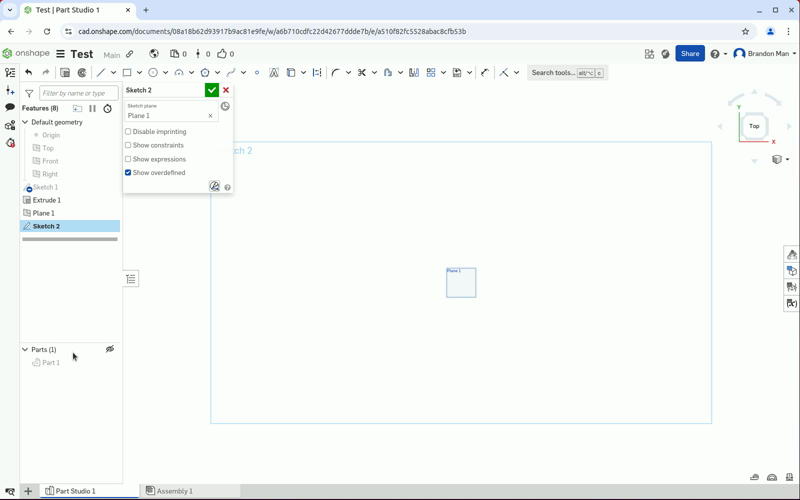
key_down(shift)
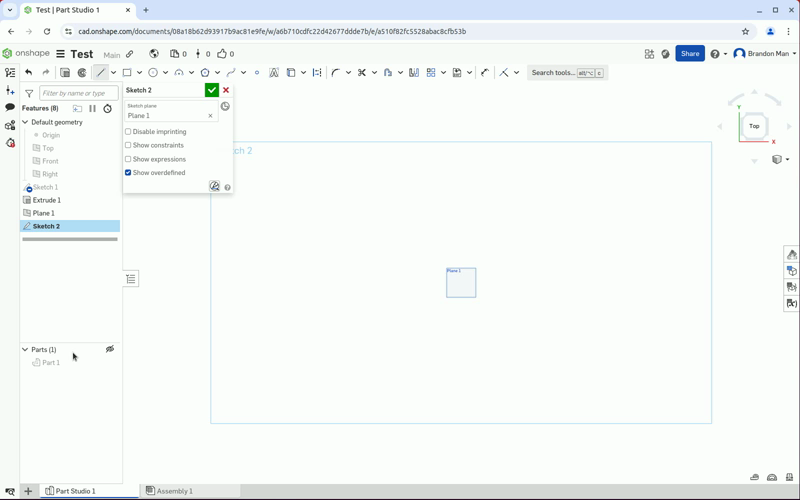
mouse_move(429, 280)
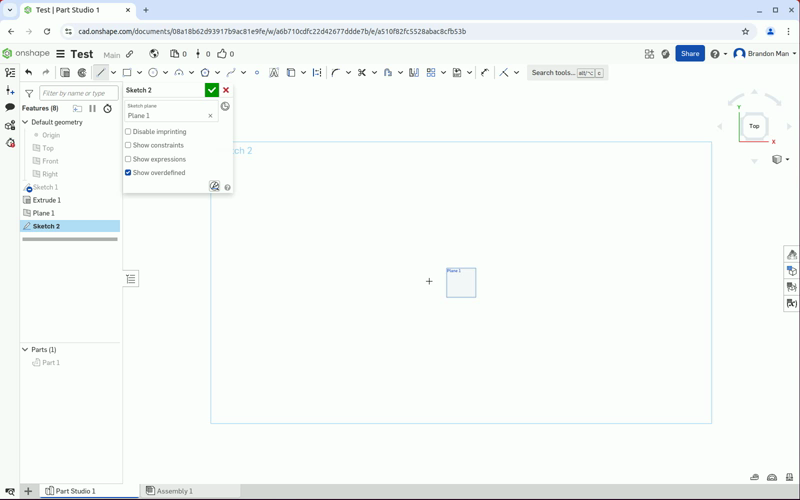
click(429, 280)
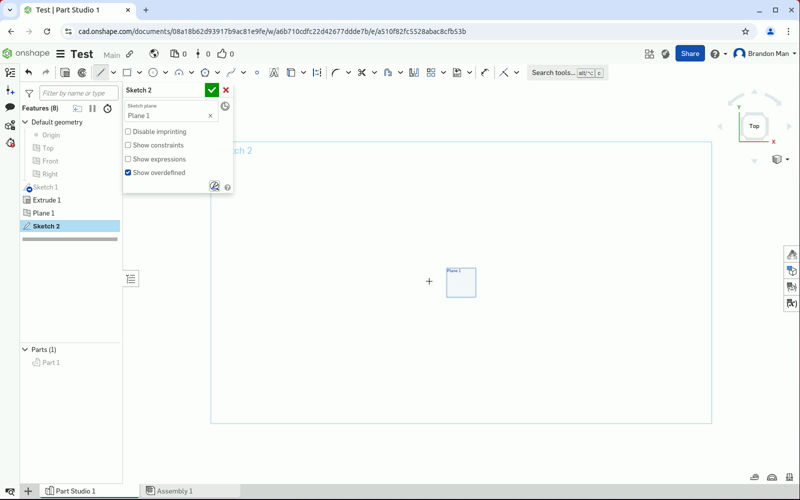
key_up(shift)
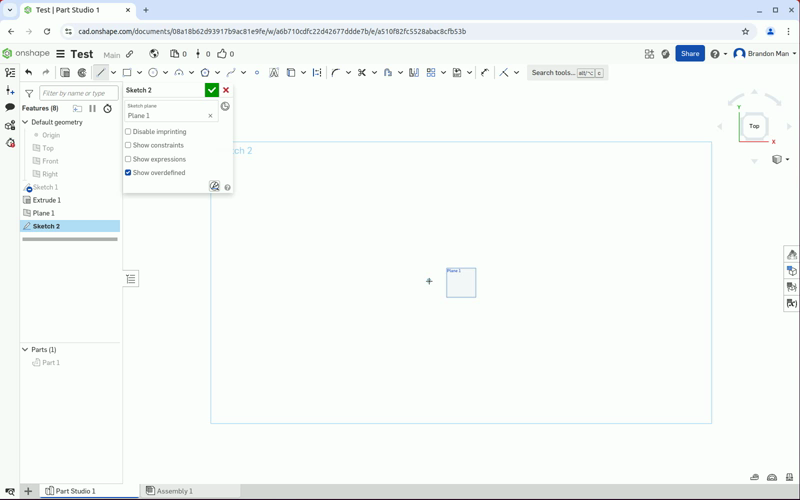
key_down(shift)
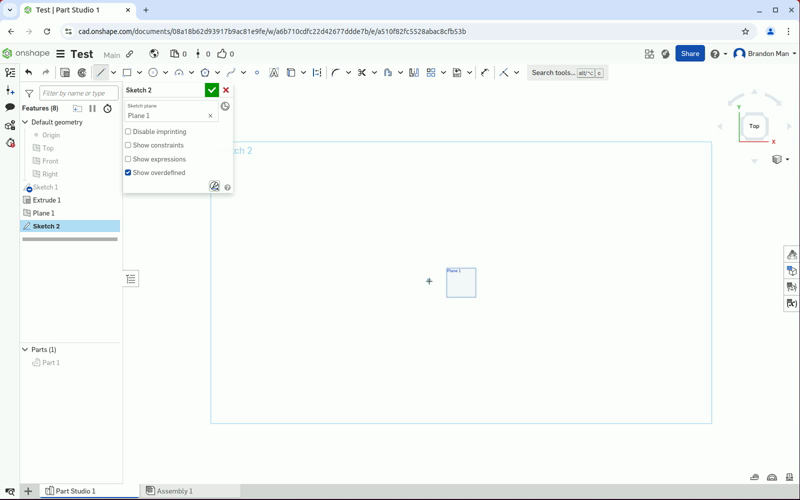
mouse_move(459, 280)
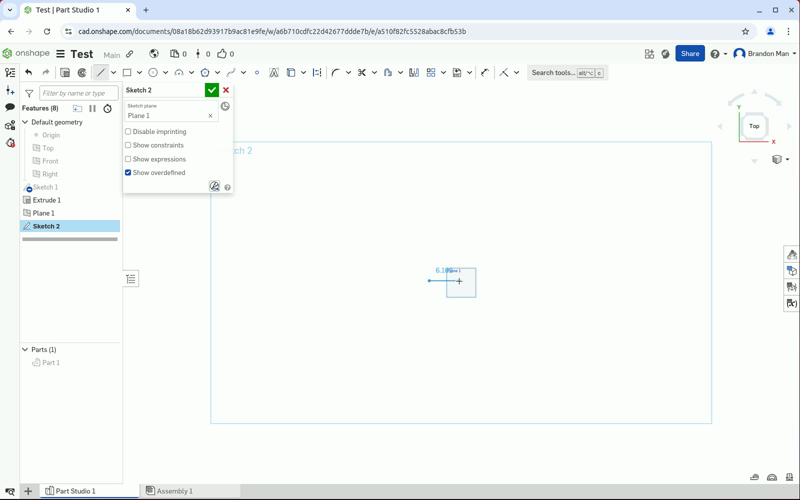
mouse_move(460, 280)
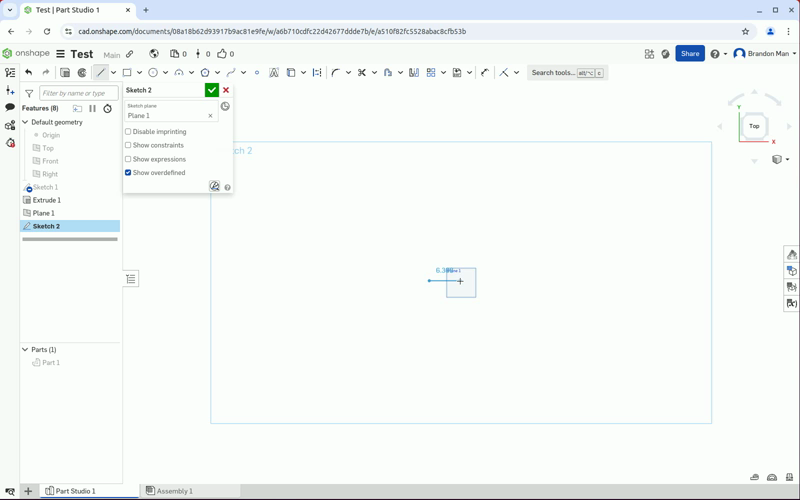
click(460, 280)
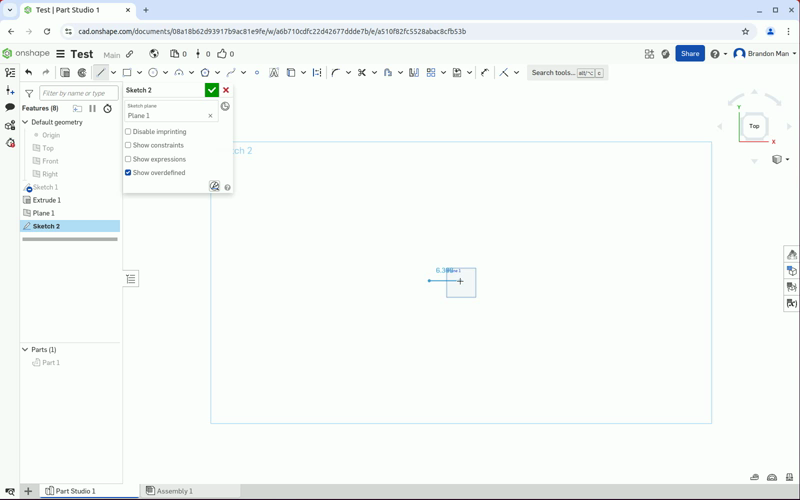
key_up(shift)
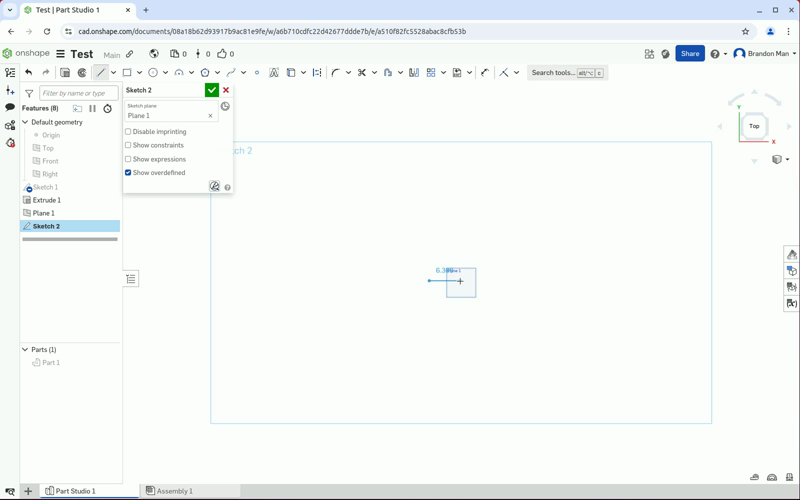
key_down(shift)
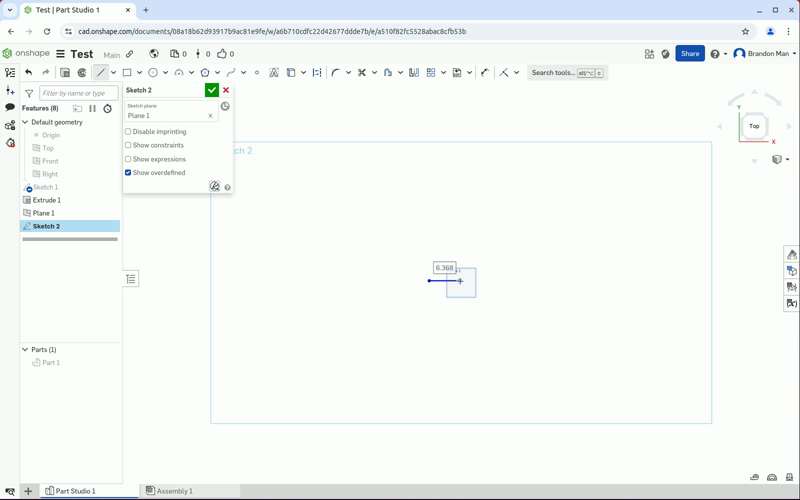
mouse_move(490, 280)
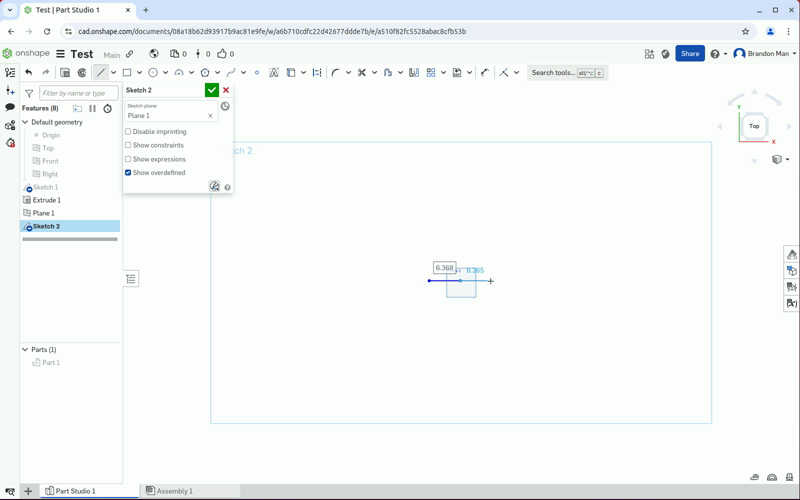
mouse_move(460, 249)
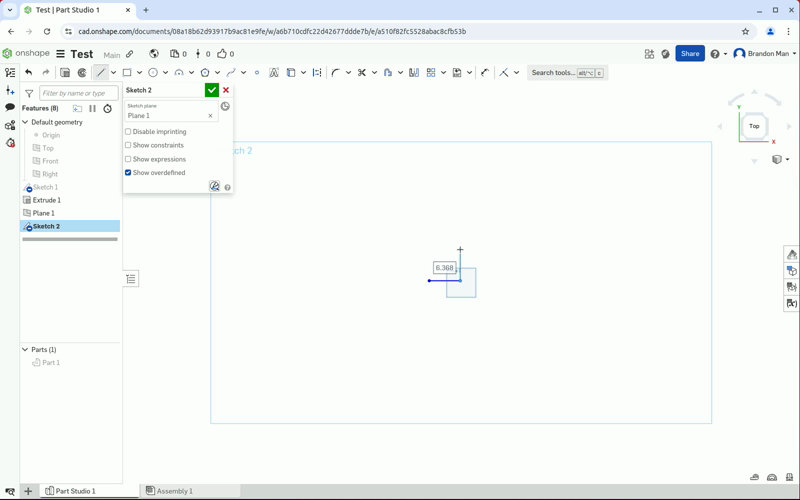
click(460, 249)
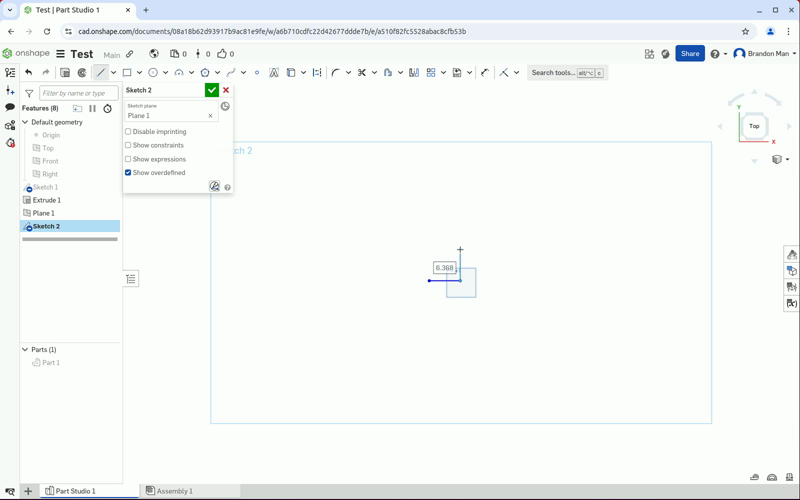
key_up(shift)
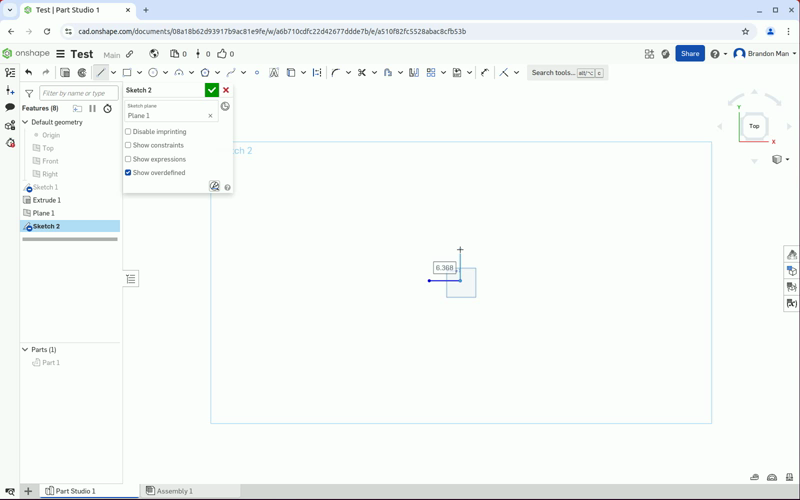
key_down(shift)
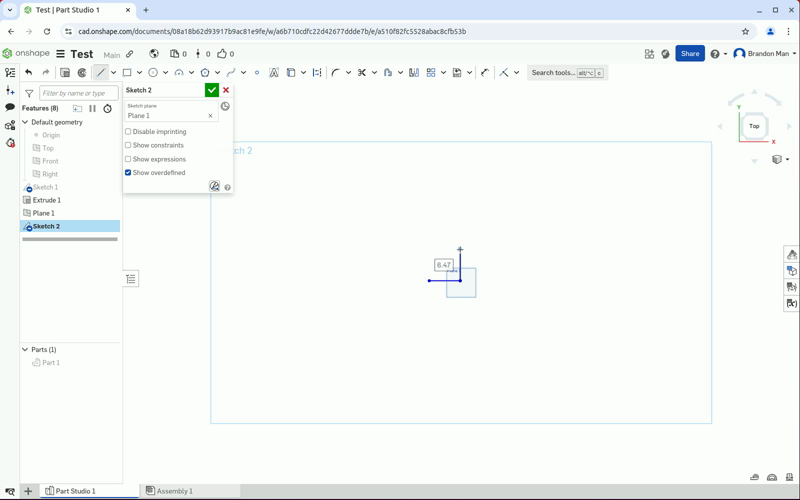
mouse_move(490, 249)
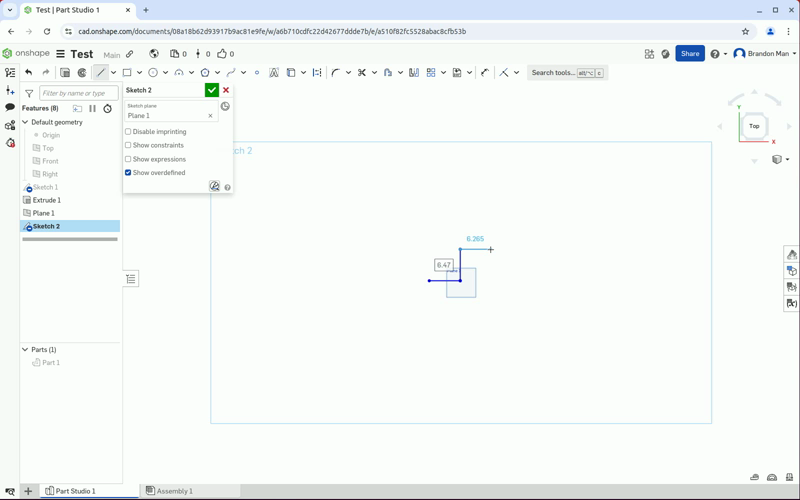
mouse_move(429, 249)
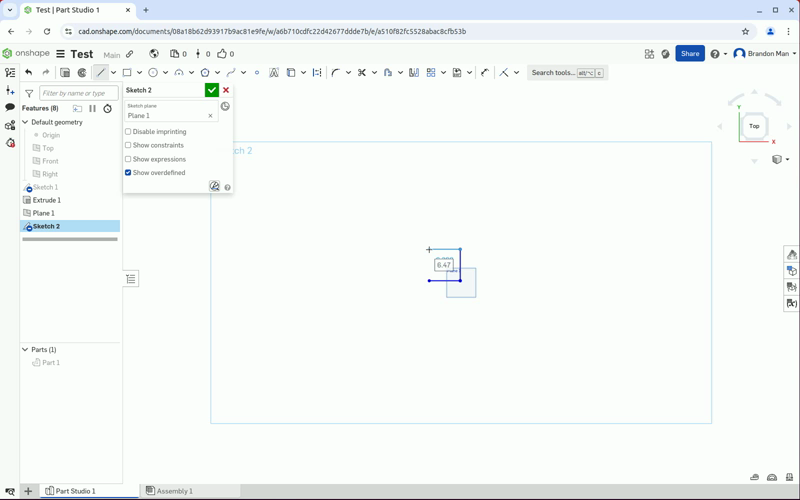
click(429, 249)
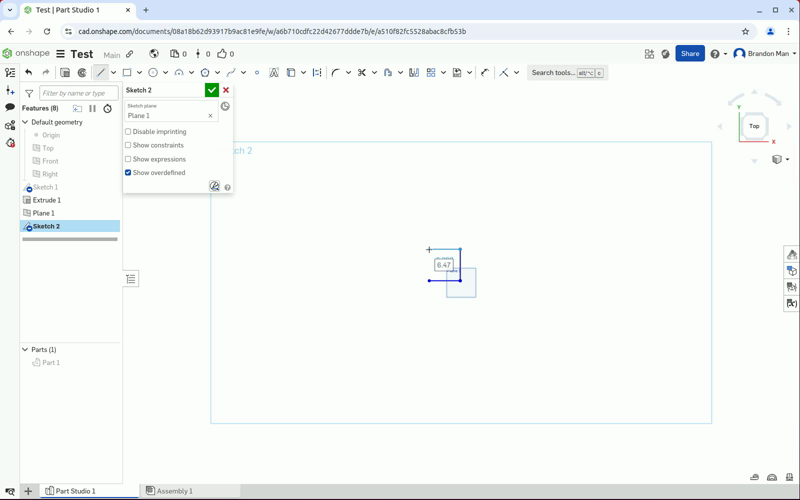
key_up(shift)
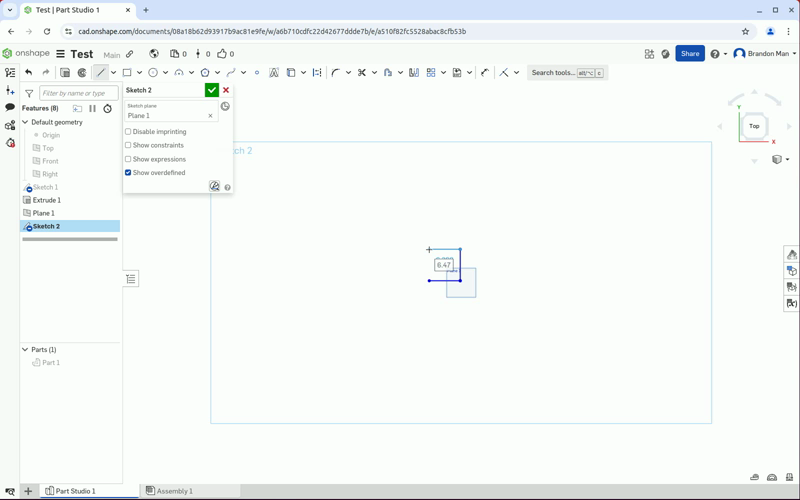
mouse_move(459, 249)
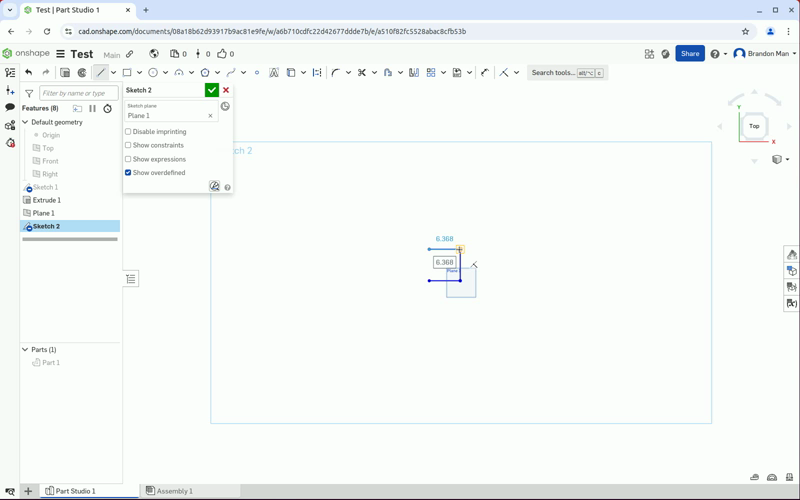
key_down(shift)
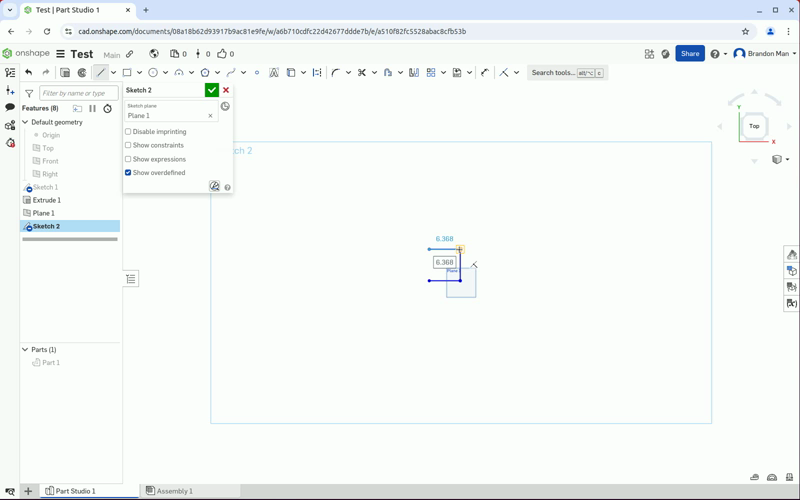
mouse_move(429, 280)
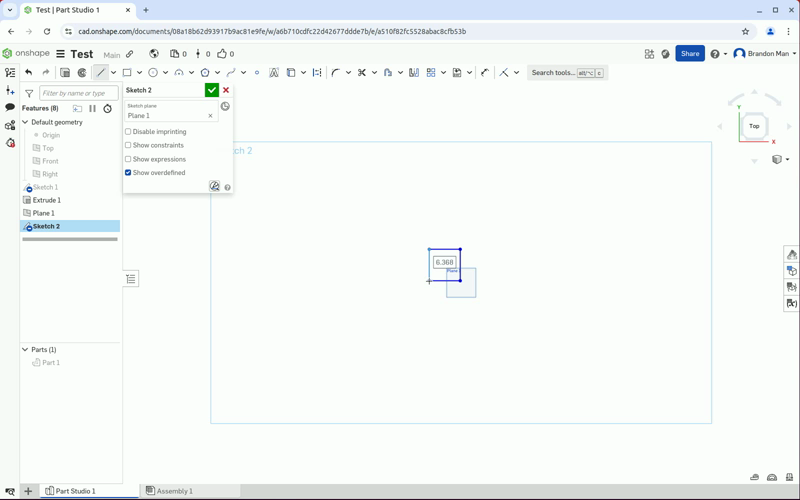
key_up(shift)
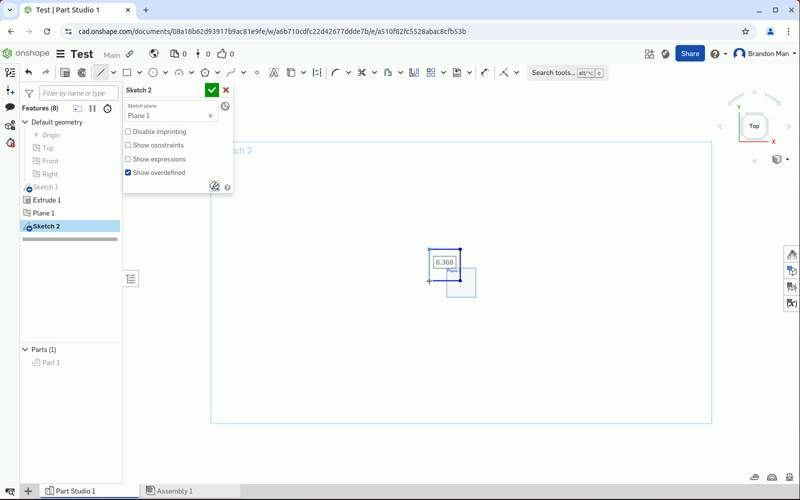
click(429, 280)
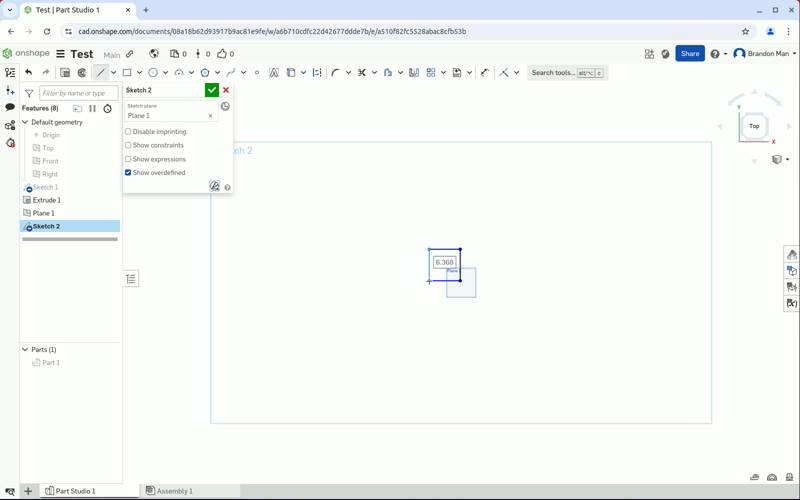
key(esc)
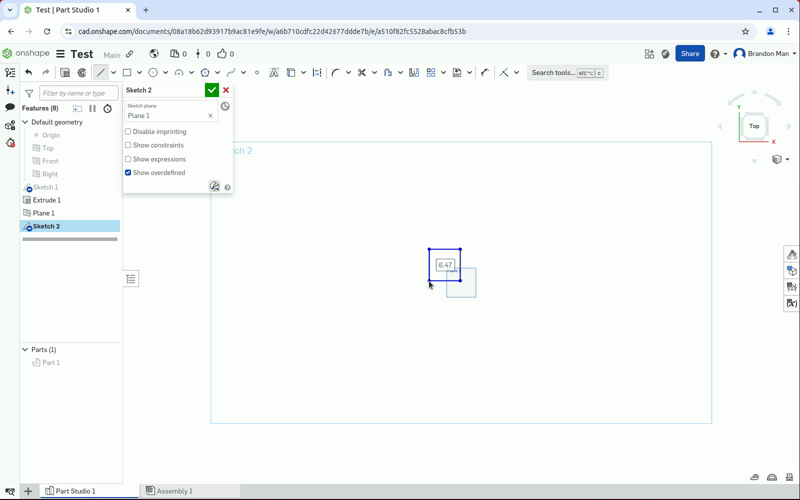
mouse_move(450, 271)
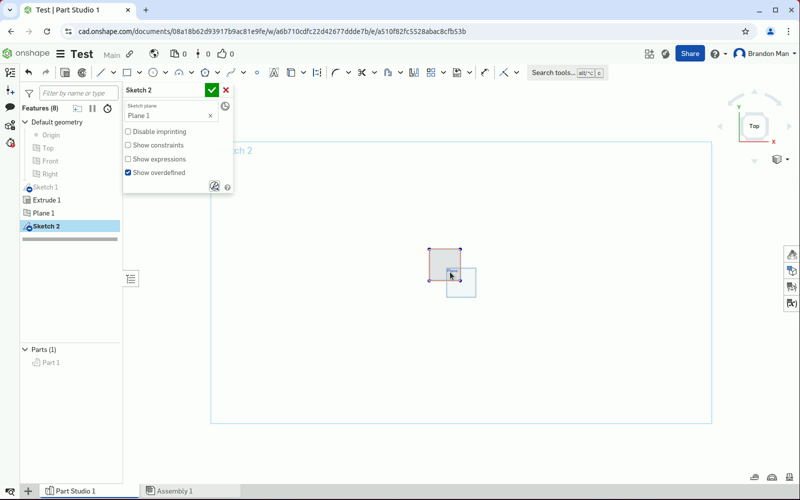
scroll(6)
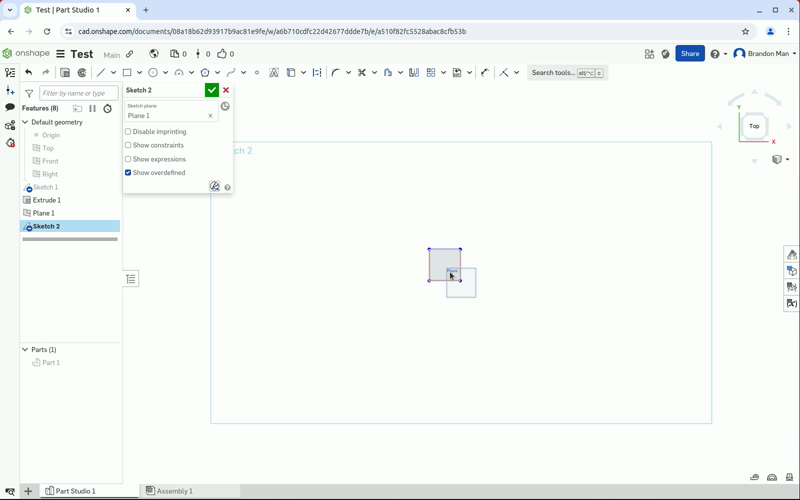
scroll(6)
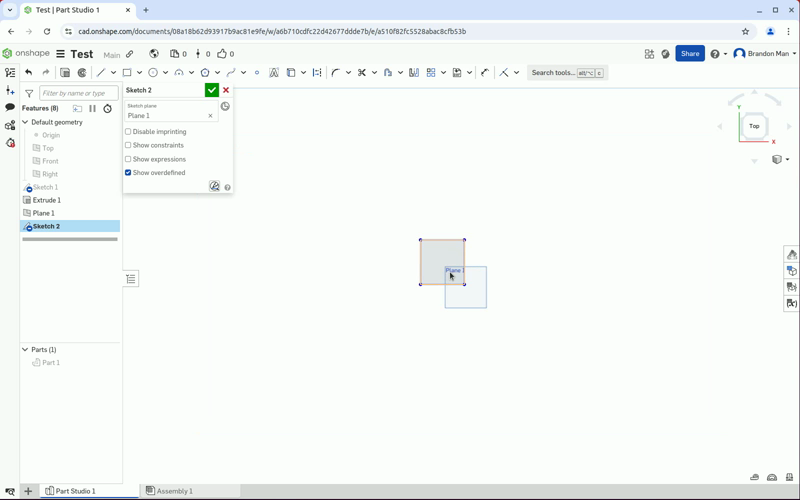
scroll(6)
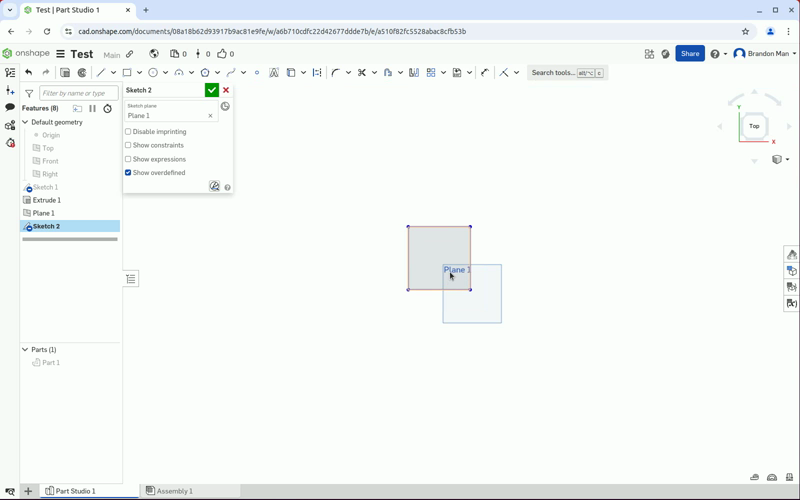
scroll(6)
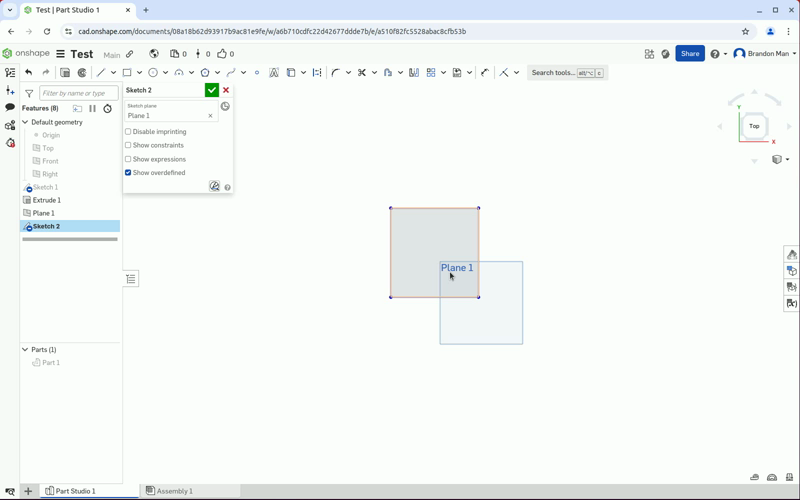
scroll(6)
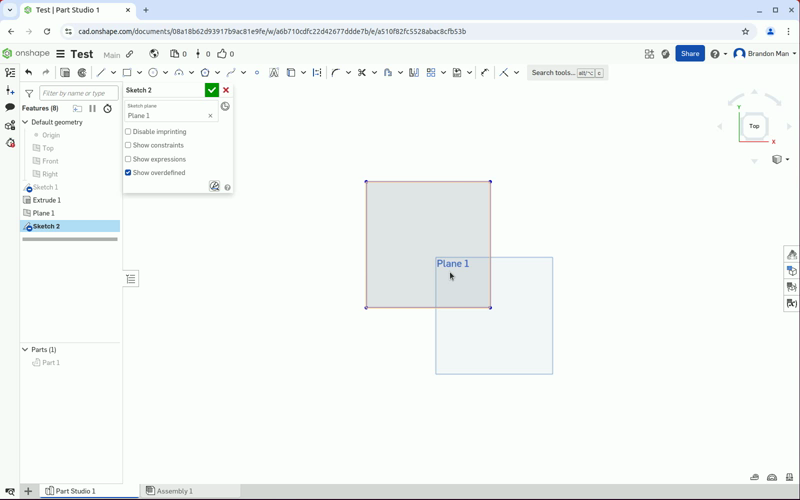
scroll(6)
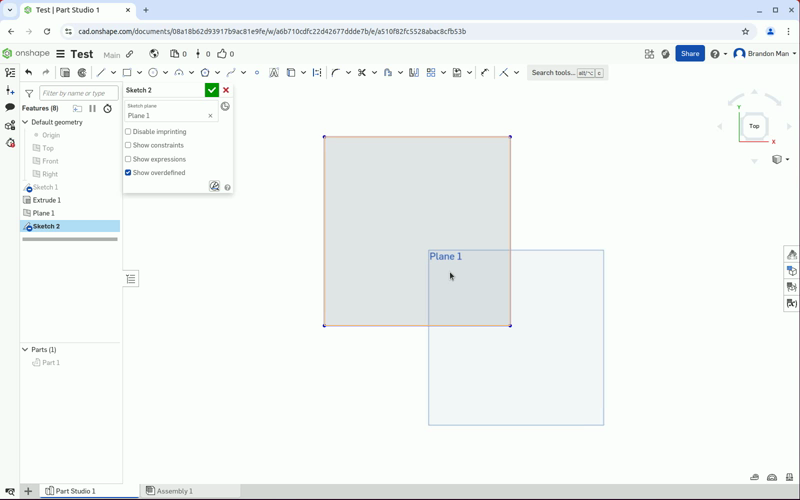
scroll(6)
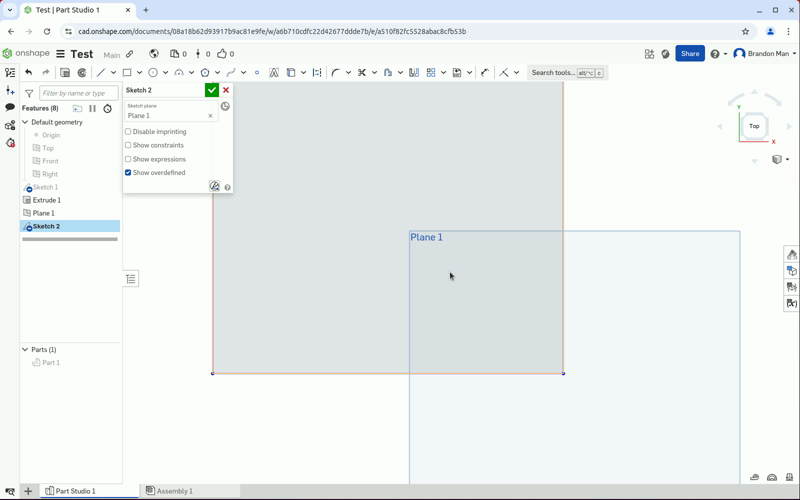
click(450, 271)
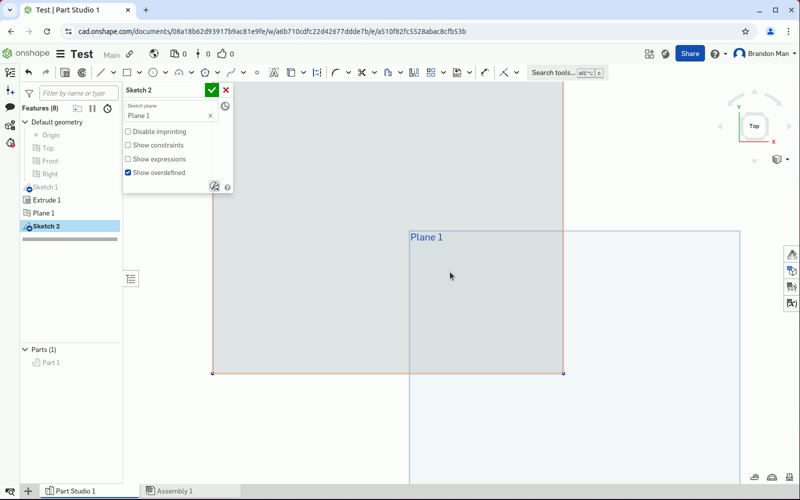
scroll(-6)
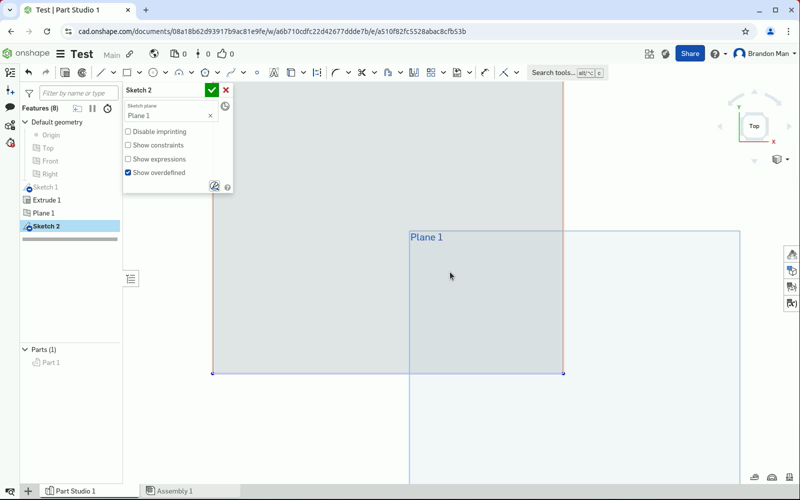
scroll(-6)
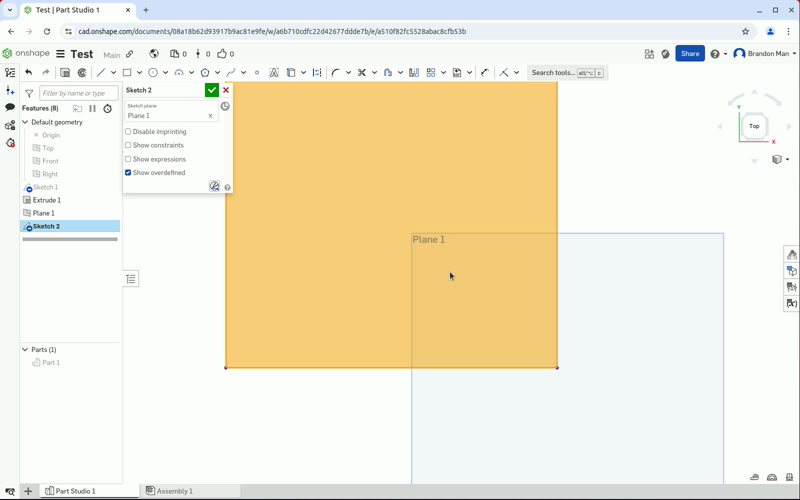
scroll(-6)
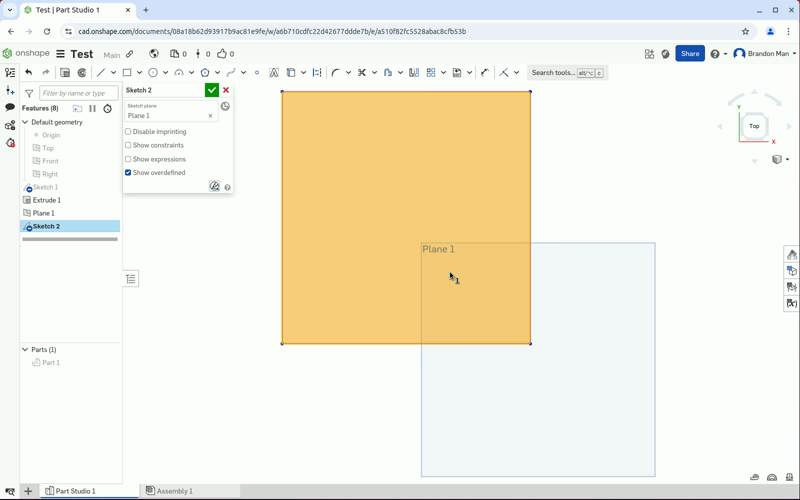
scroll(-6)
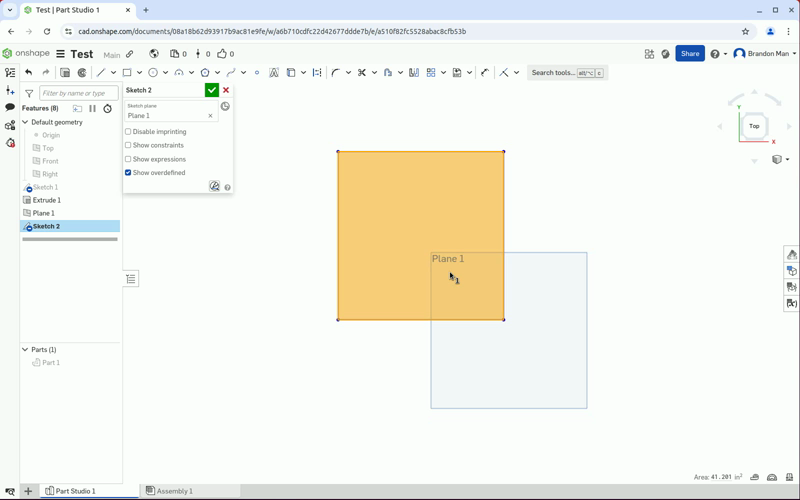
scroll(-6)
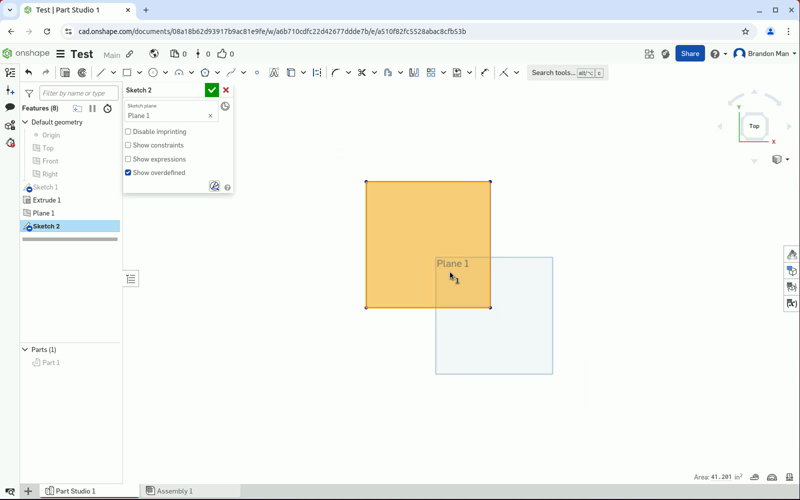
scroll(-6)
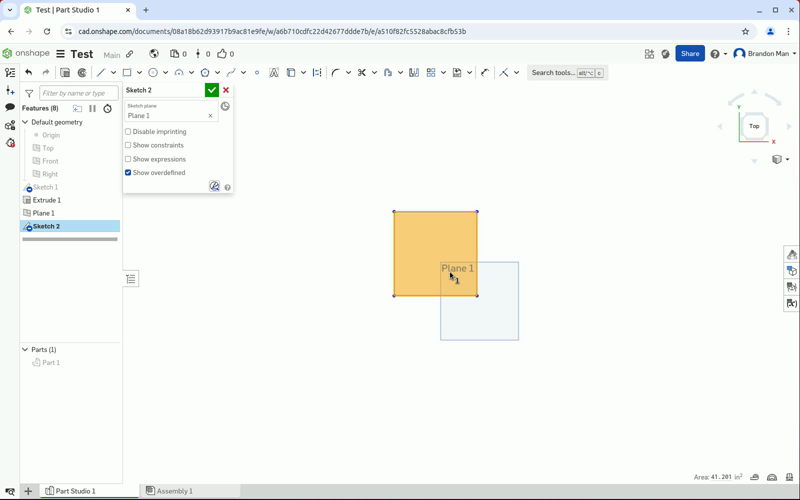
scroll(-6)
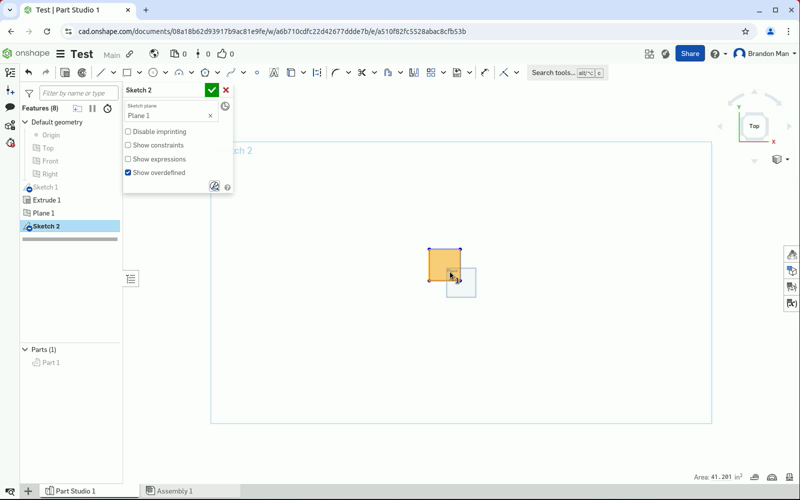
mouse_move(73, 352)
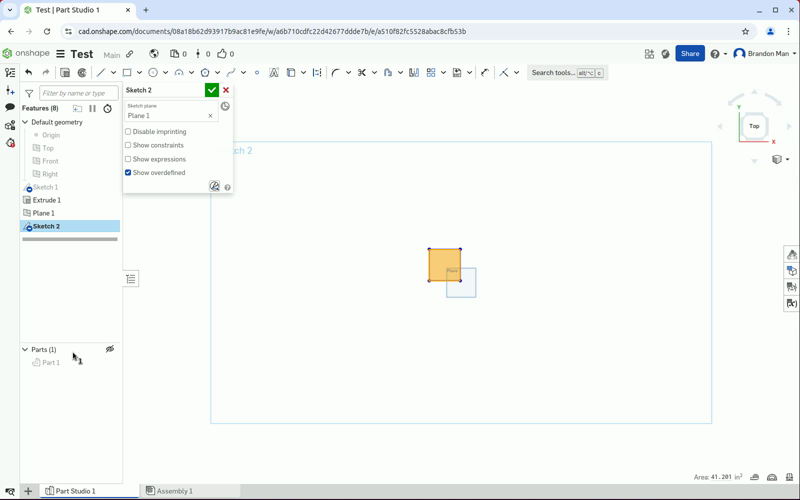
key(shift+y)
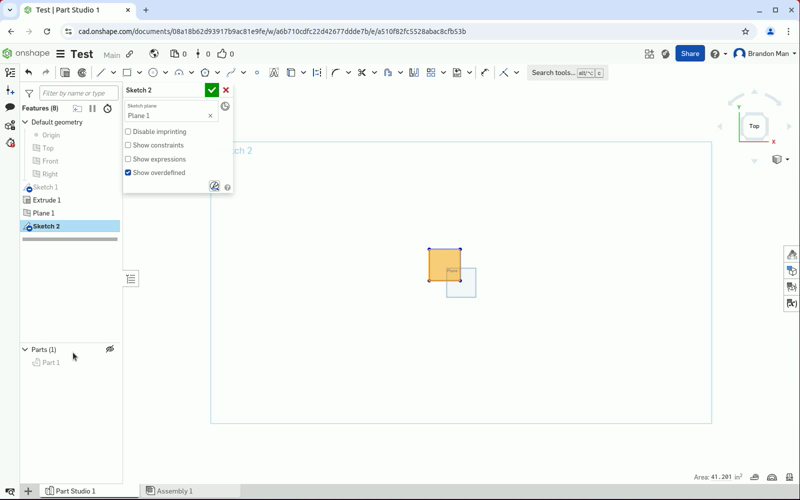
key(shift+e)
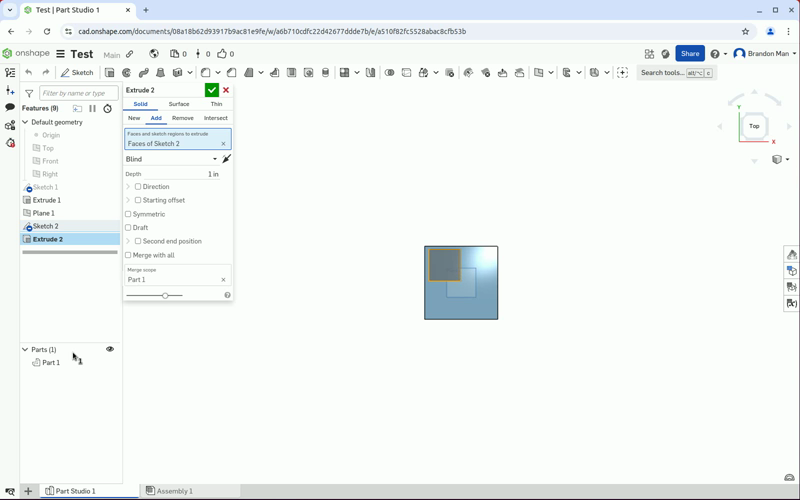
mouse_move(143, 106)
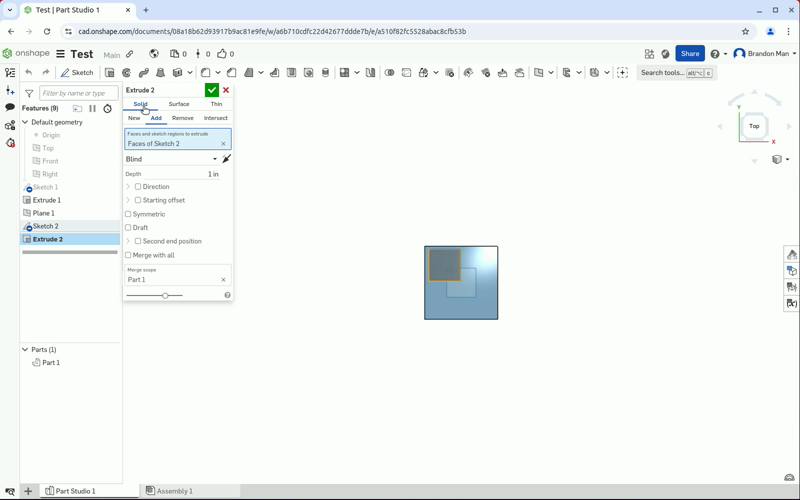
click(143, 106)
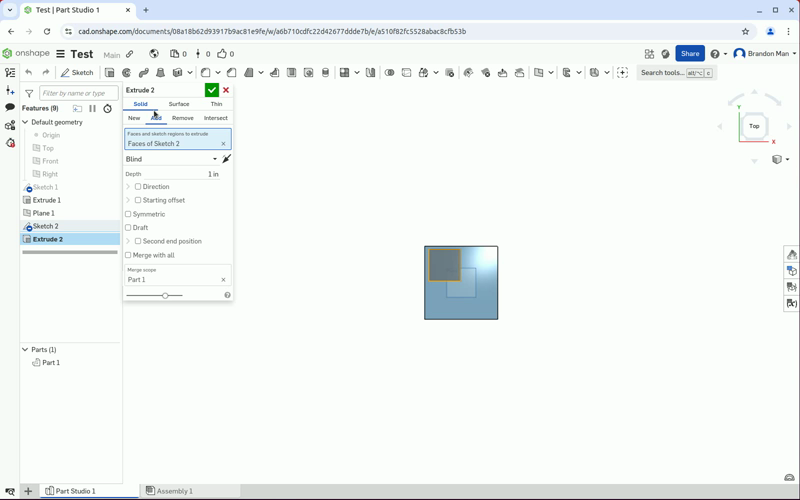
mouse_move(186, 120)
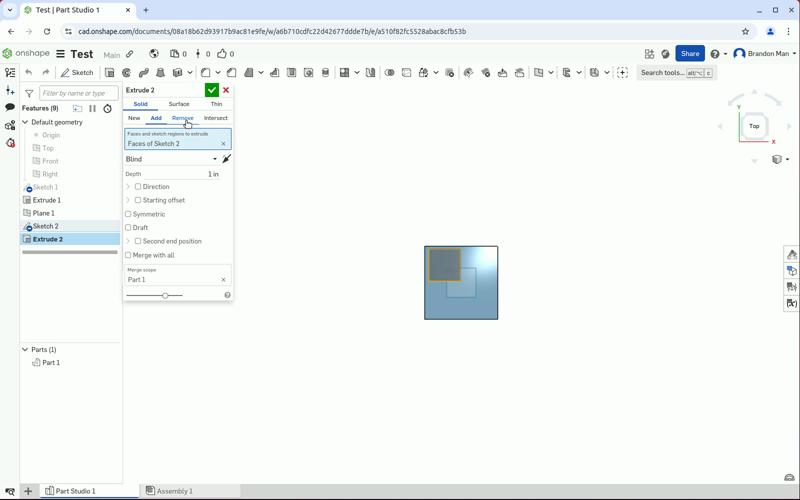
click(186, 120)
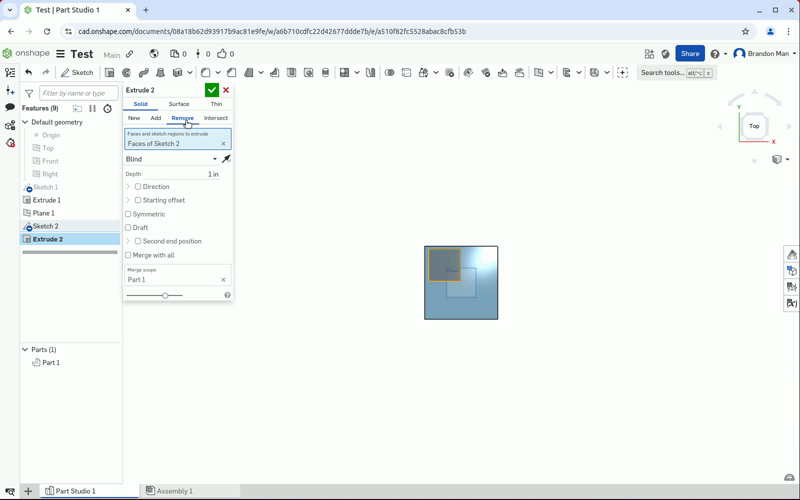
key(tab, 4)
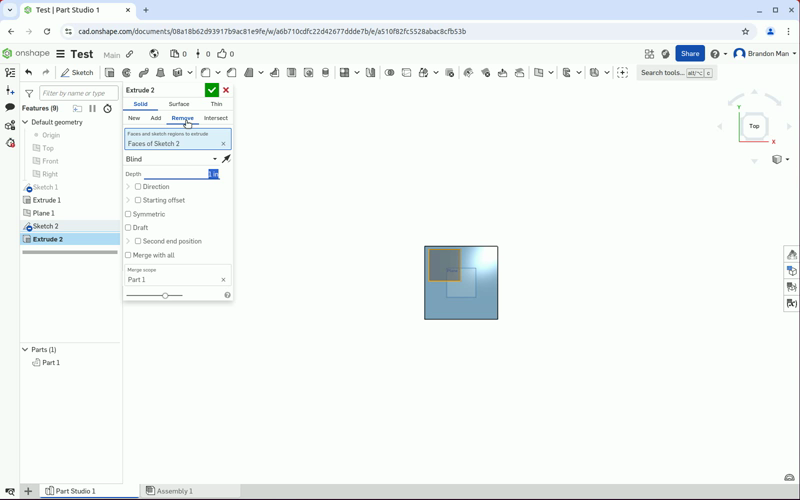
text(22.386)
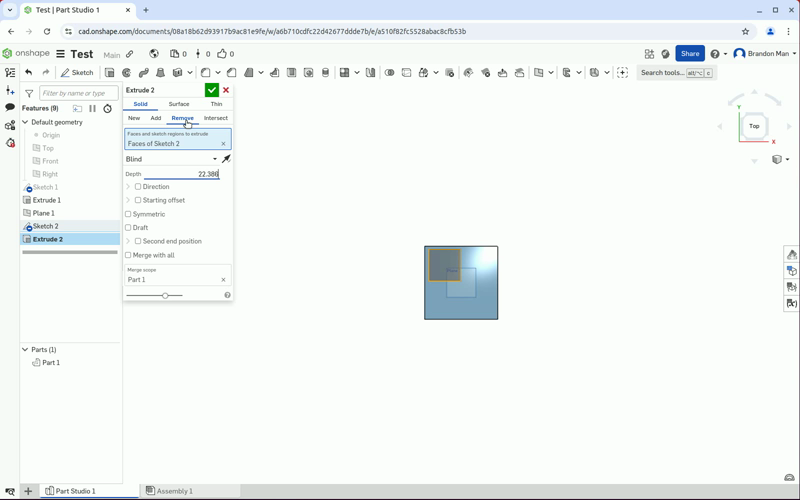
key(tab, 6)
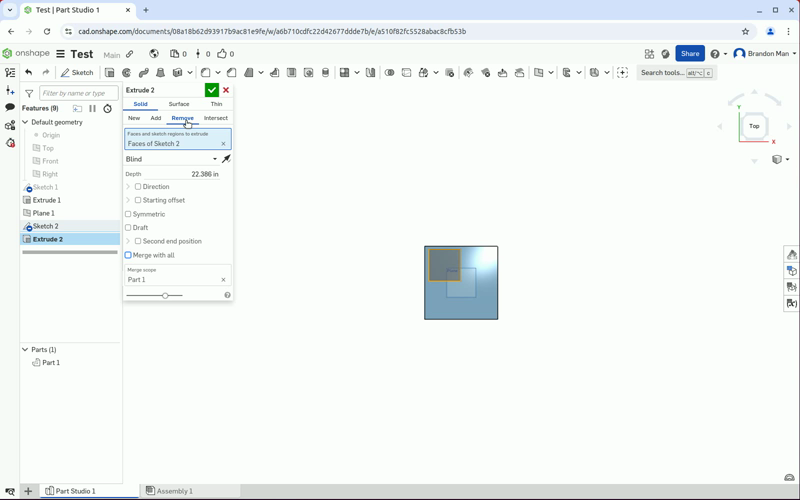
key(space)
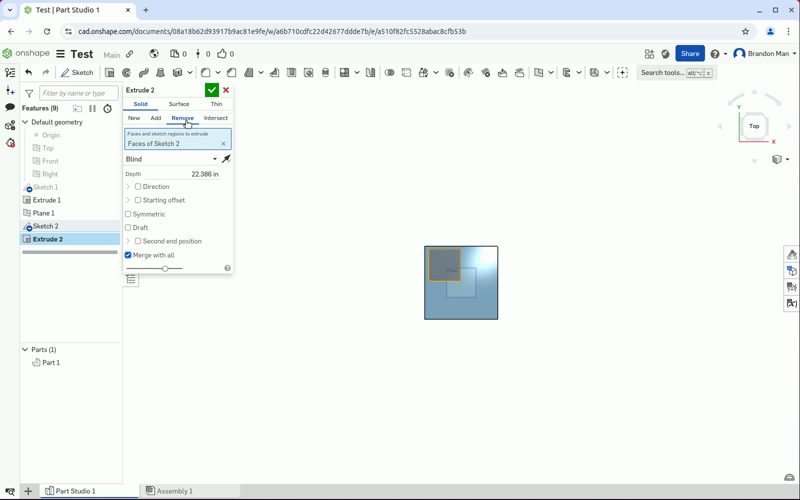
key(enter)
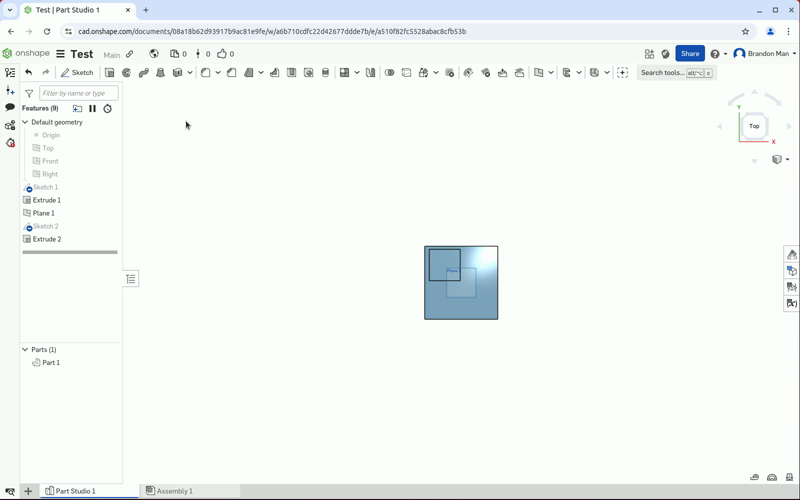
key(shift+h)
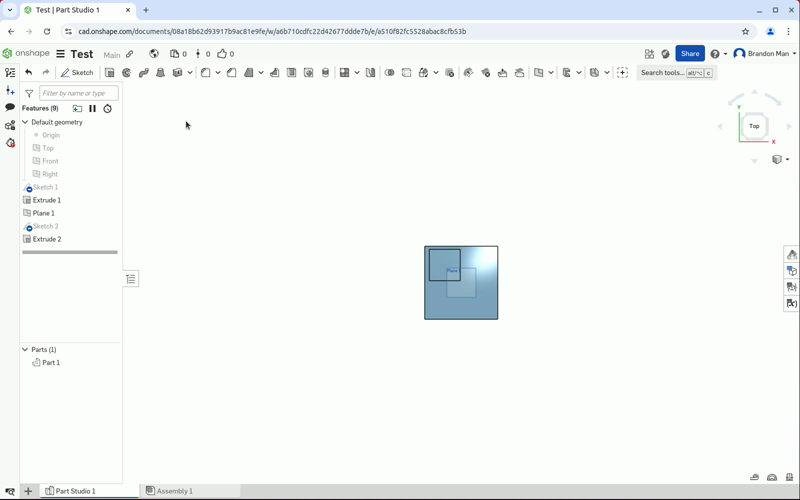
key(shift+h)
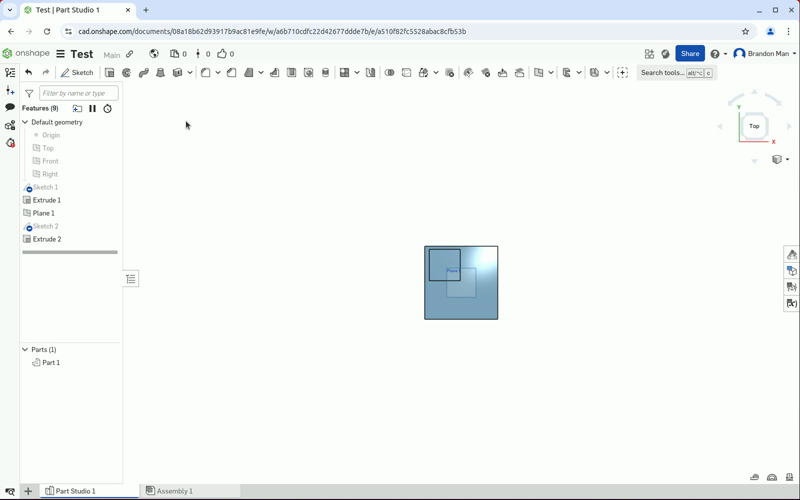
mouse_move(73, 189)
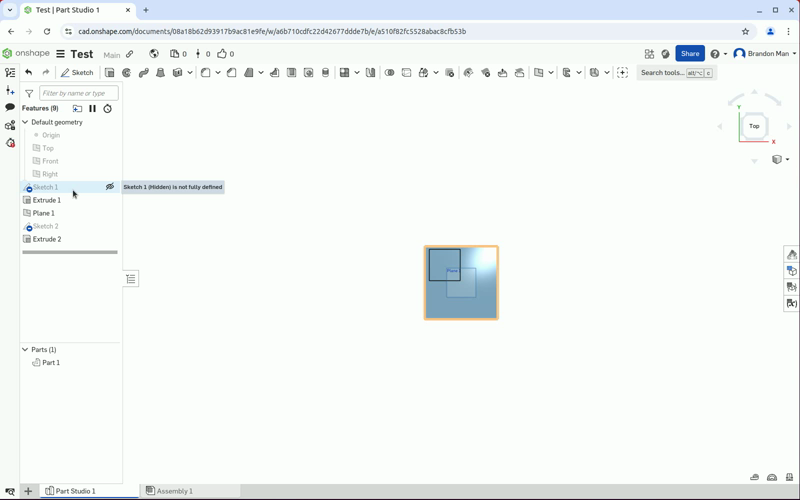
click(73, 189)
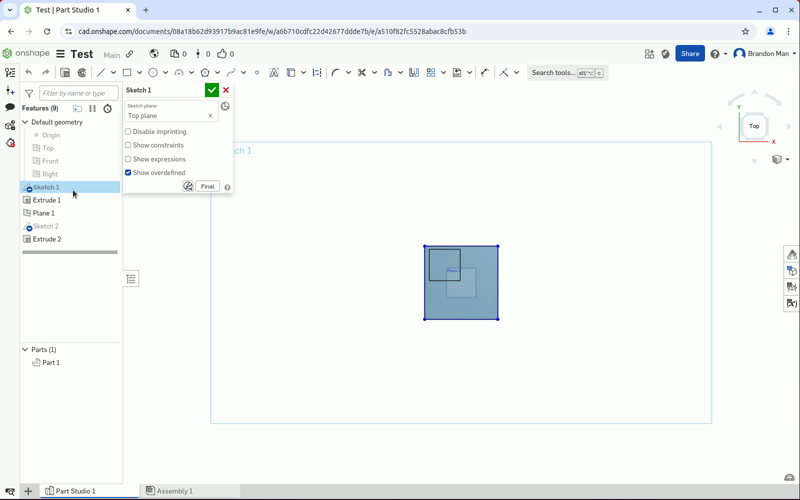
mouse_move(229, 92)
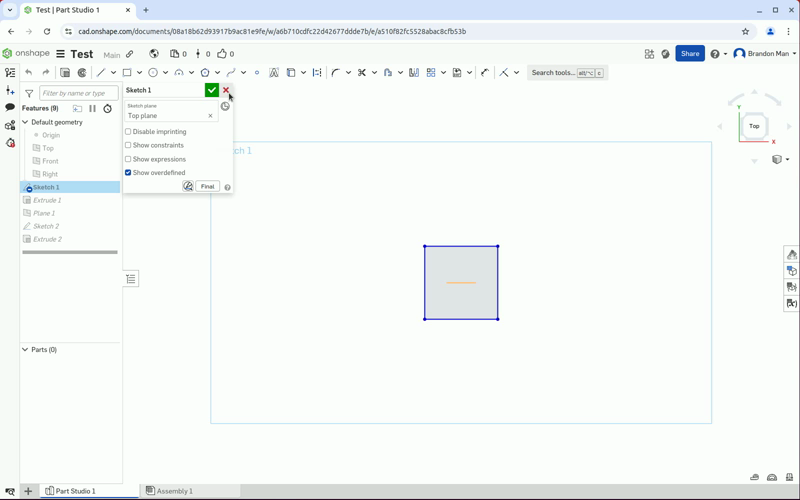
click(229, 92)
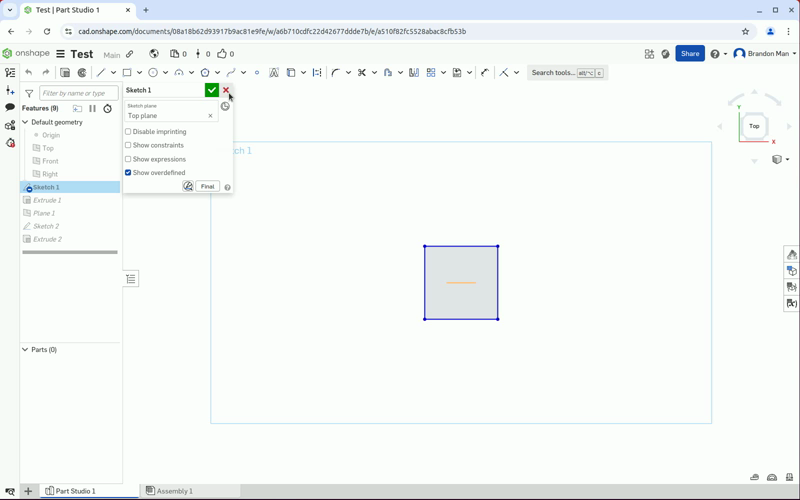
key(shift+s)
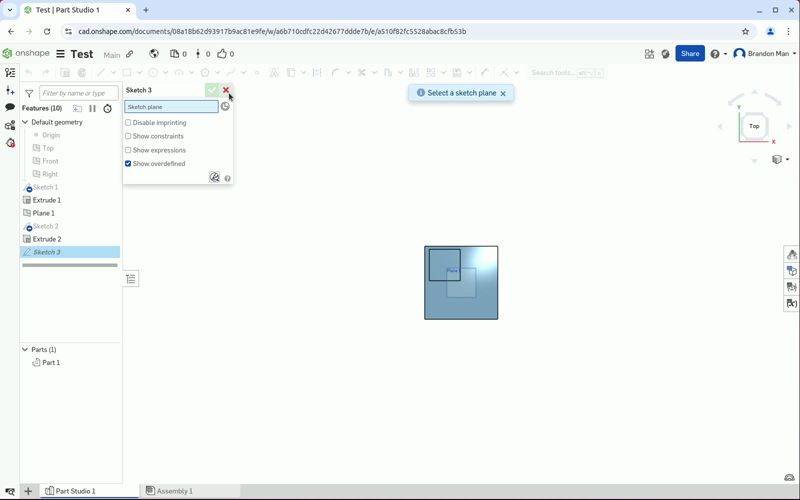
mouse_move(73, 215)
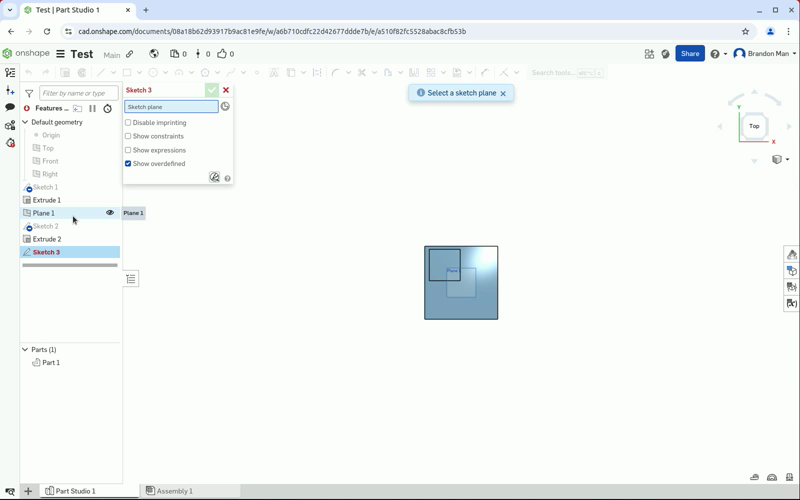
click(73, 215)
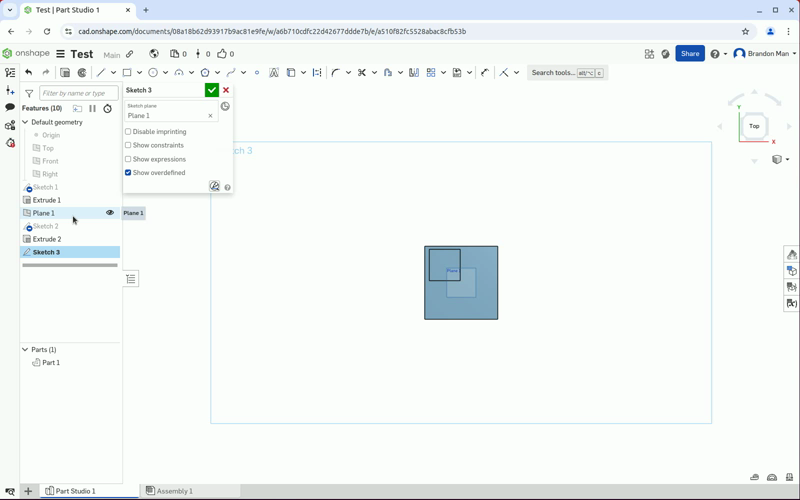
mouse_move(73, 352)
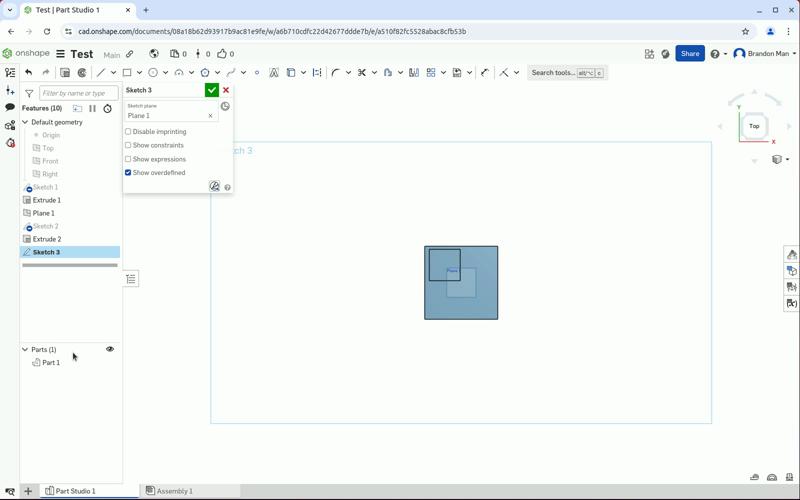
key(y)
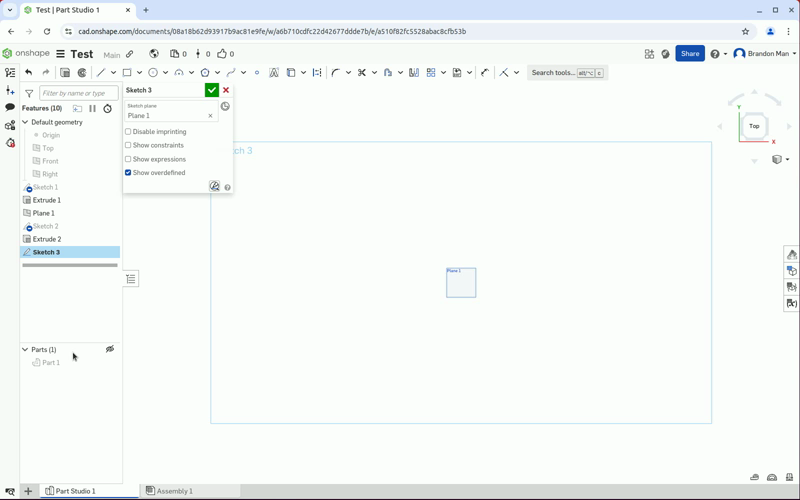
key(l)
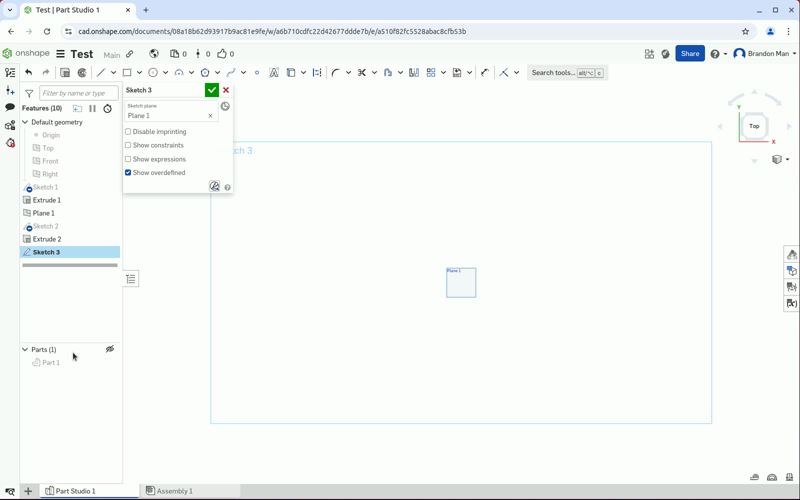
key_down(shift)
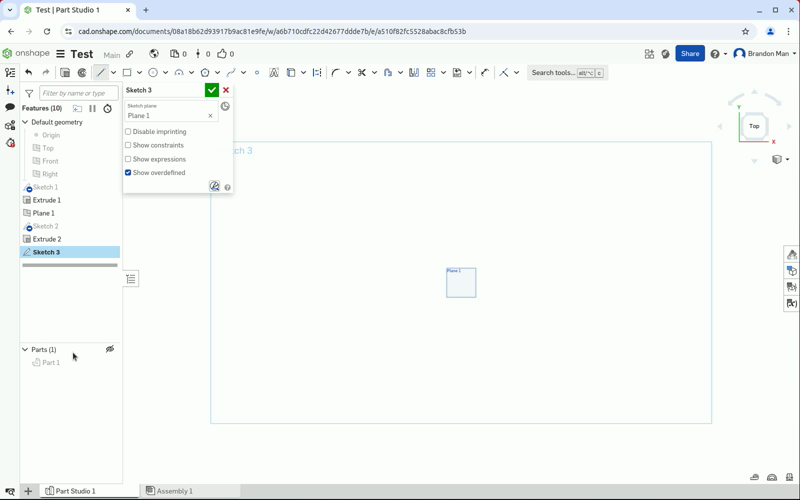
mouse_move(463, 280)
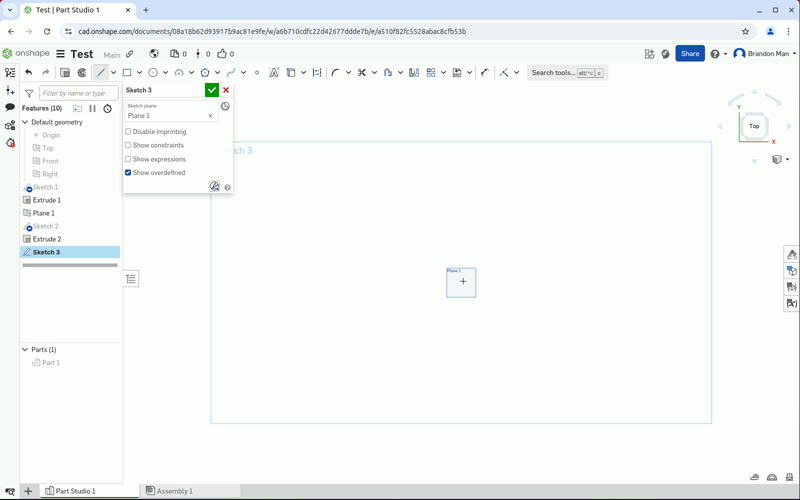
click(463, 280)
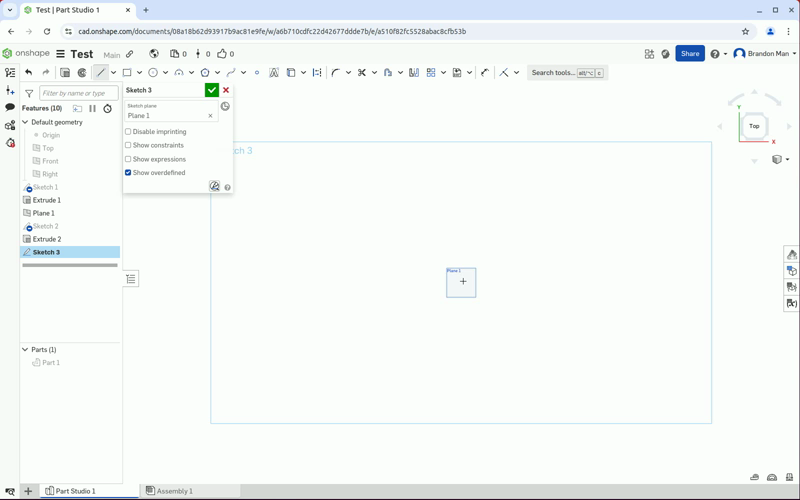
key_up(shift)
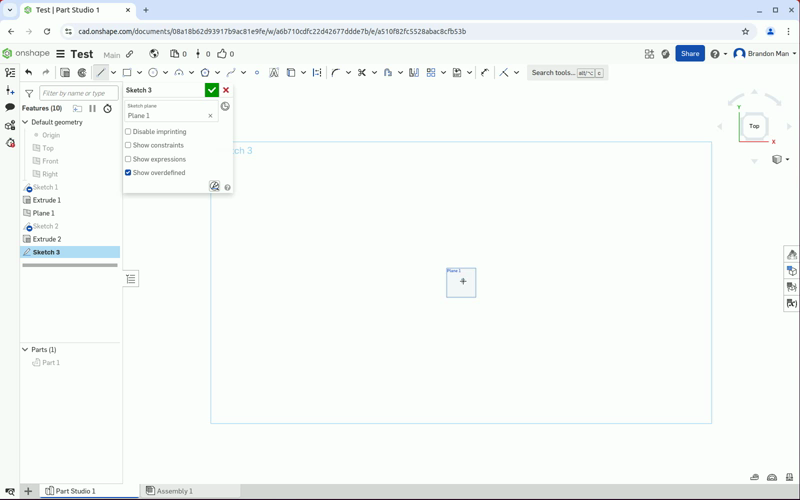
key_down(shift)
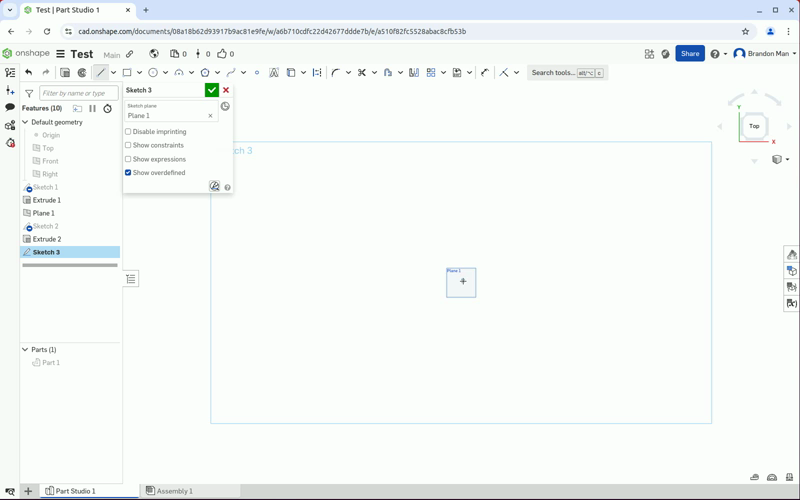
mouse_move(493, 280)
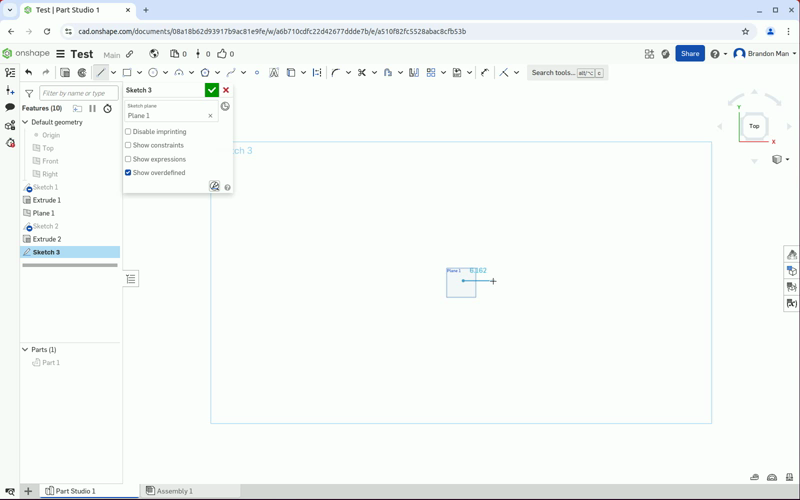
mouse_move(494, 280)
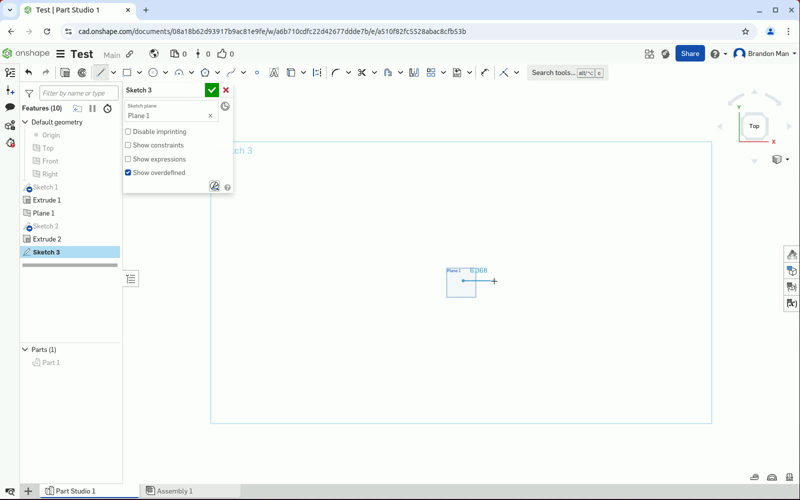
click(494, 280)
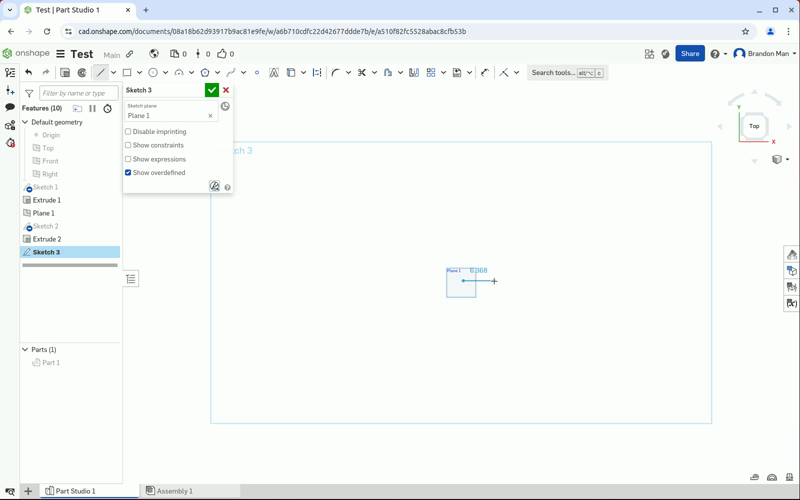
key_up(shift)
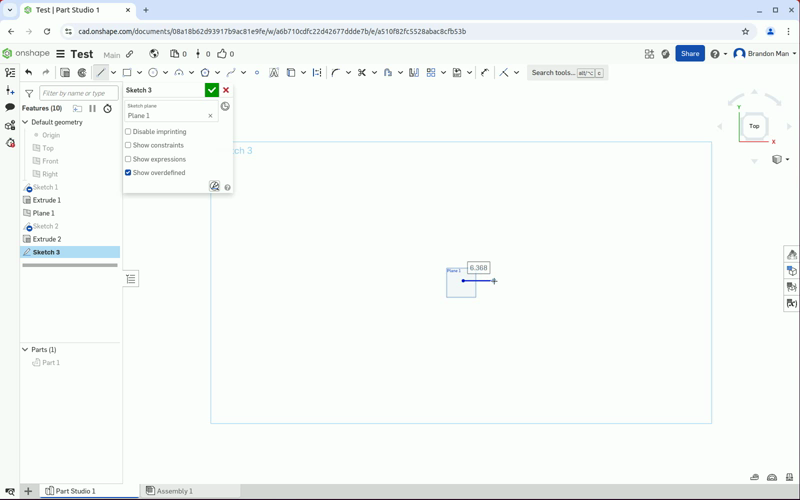
key_down(shift)
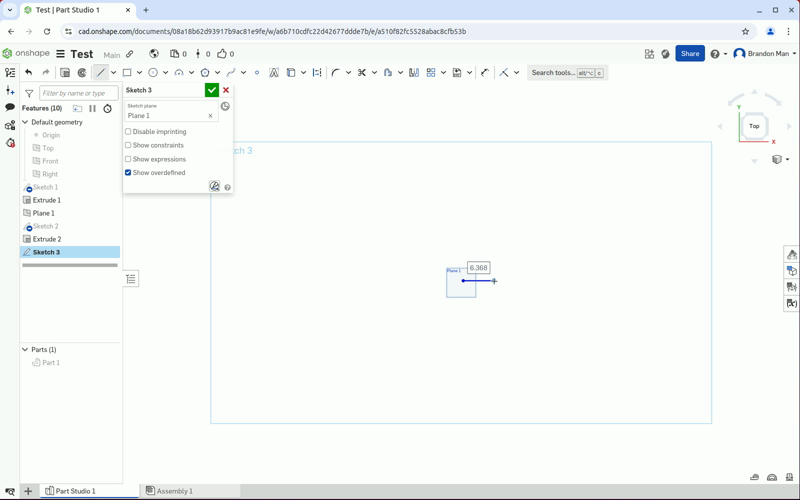
mouse_move(524, 280)
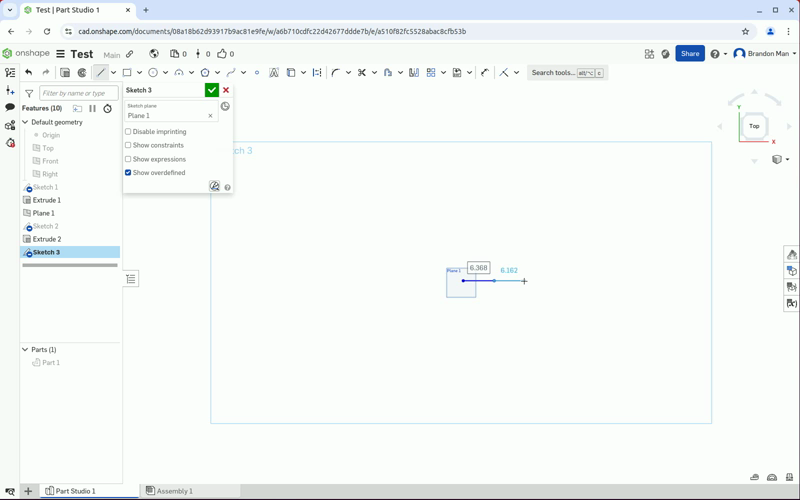
mouse_move(494, 249)
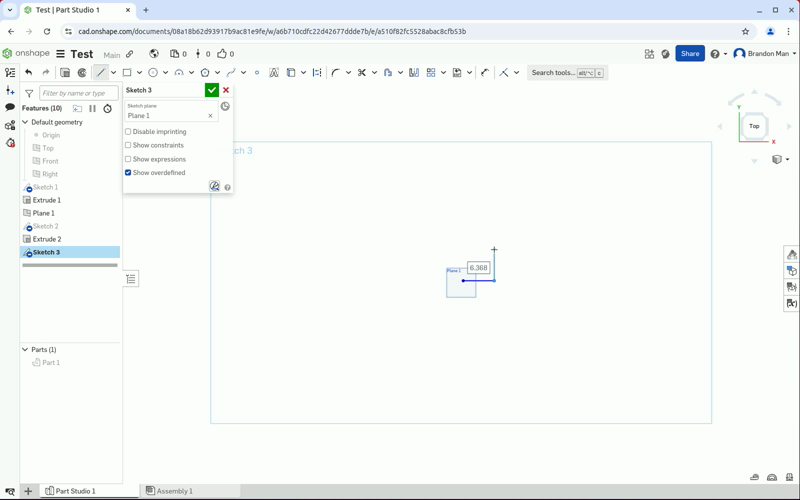
click(494, 249)
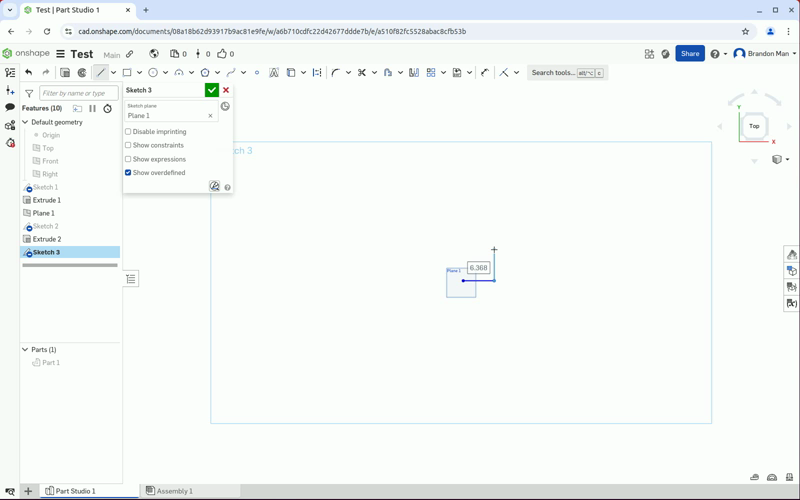
key_up(shift)
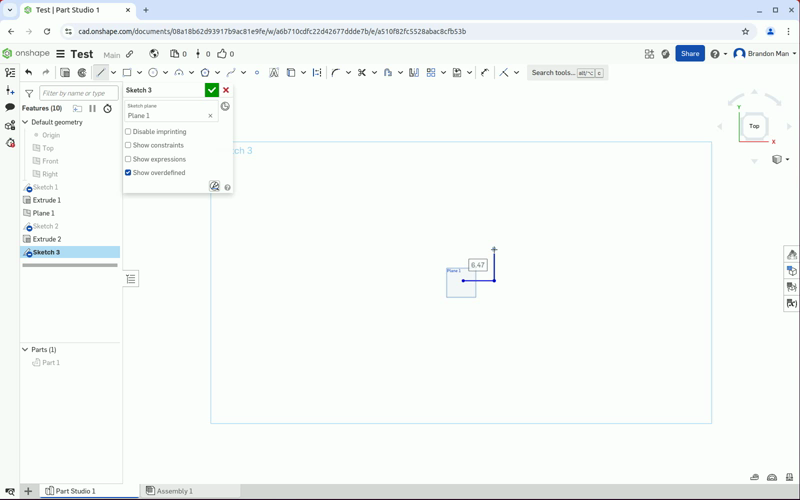
key_down(shift)
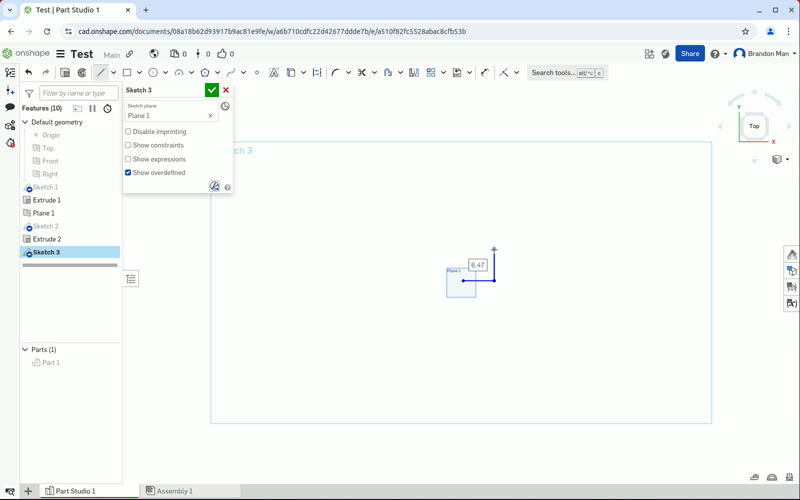
mouse_move(524, 249)
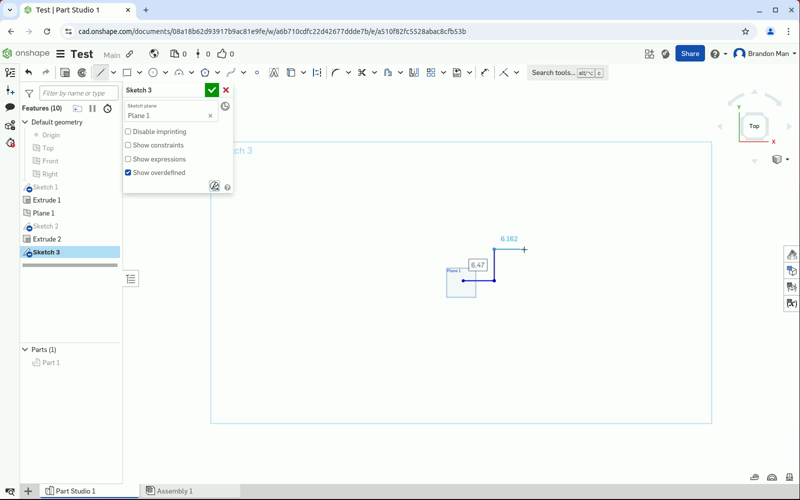
mouse_move(463, 249)
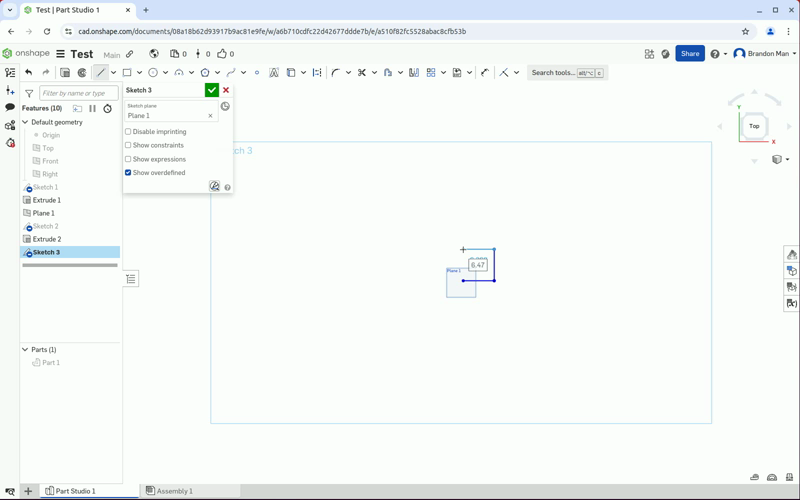
click(463, 249)
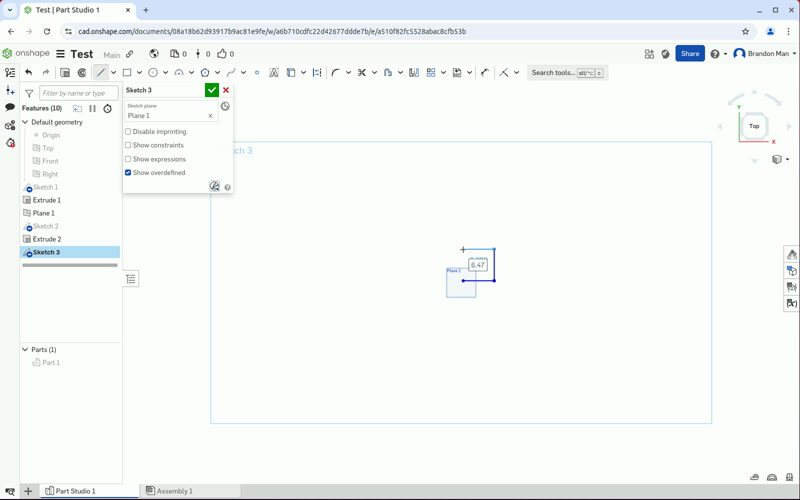
key_up(shift)
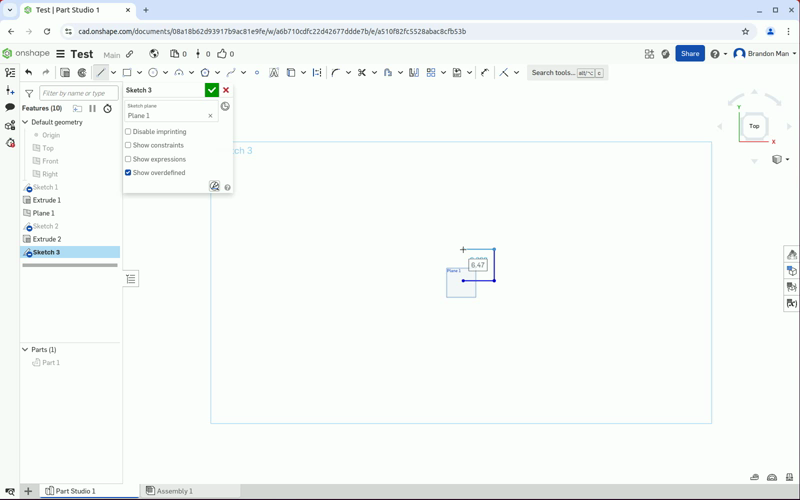
mouse_move(493, 249)
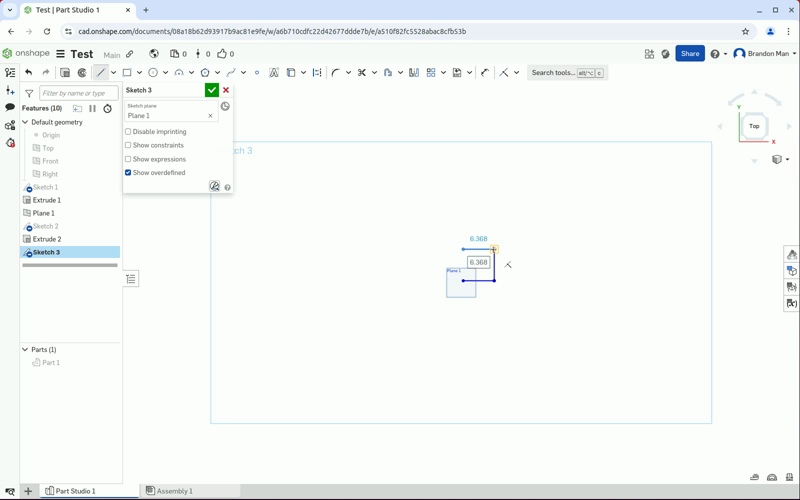
key_down(shift)
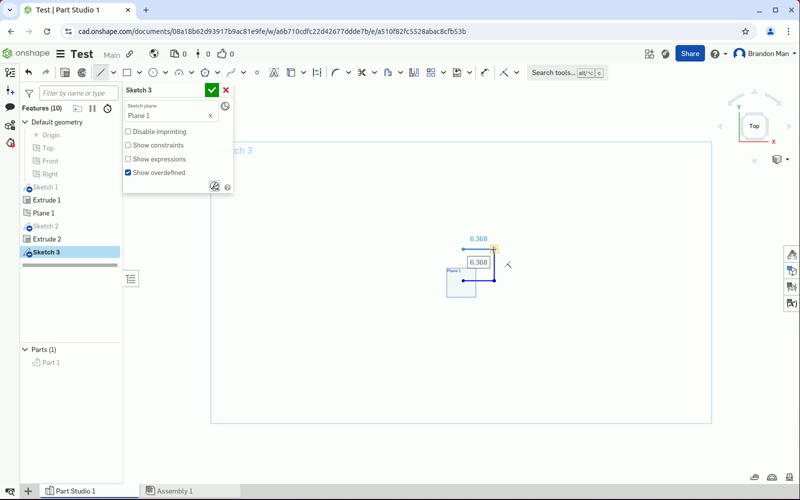
mouse_move(463, 280)
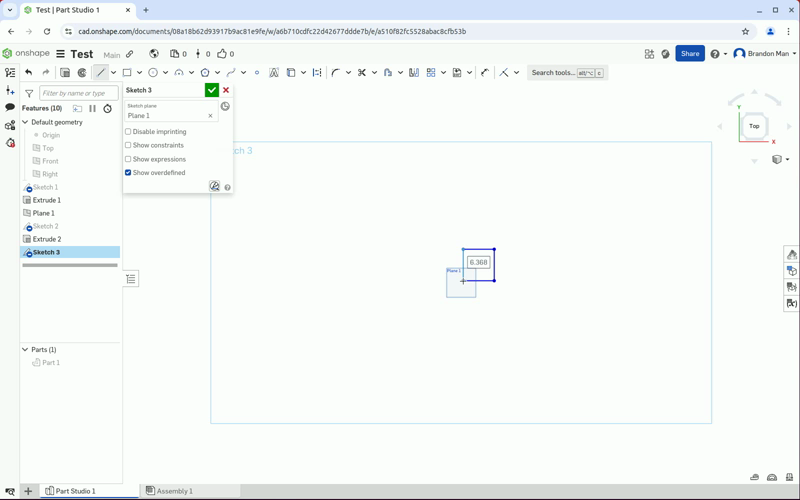
key_up(shift)
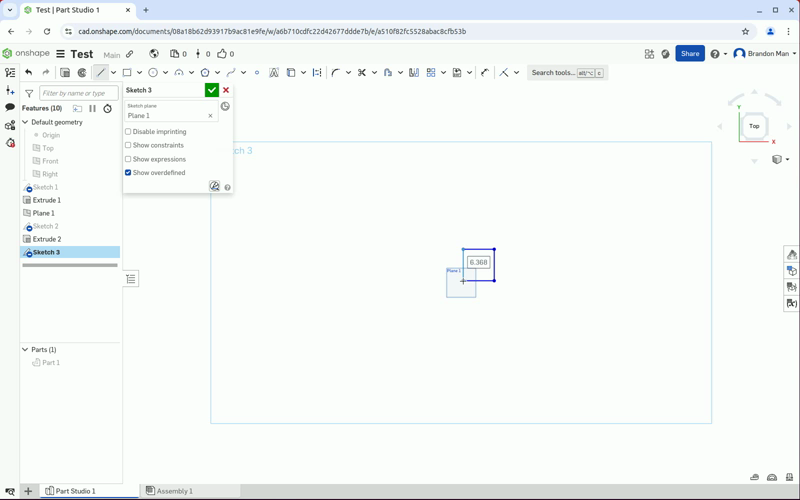
click(463, 280)
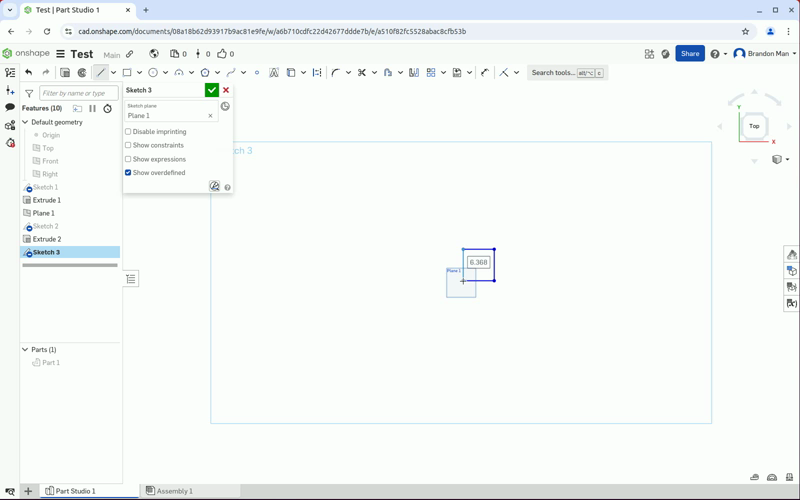
key(esc)
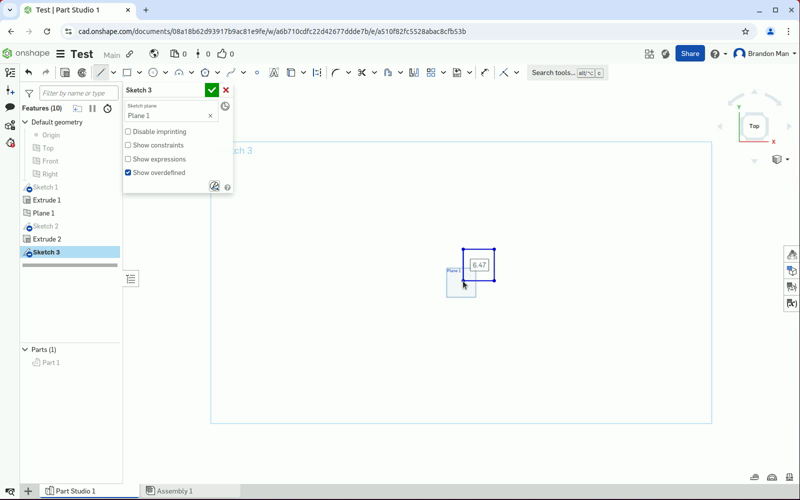
mouse_move(465, 262)
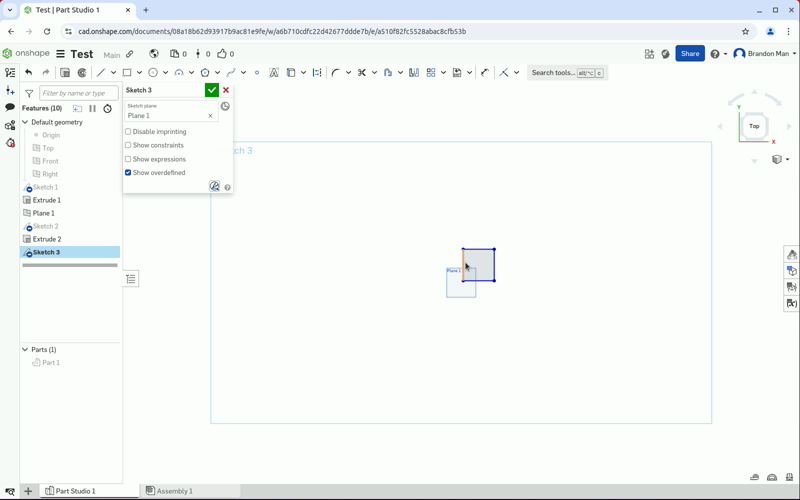
scroll(6)
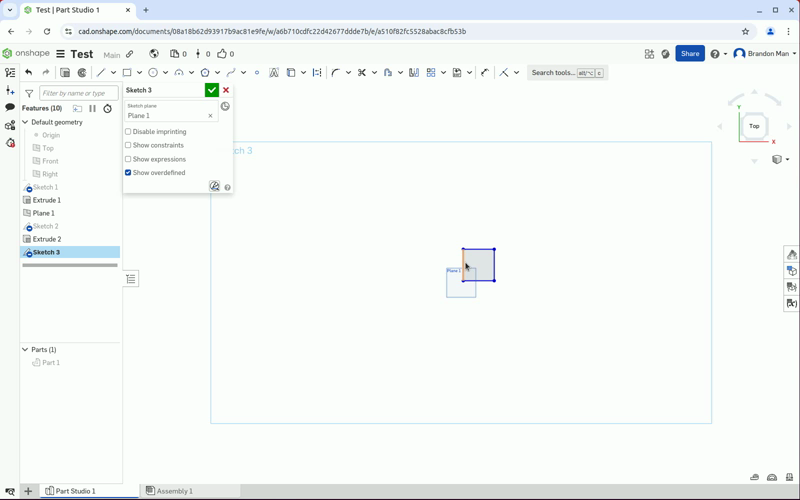
scroll(6)
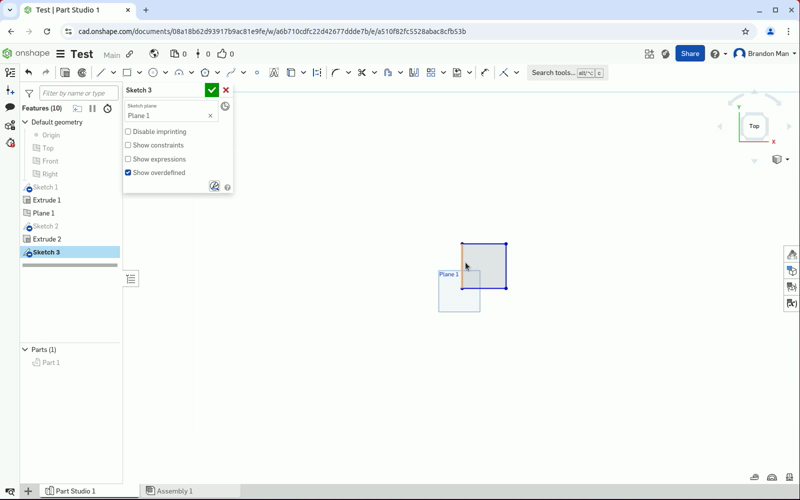
scroll(6)
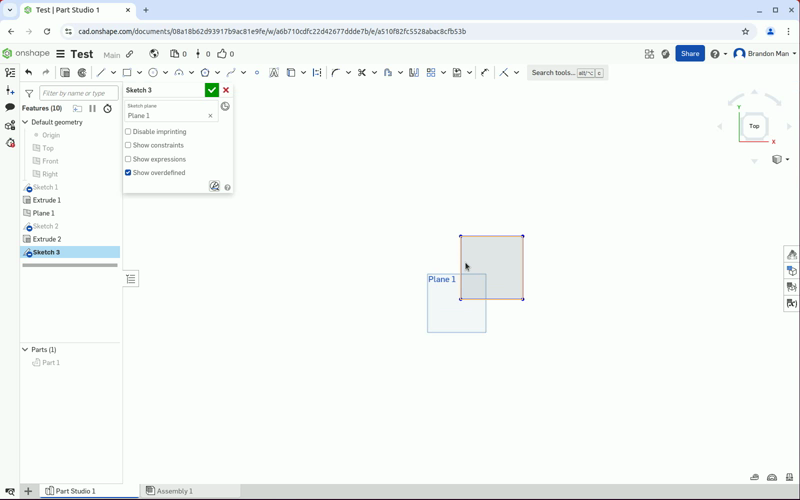
scroll(6)
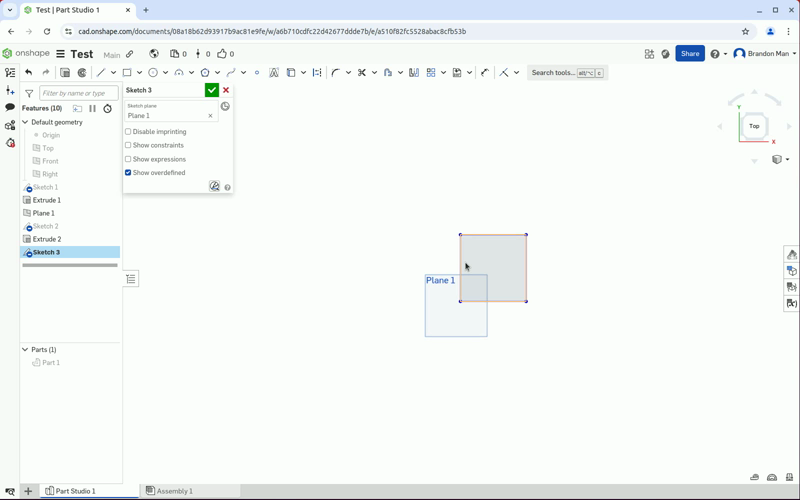
scroll(6)
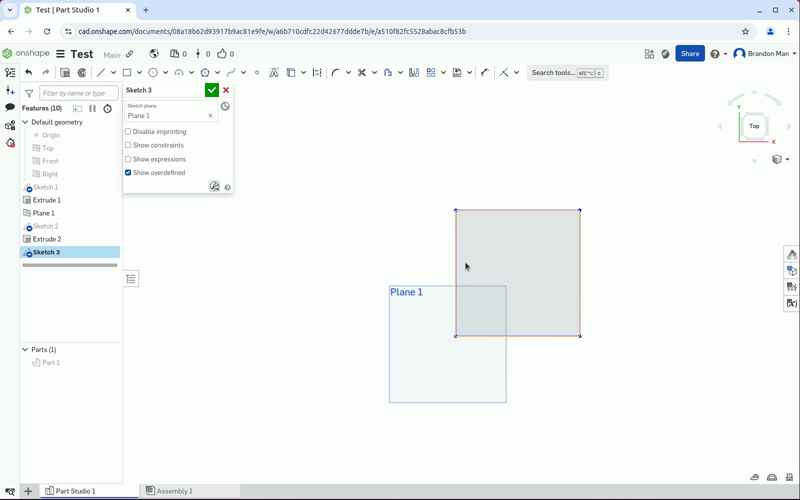
scroll(6)
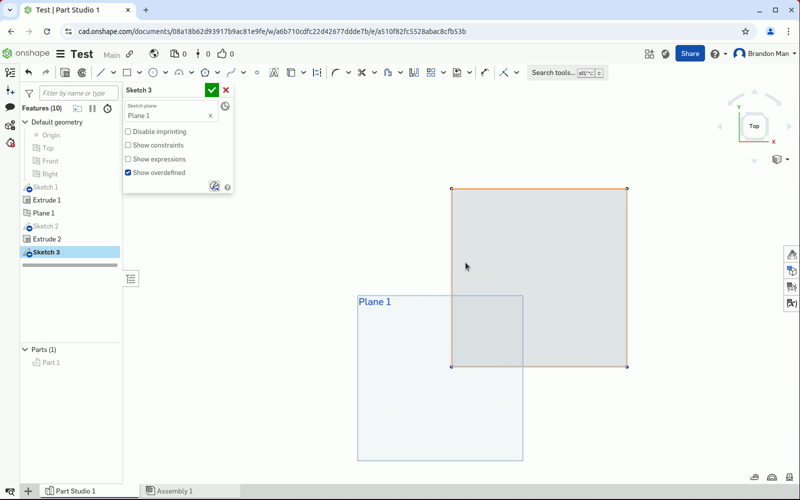
scroll(6)
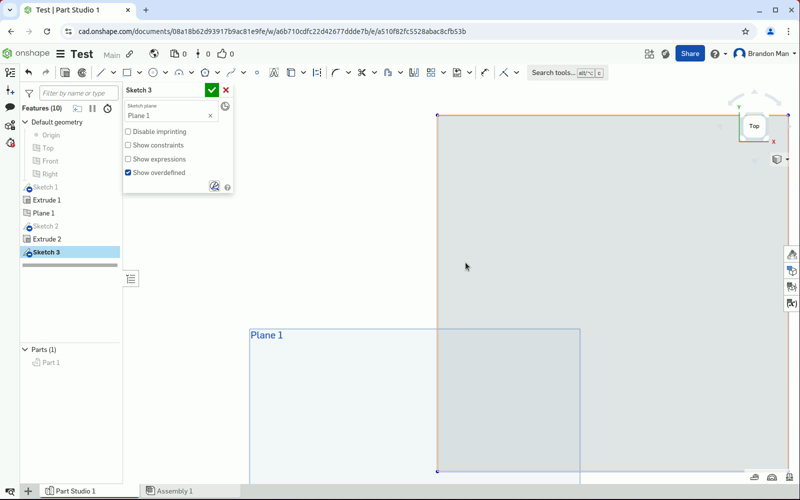
click(465, 262)
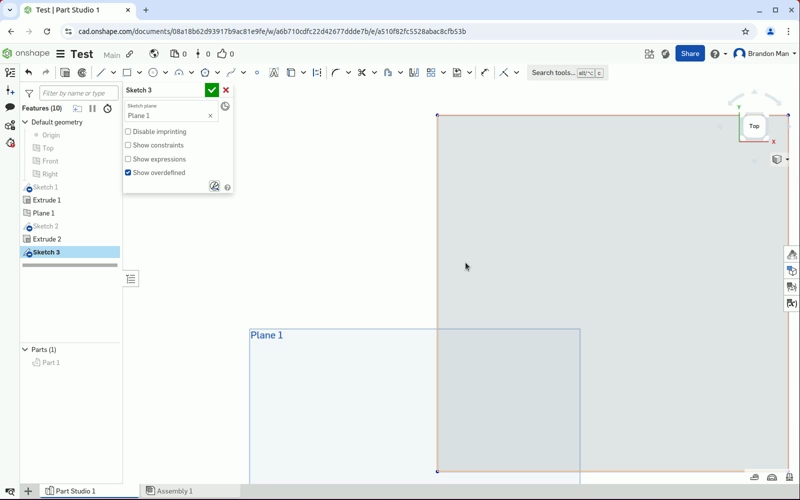
scroll(-6)
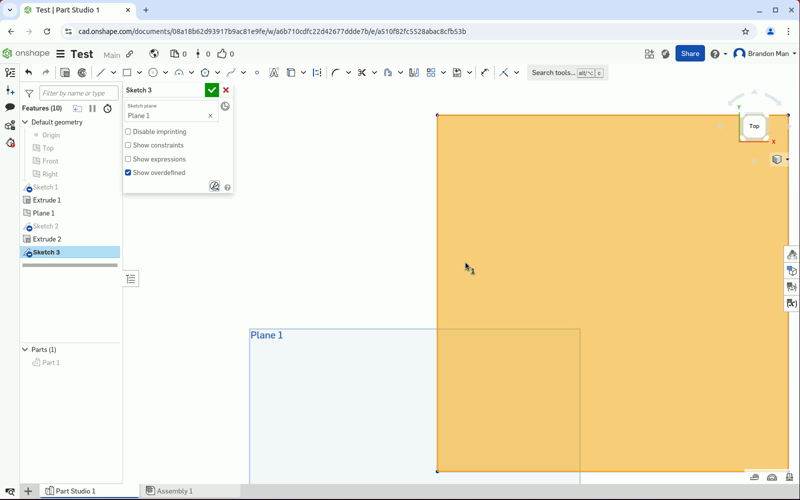
scroll(-6)
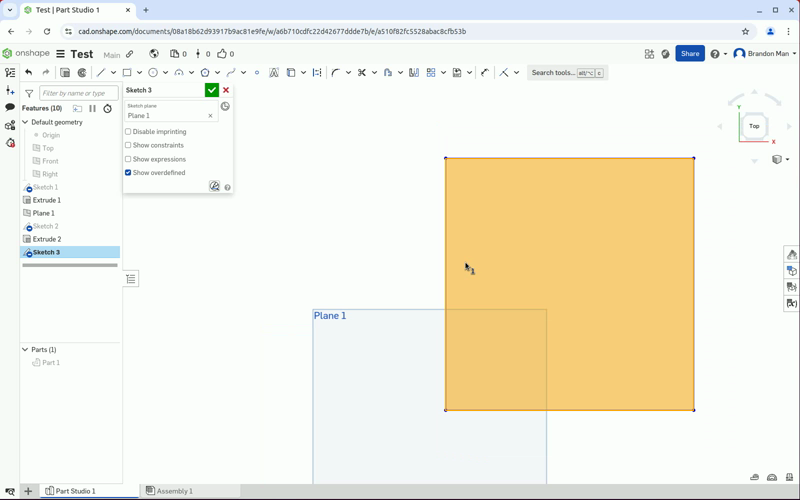
scroll(-6)
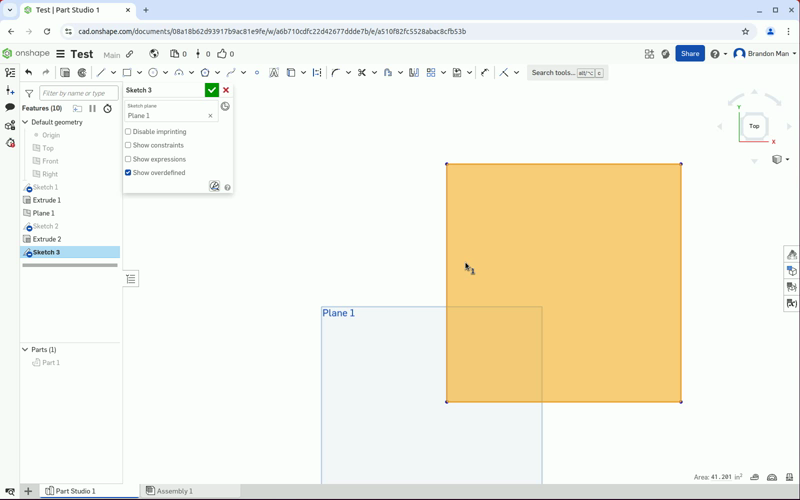
scroll(-6)
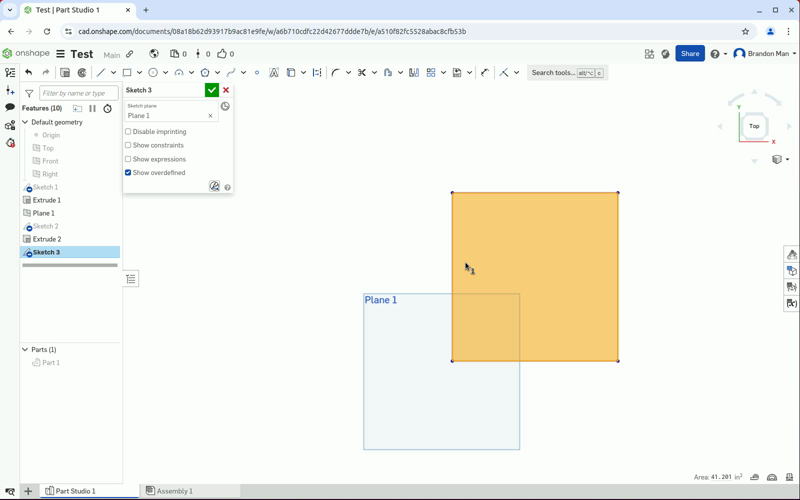
scroll(-6)
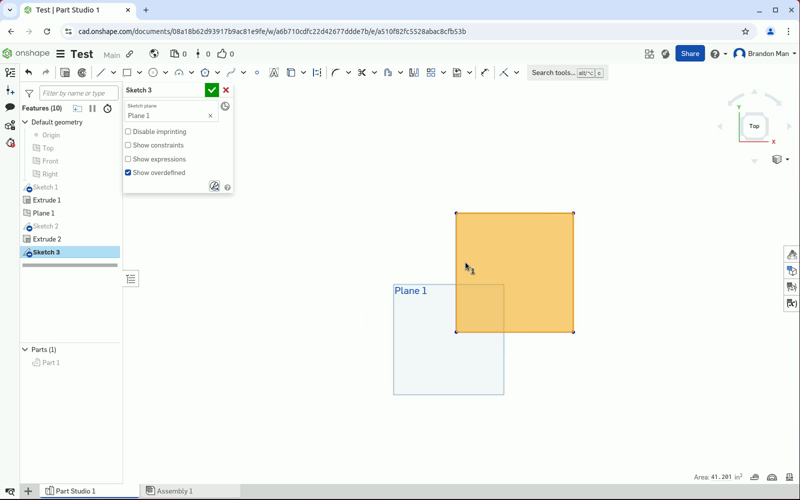
scroll(-6)
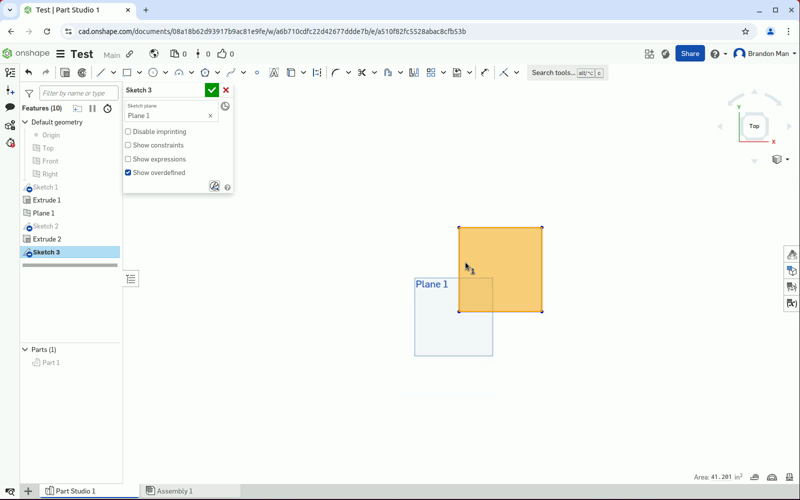
scroll(-6)
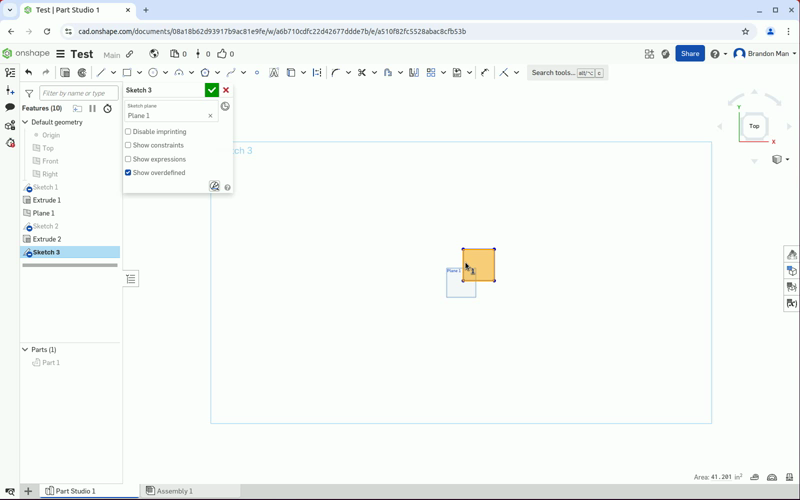
mouse_move(73, 352)
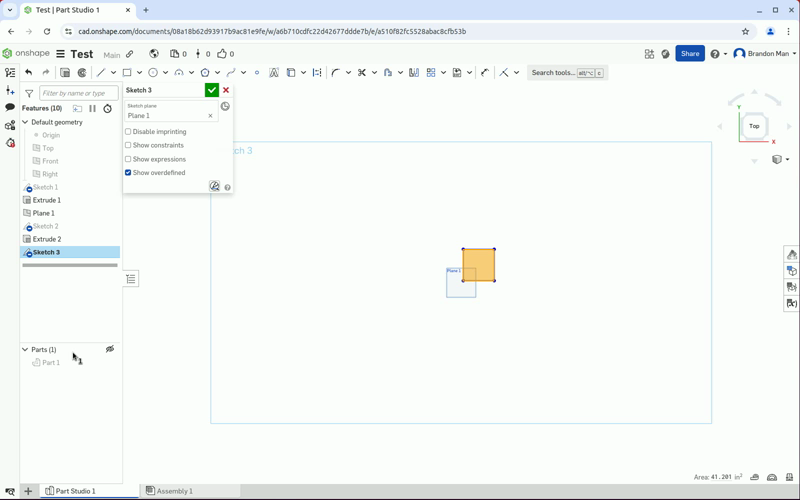
key(shift+y)
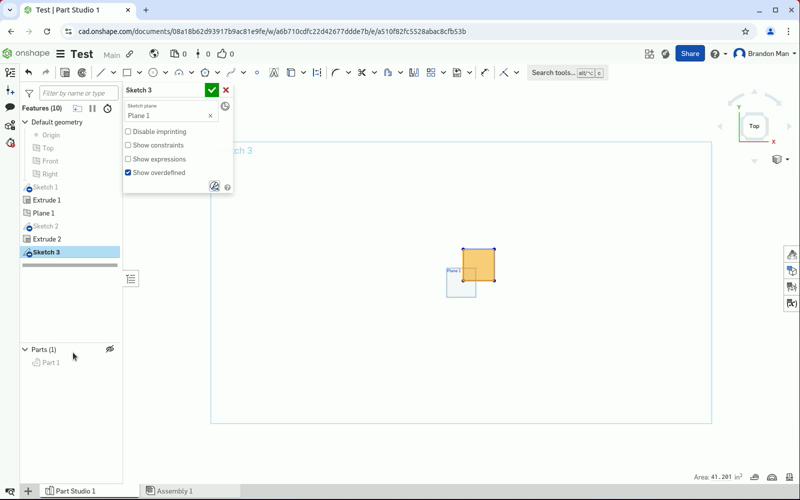
key(shift+e)
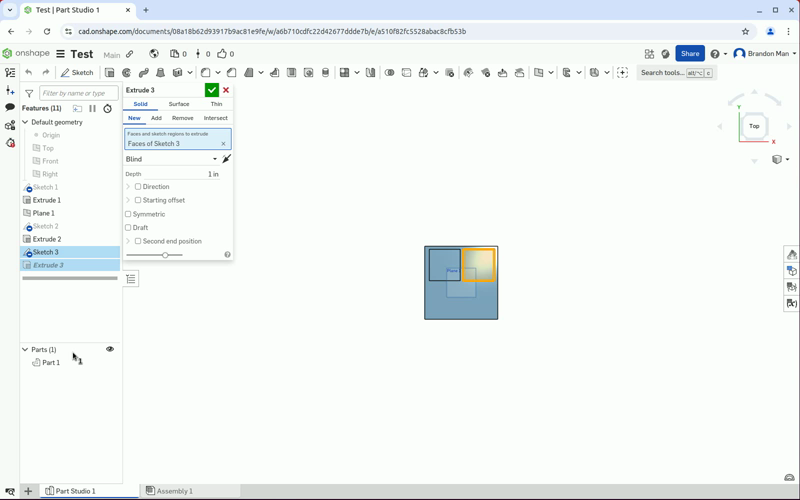
mouse_move(143, 106)
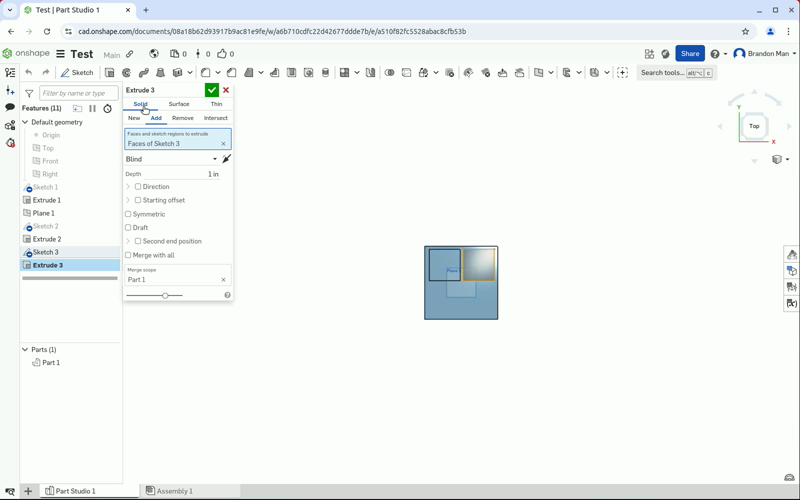
click(143, 106)
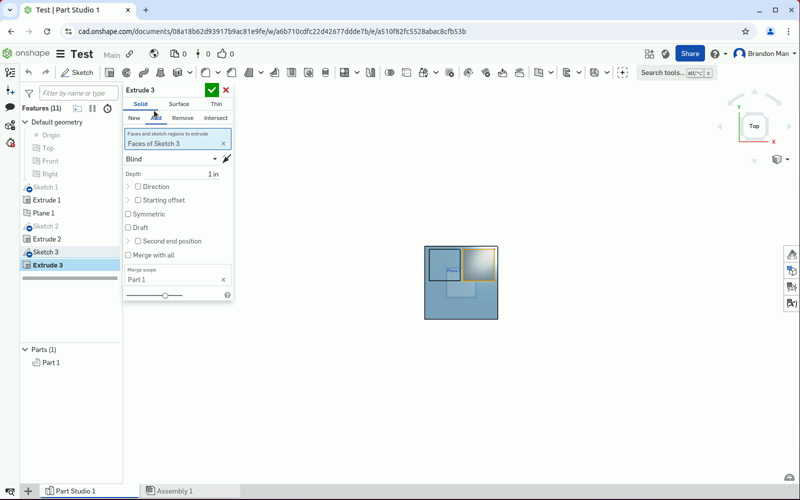
mouse_move(186, 120)
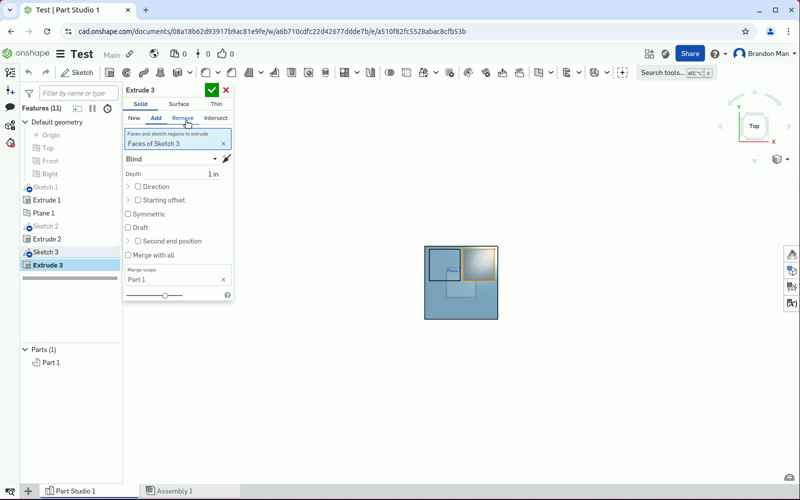
click(186, 120)
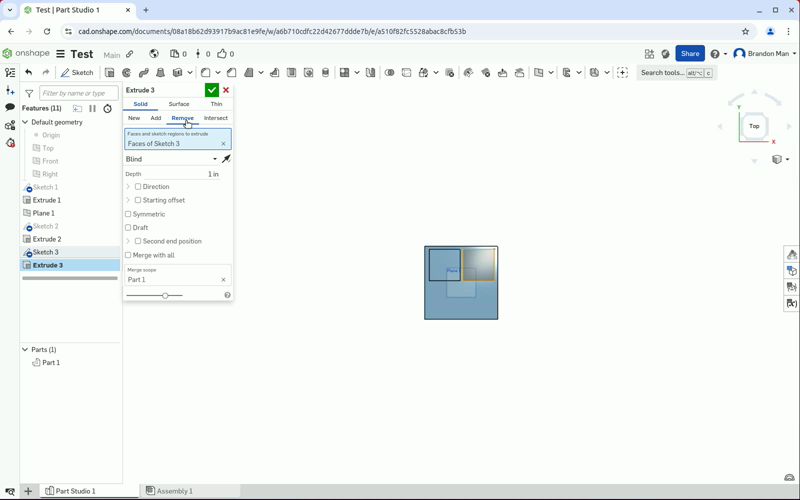
key(tab, 4)
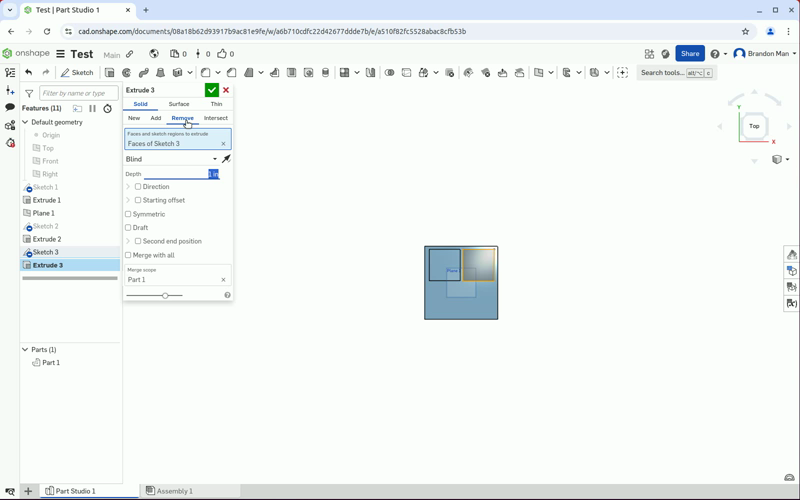
text(22.386)
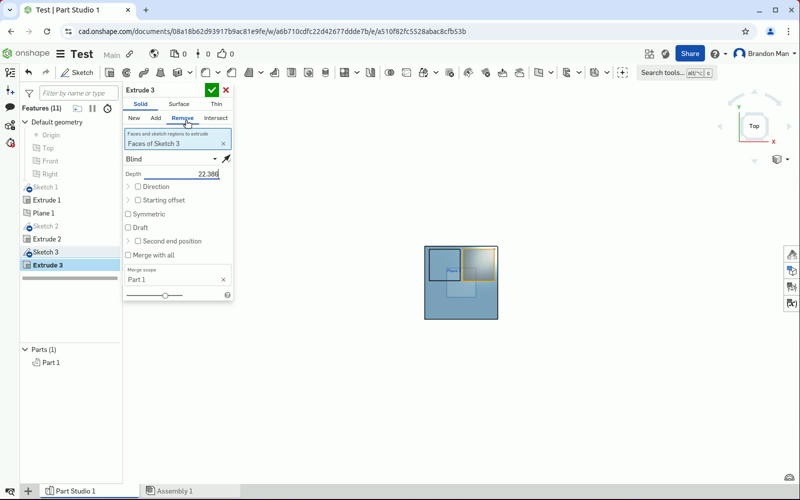
key(tab, 6)
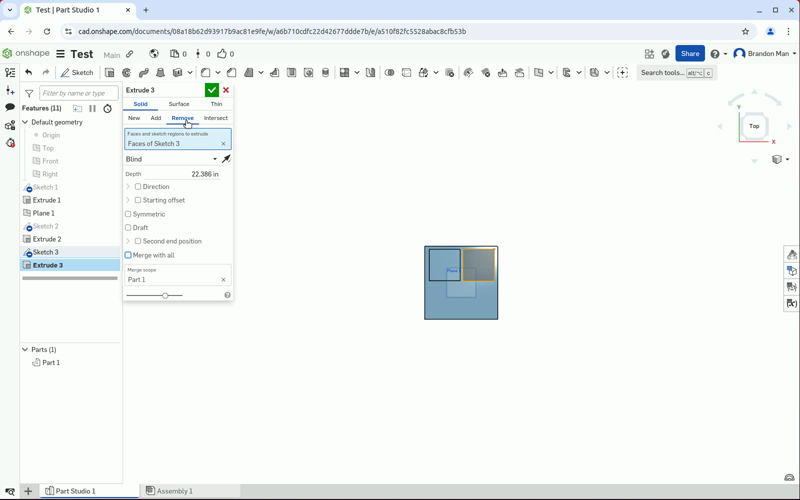
key(space)
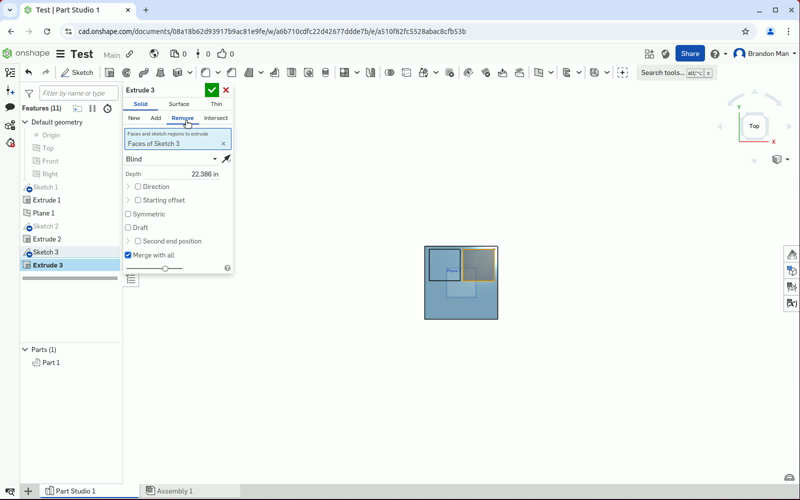
key(enter)
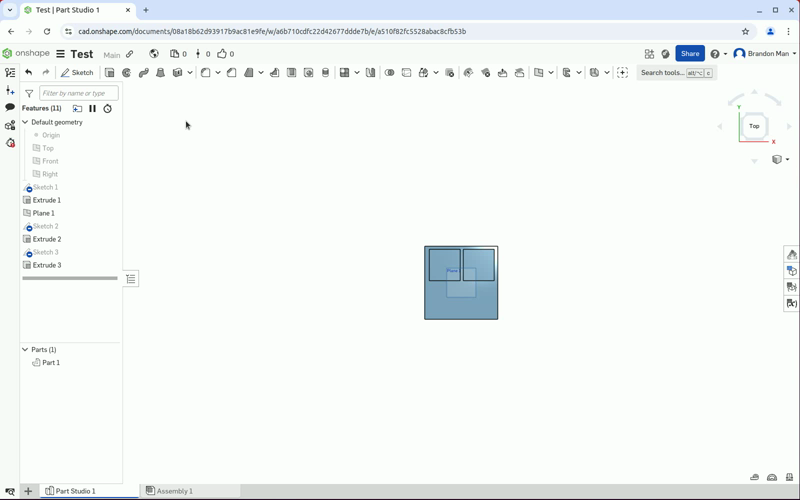
key(shift+h)
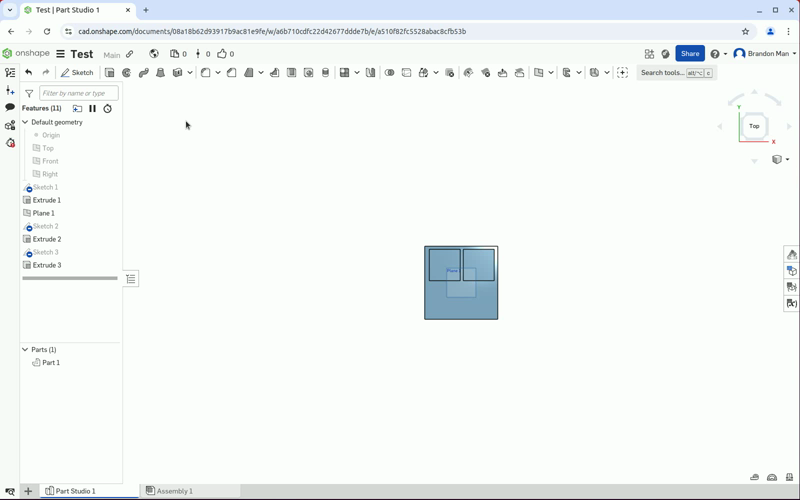
key(shift+h)
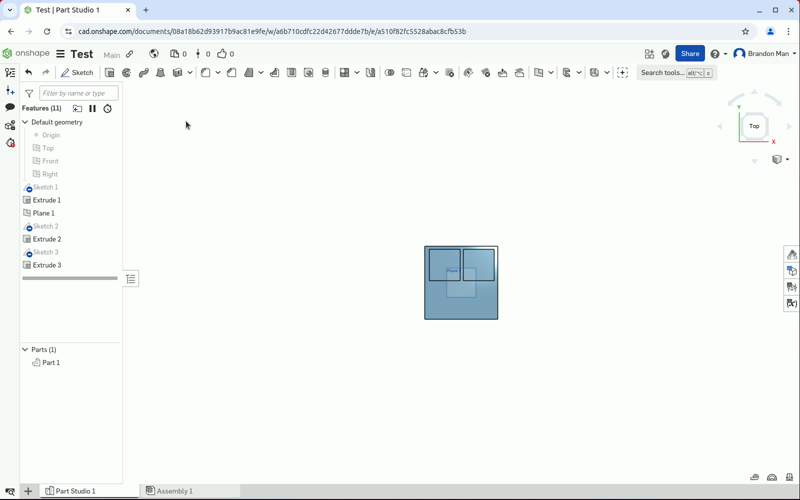
mouse_move(73, 189)
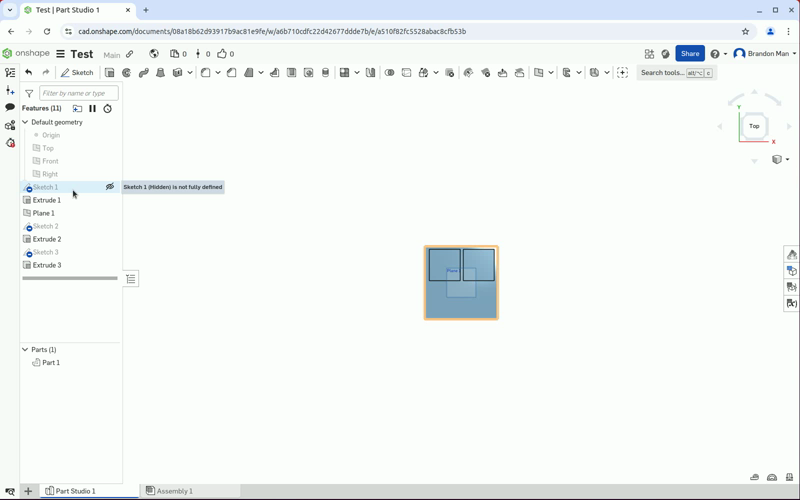
click(73, 189)
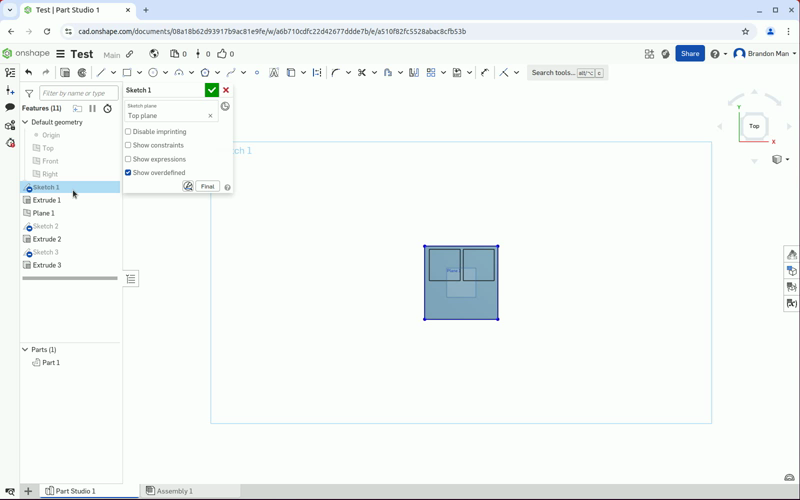
mouse_move(229, 92)
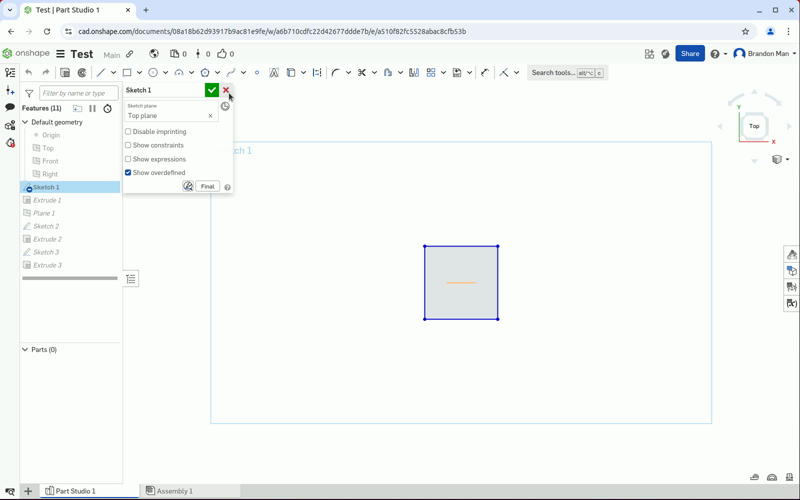
click(229, 92)
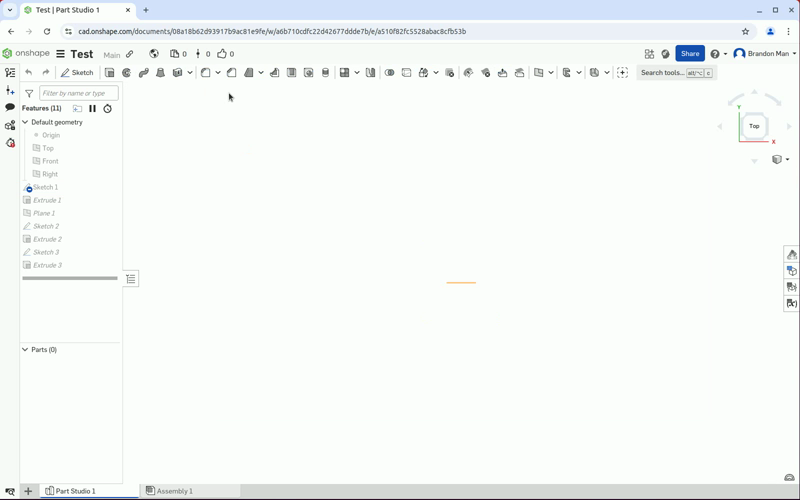
key(shift+s)
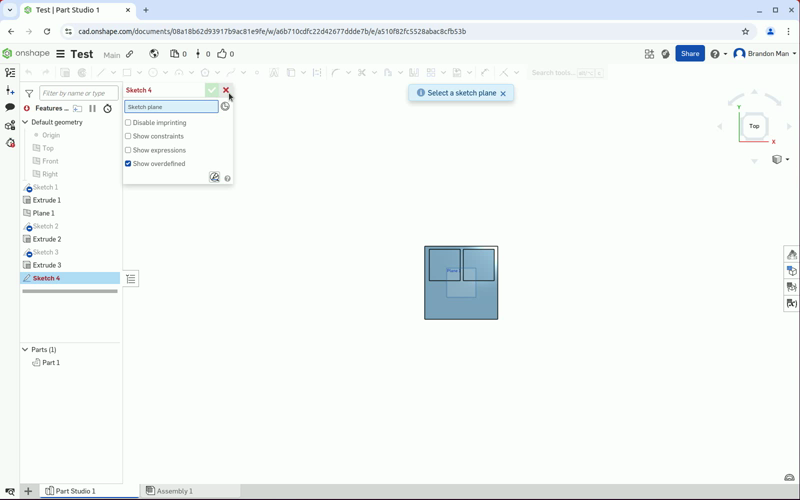
mouse_move(73, 215)
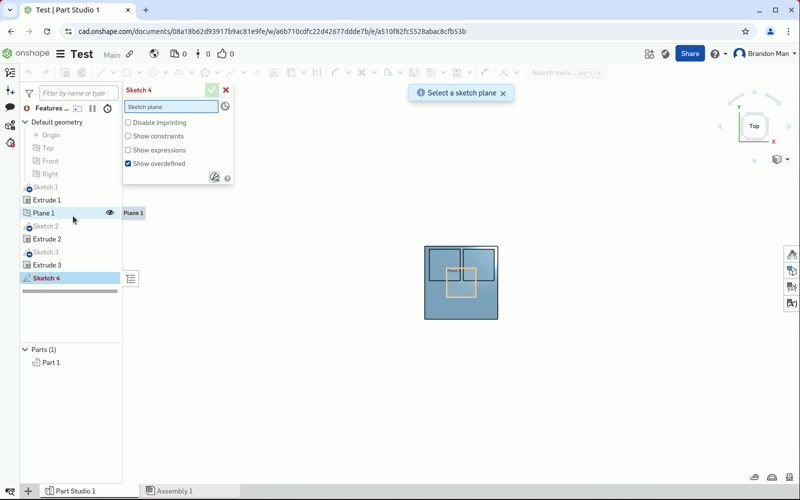
click(73, 215)
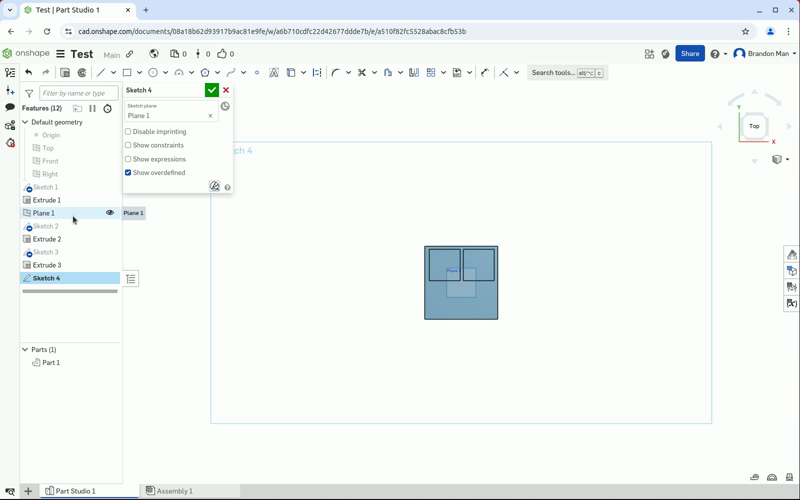
mouse_move(73, 352)
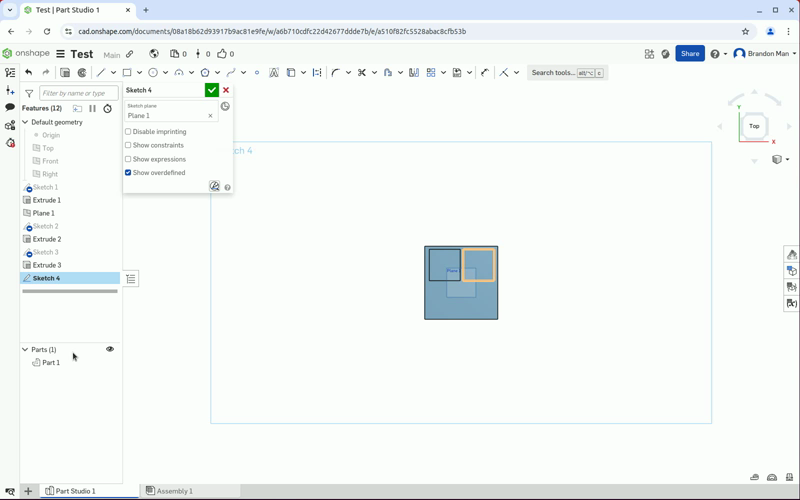
key(y)
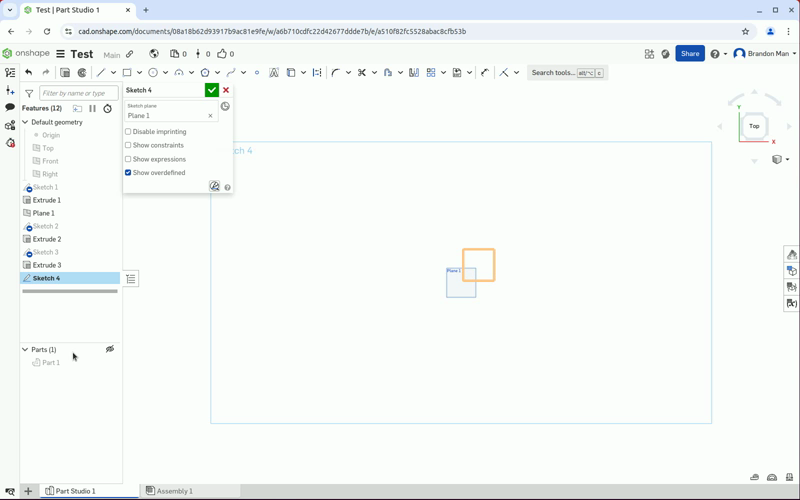
key(l)
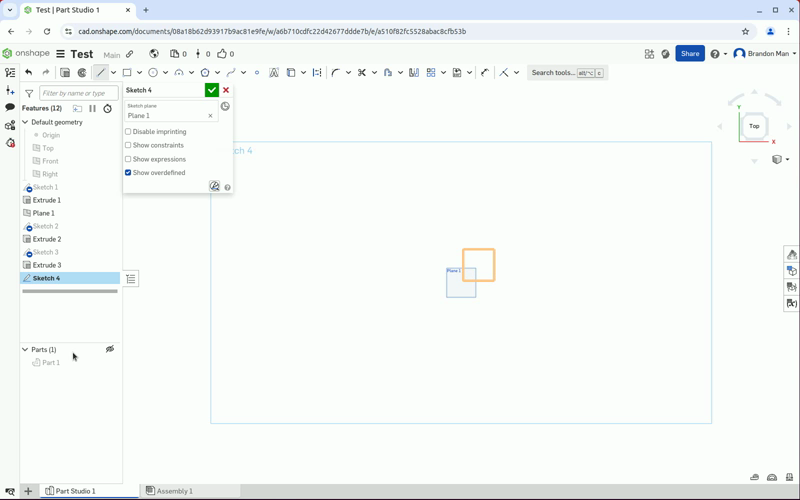
key_down(shift)
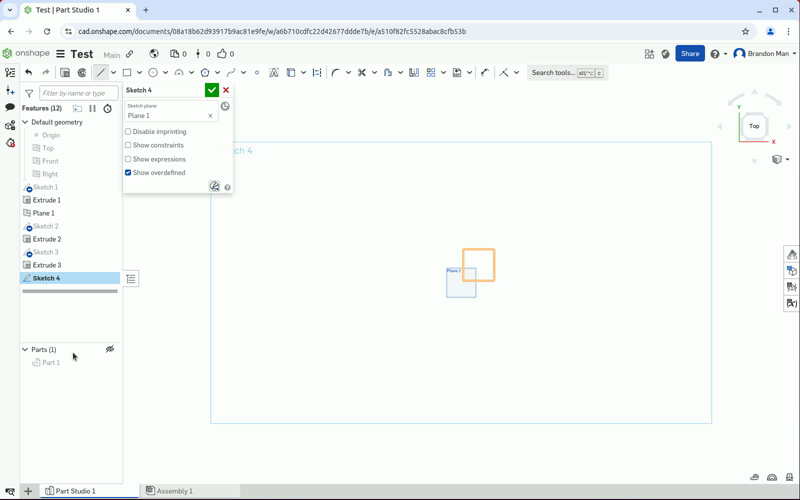
mouse_move(463, 314)
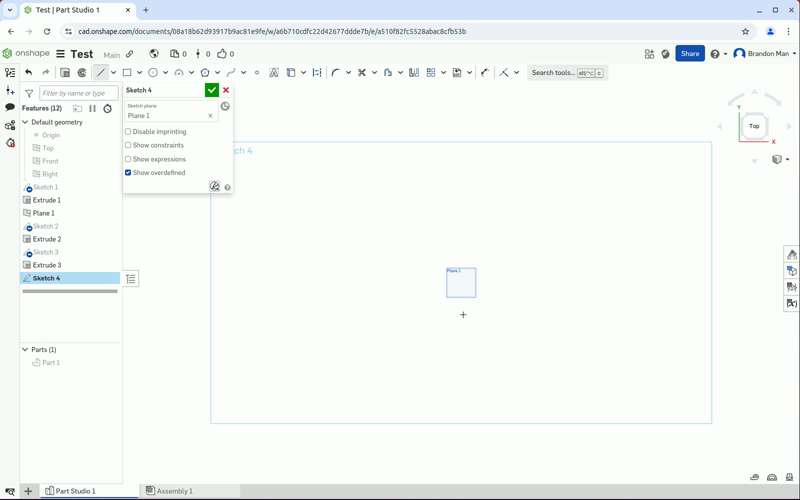
click(463, 314)
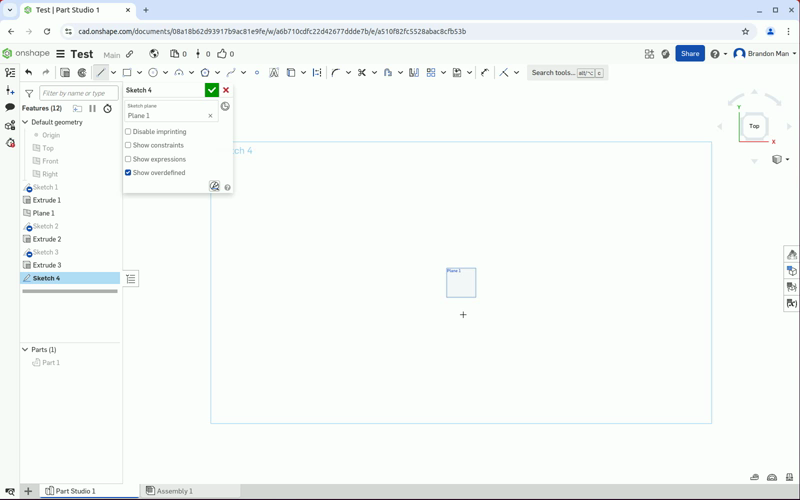
key_up(shift)
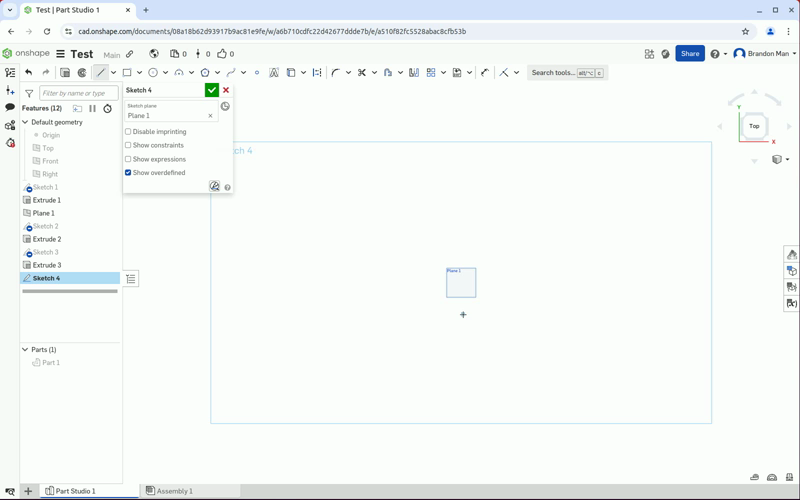
key_down(shift)
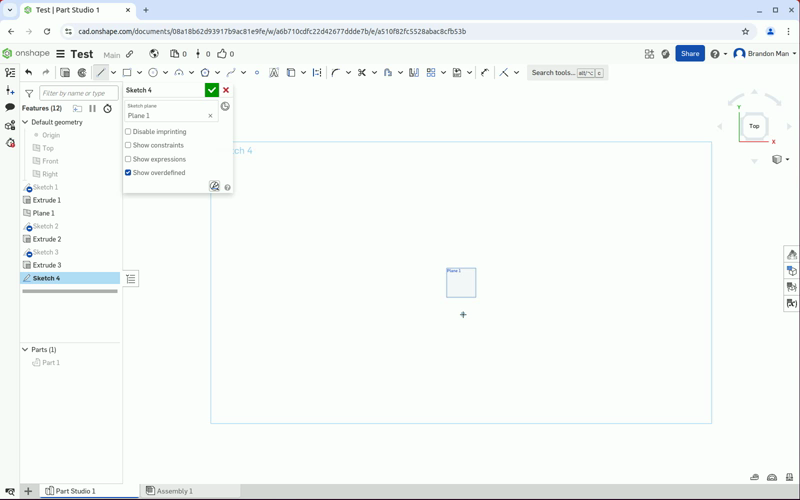
mouse_move(493, 314)
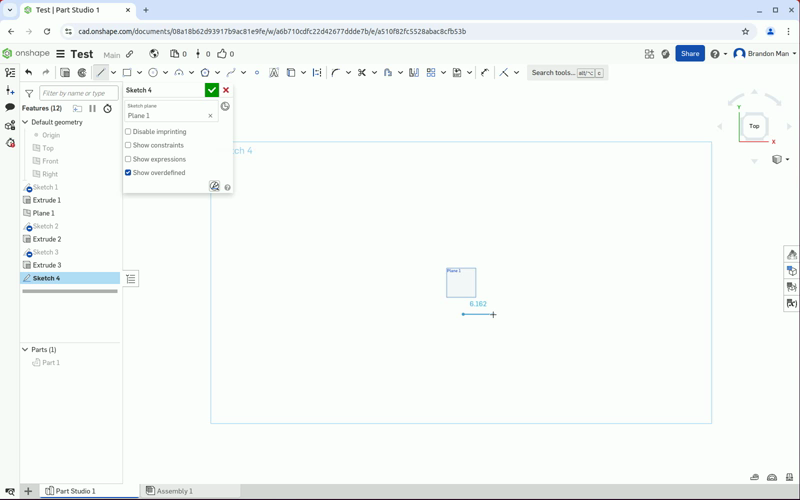
mouse_move(494, 314)
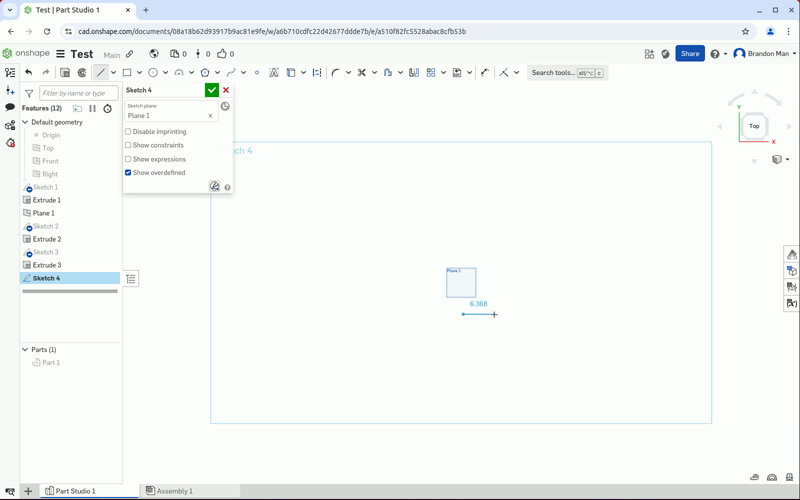
click(494, 314)
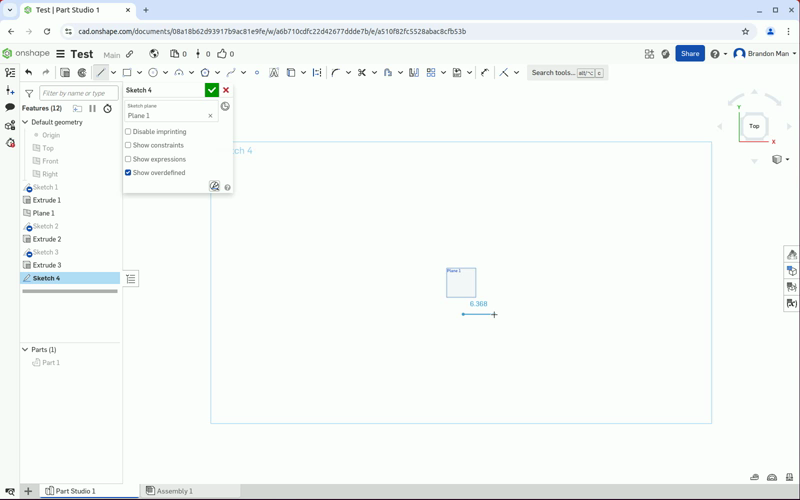
key_up(shift)
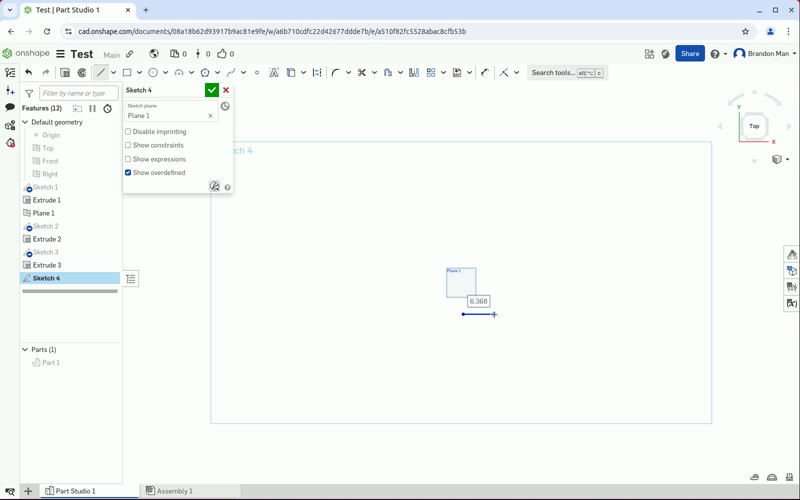
key_down(shift)
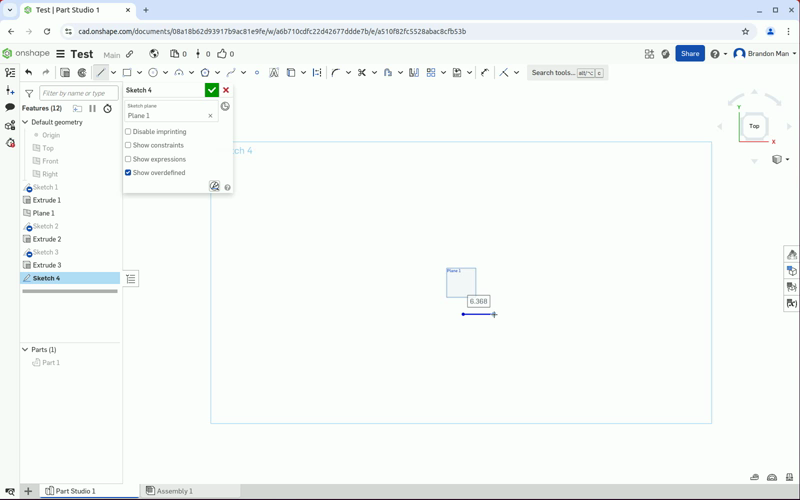
mouse_move(524, 314)
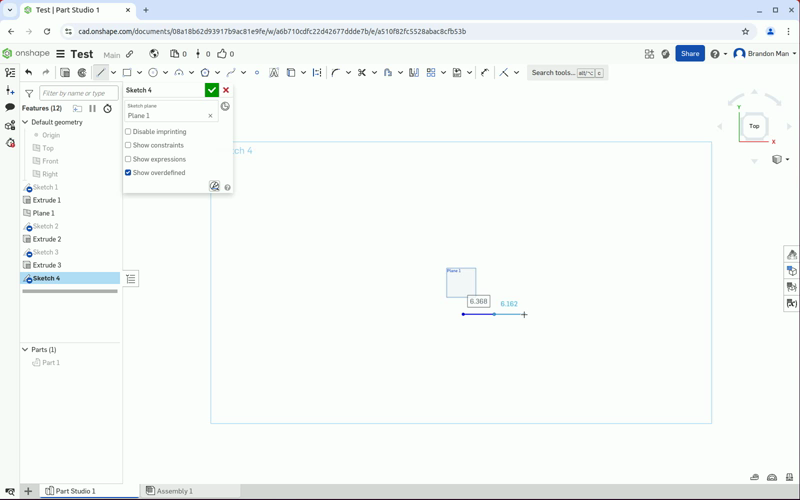
mouse_move(494, 283)
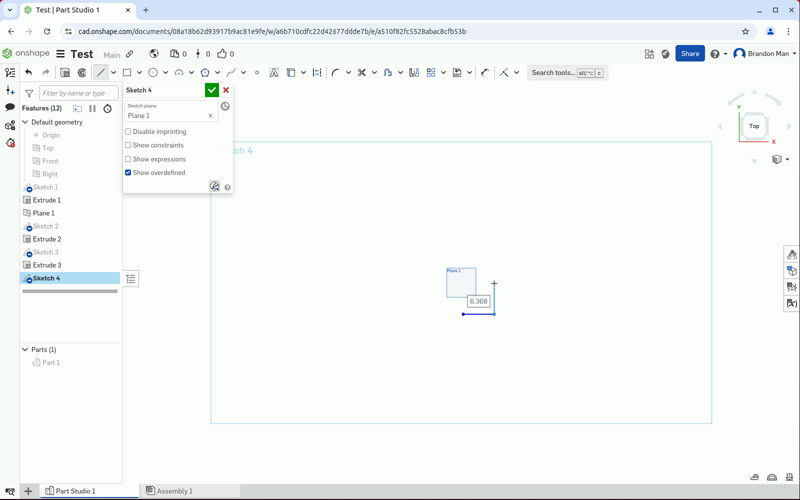
click(494, 283)
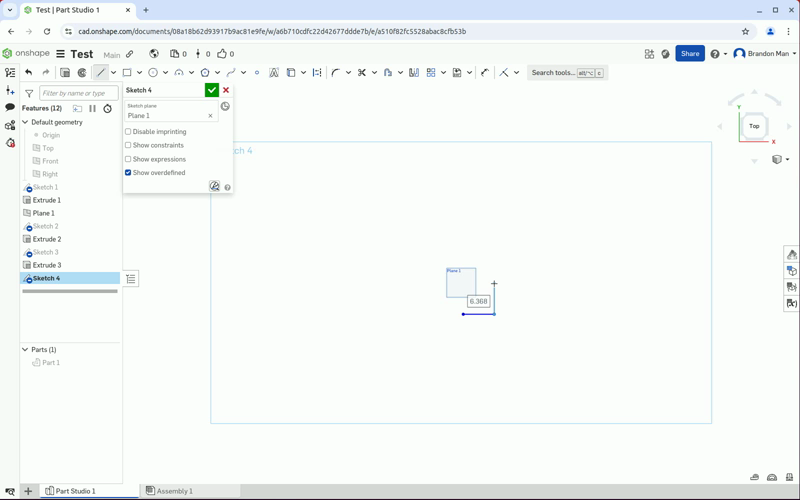
key_up(shift)
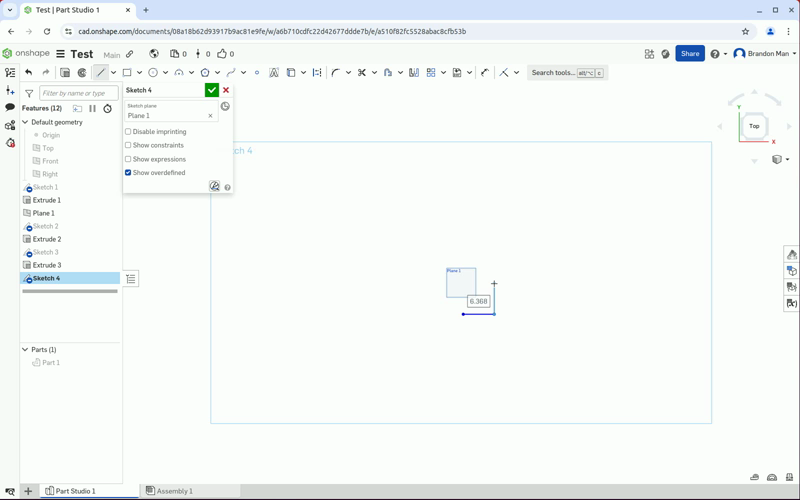
key_down(shift)
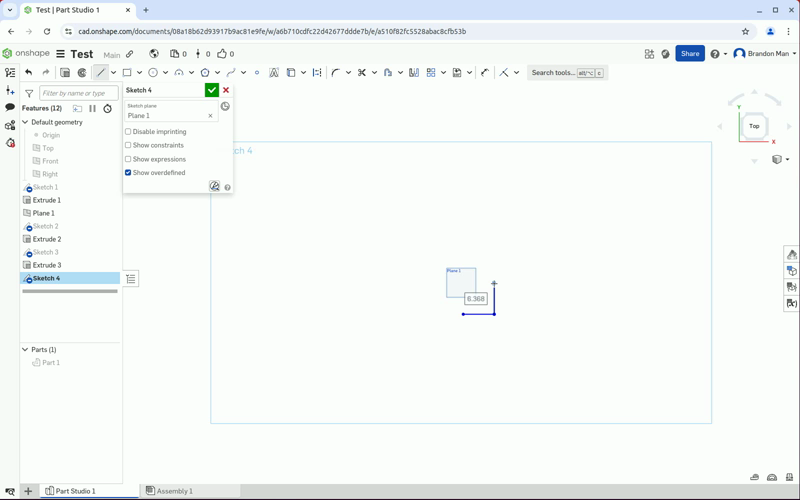
mouse_move(524, 283)
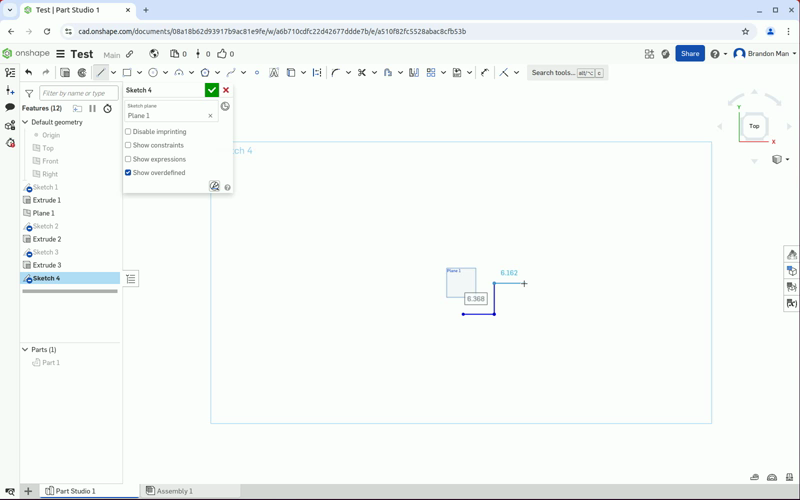
mouse_move(463, 283)
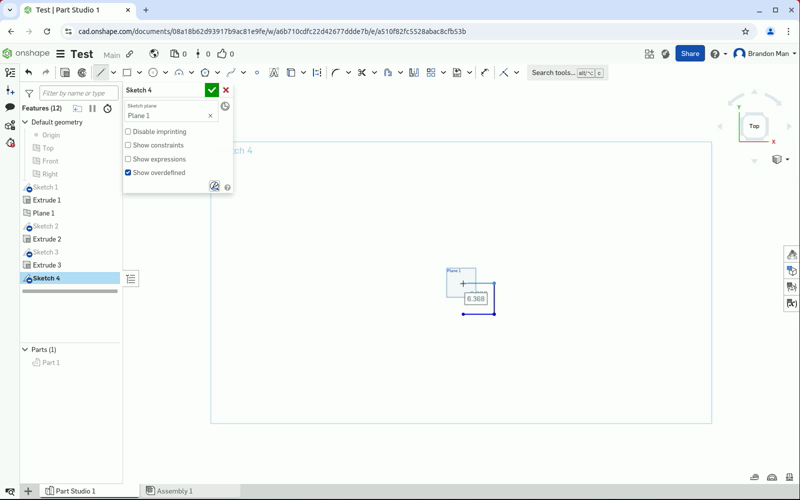
click(463, 283)
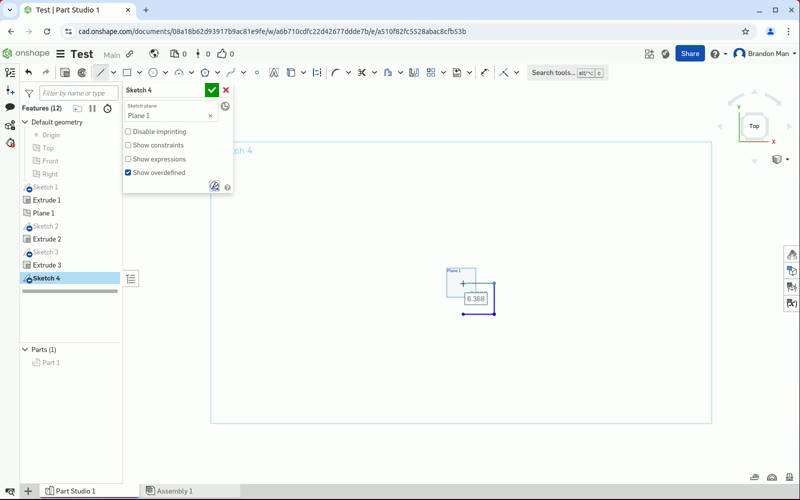
key_up(shift)
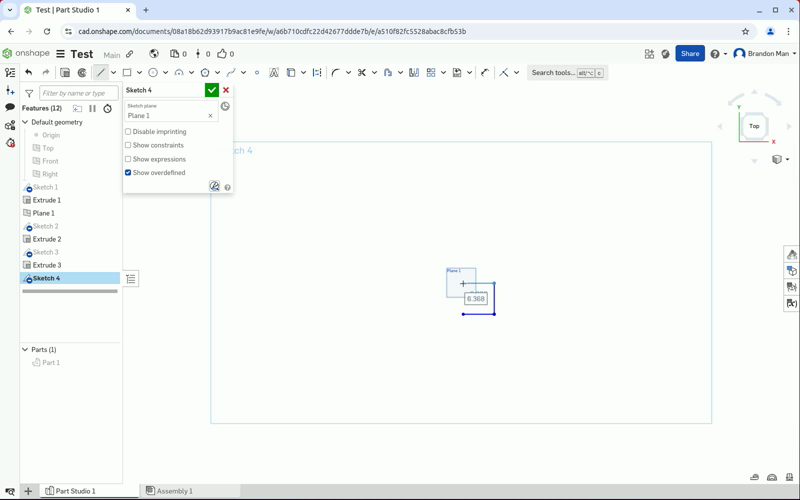
mouse_move(493, 283)
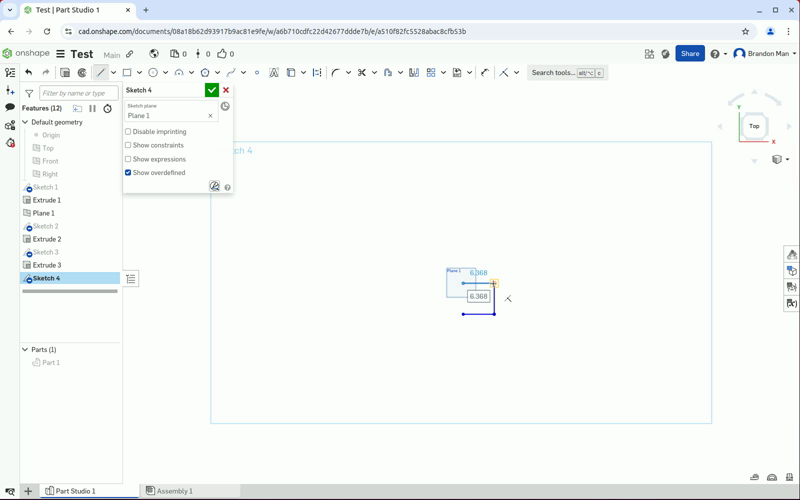
key_down(shift)
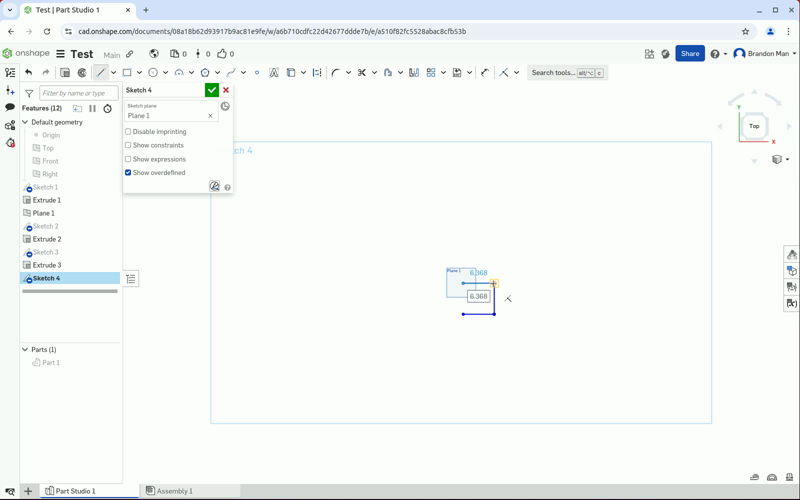
mouse_move(463, 314)
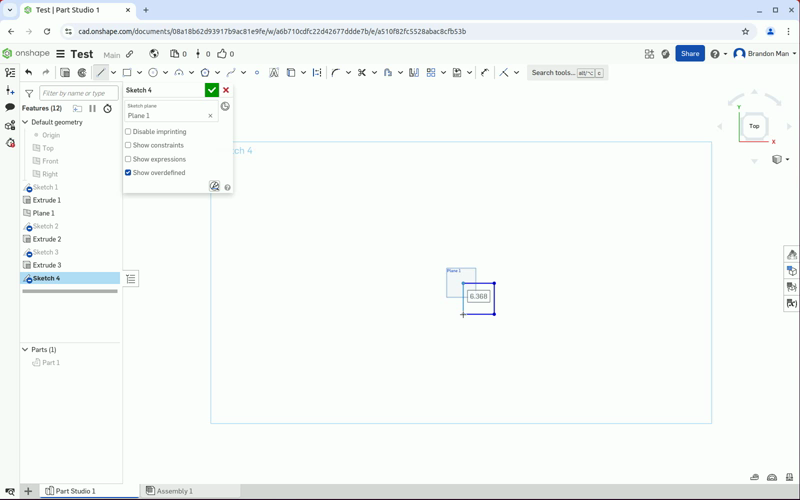
key_up(shift)
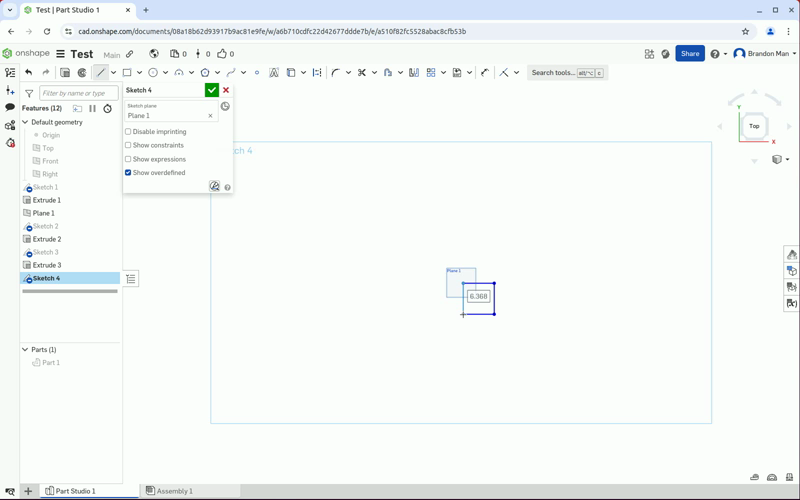
click(463, 314)
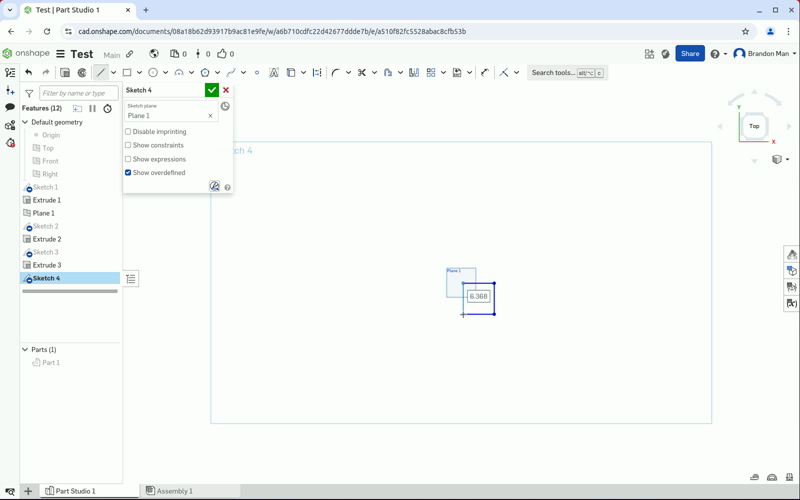
key(esc)
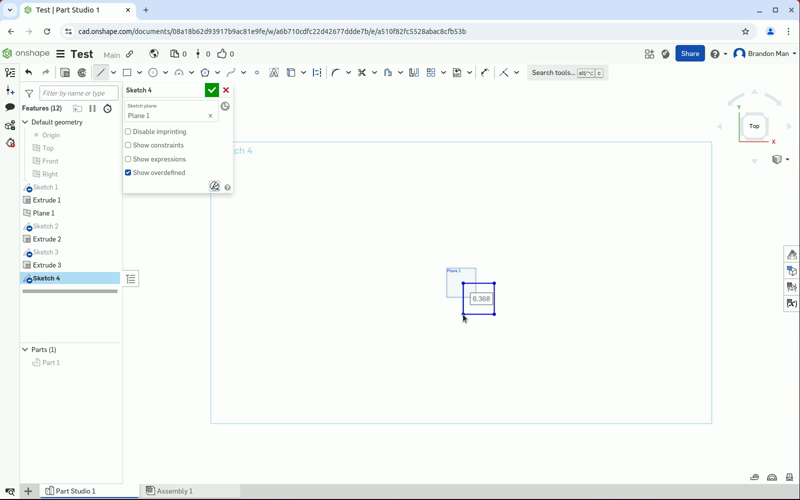
mouse_move(470, 287)
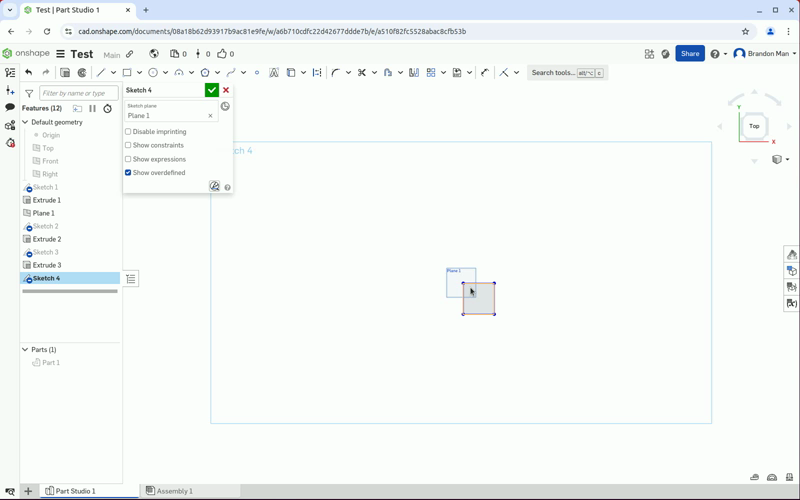
scroll(6)
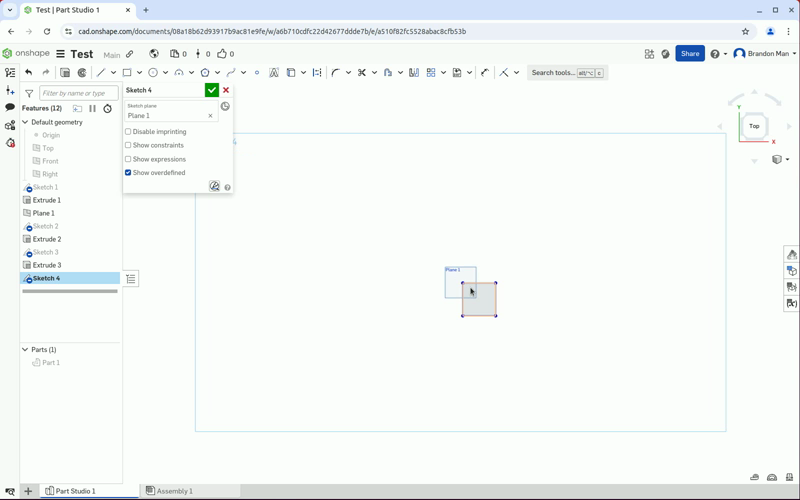
scroll(6)
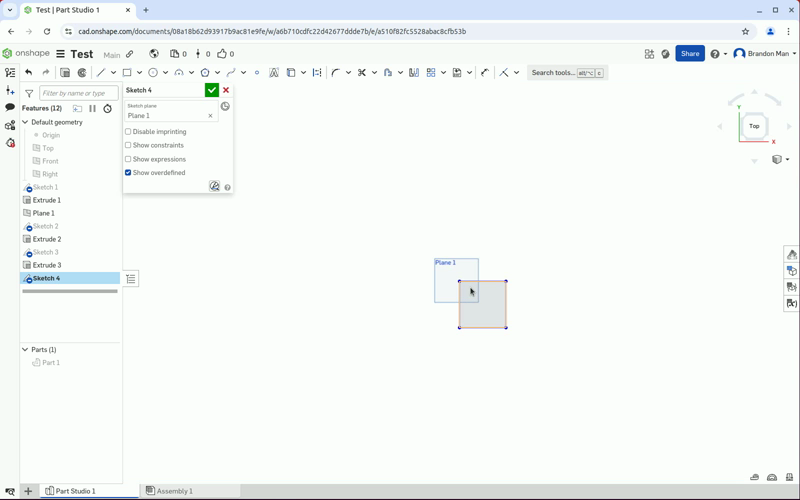
scroll(6)
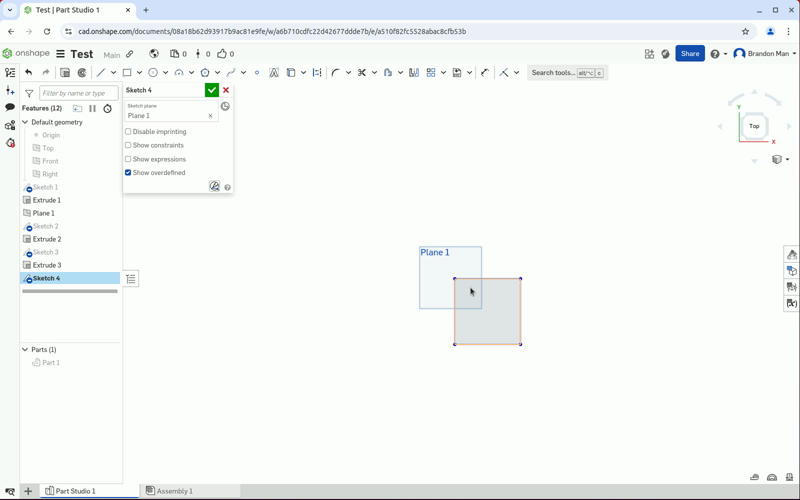
scroll(6)
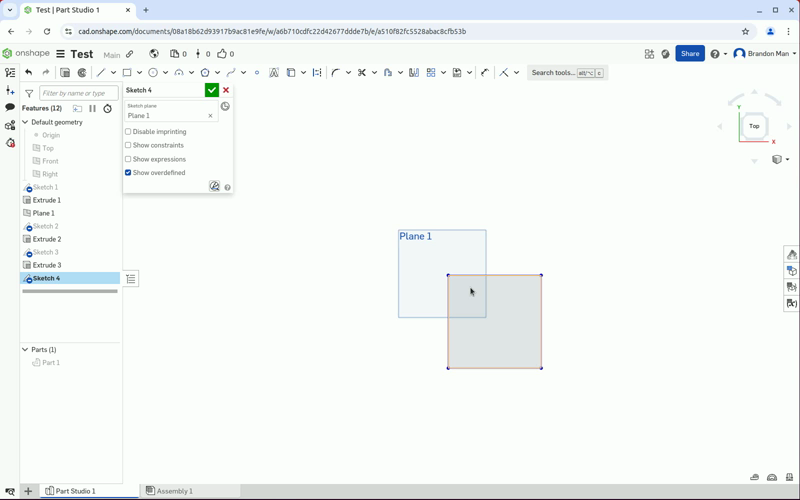
scroll(6)
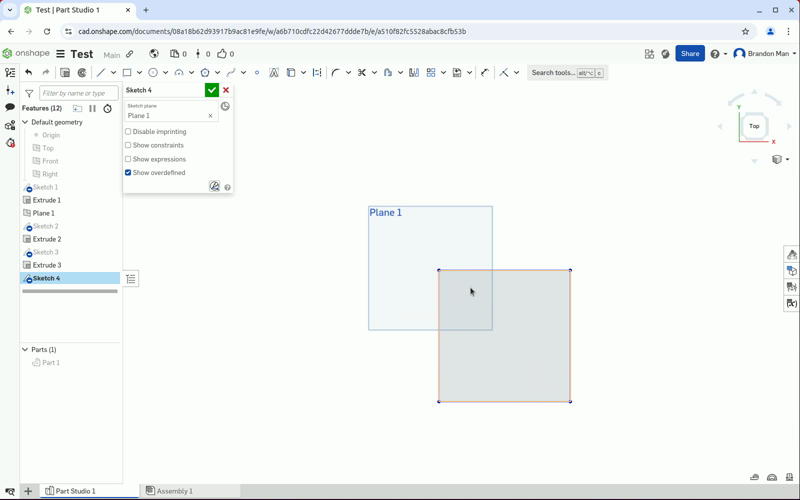
scroll(6)
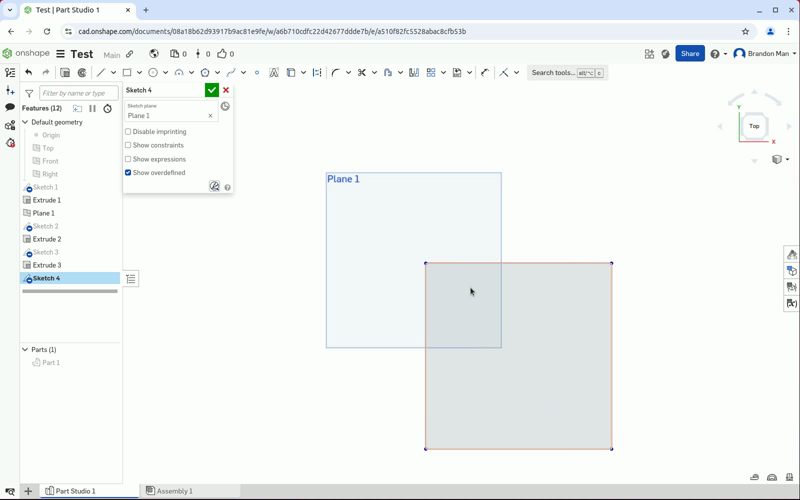
scroll(6)
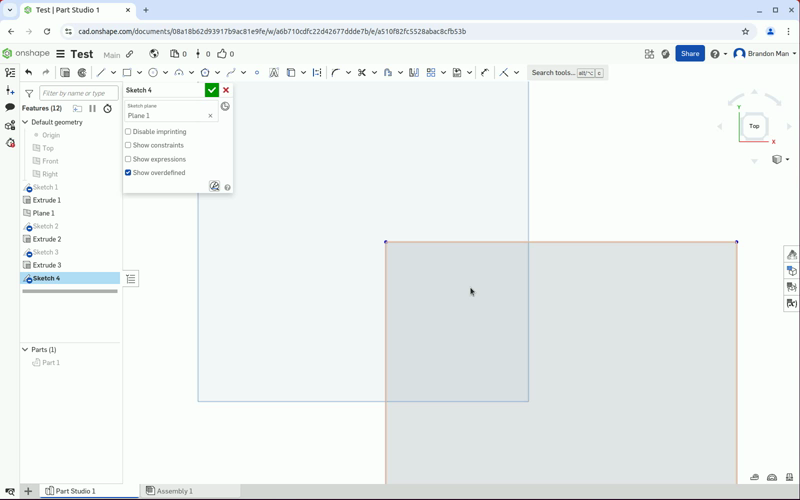
click(470, 287)
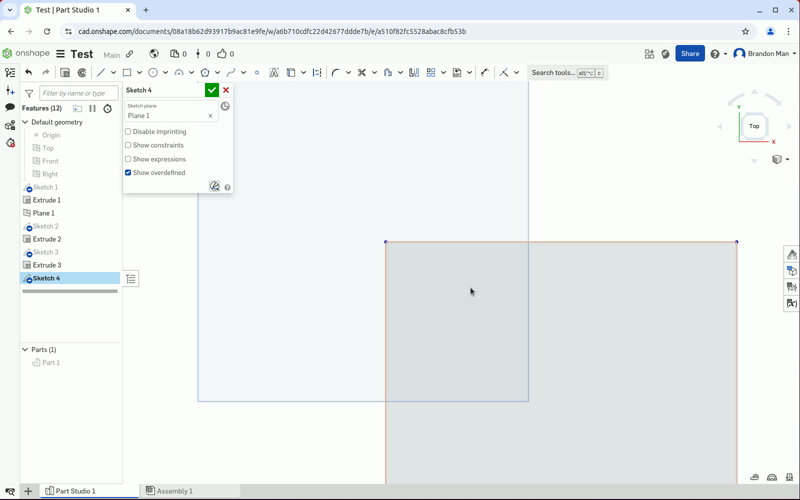
scroll(-6)
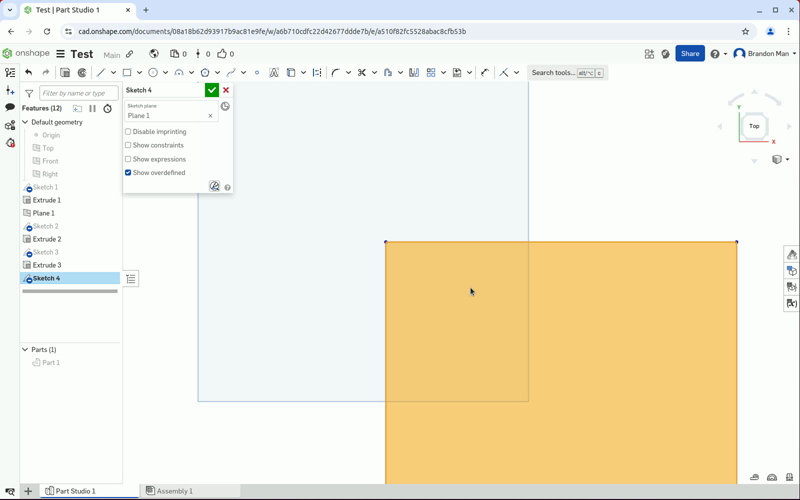
scroll(-6)
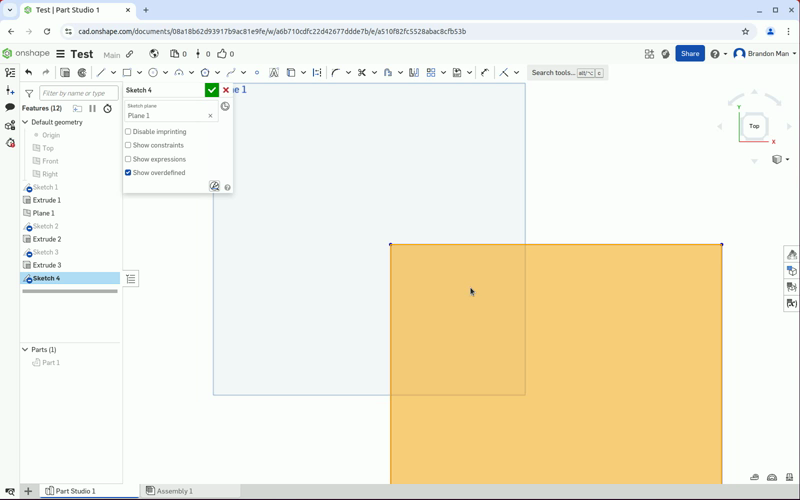
scroll(-6)
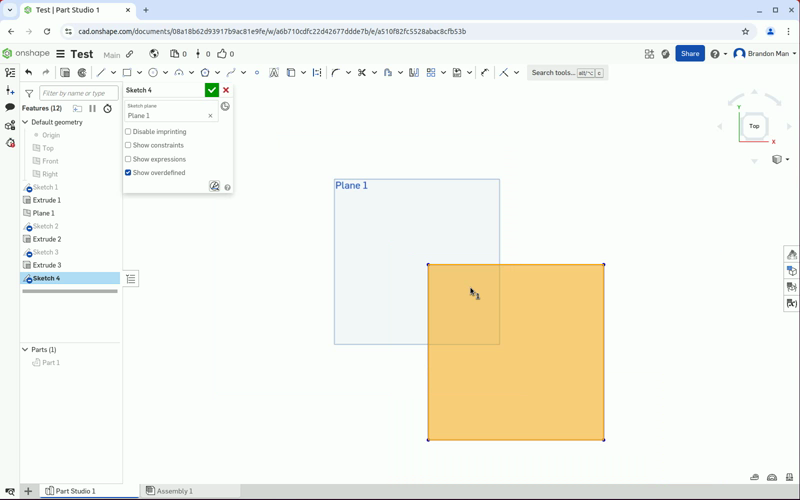
scroll(-6)
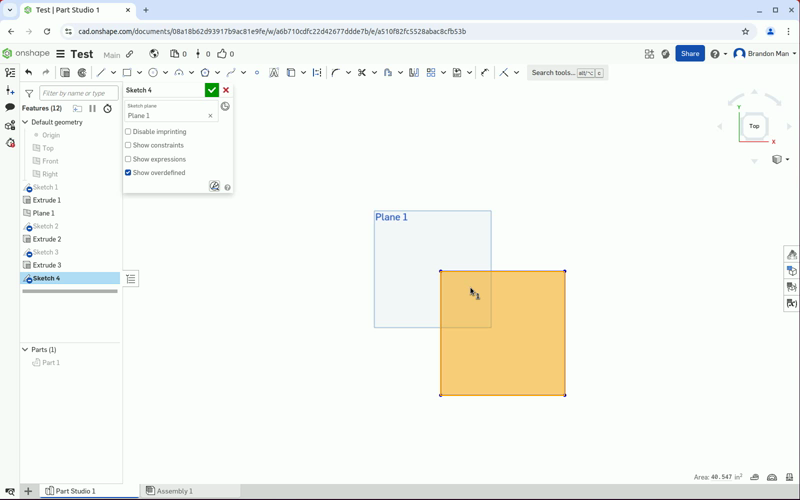
scroll(-6)
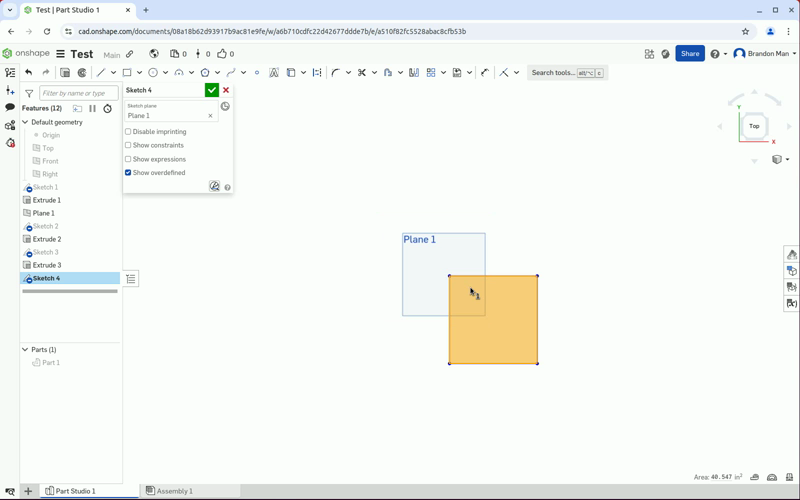
scroll(-6)
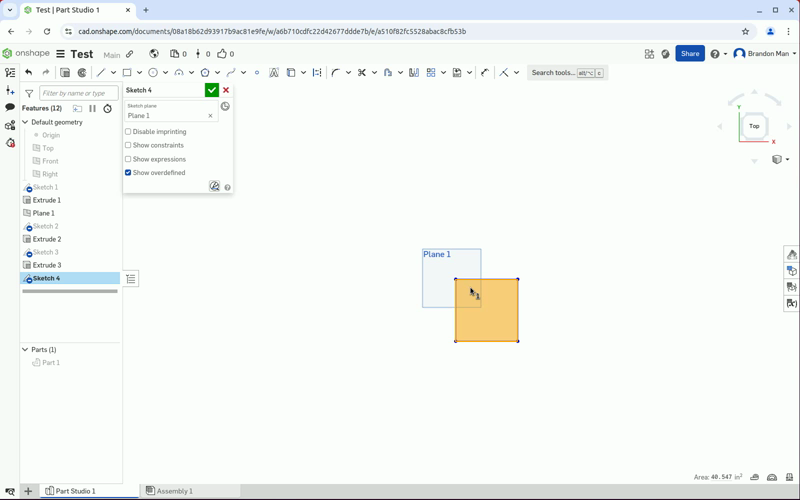
scroll(-6)
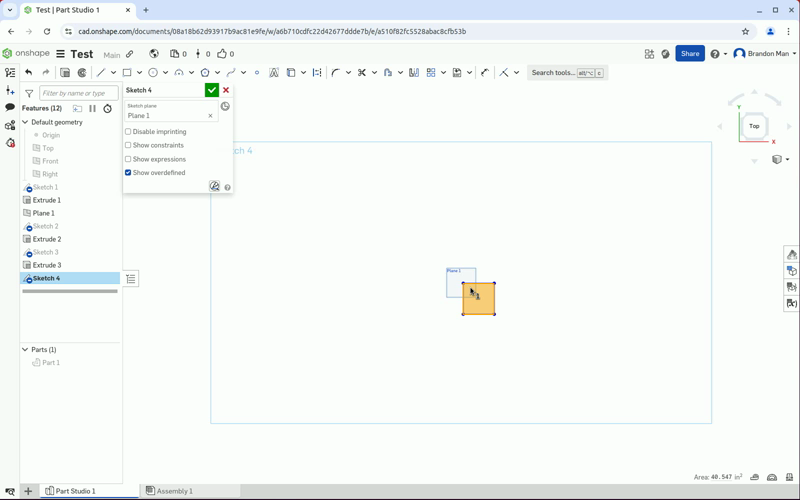
mouse_move(73, 352)
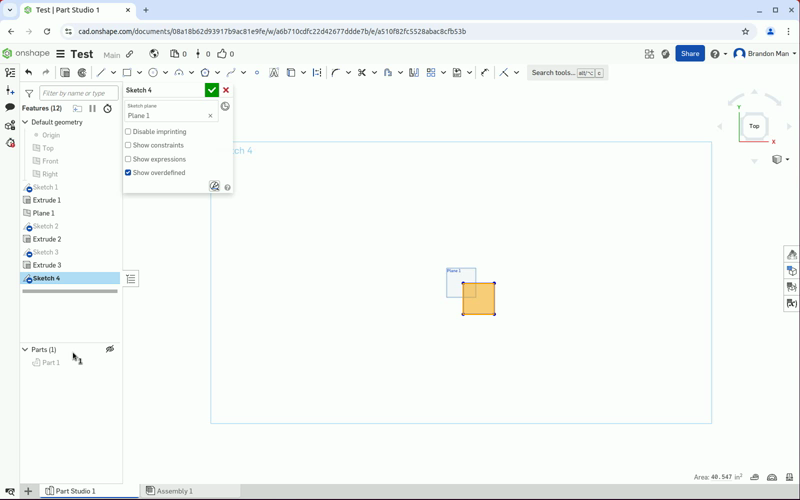
key(shift+y)
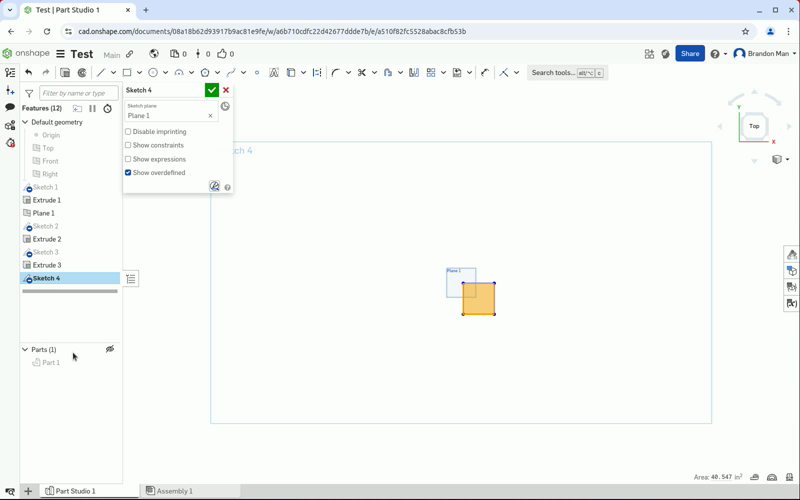
key(shift+e)
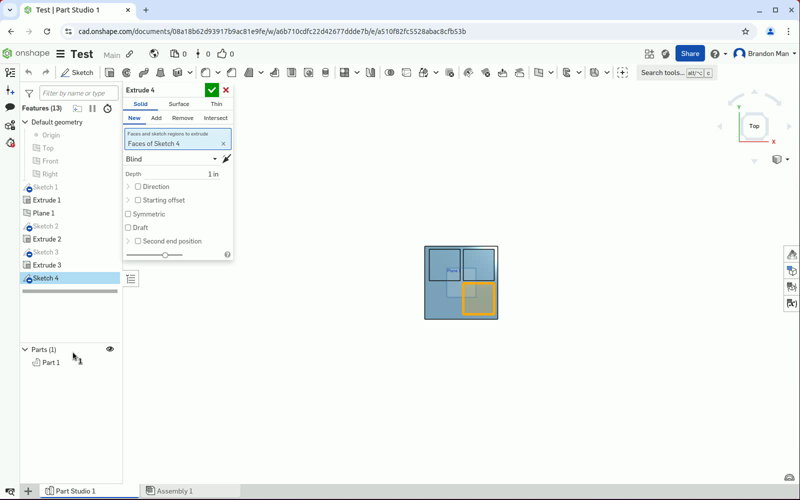
mouse_move(143, 106)
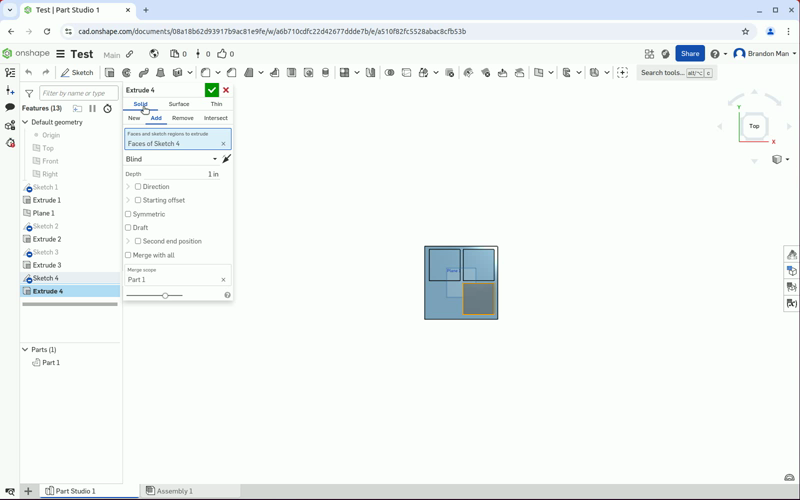
click(143, 106)
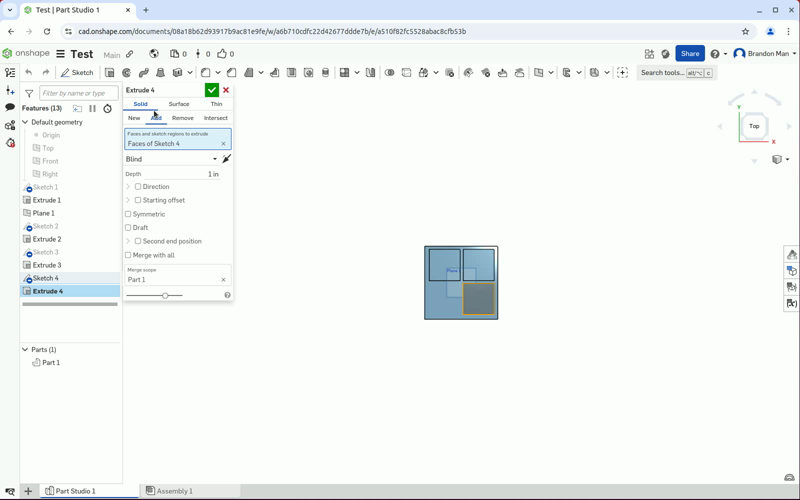
mouse_move(186, 120)
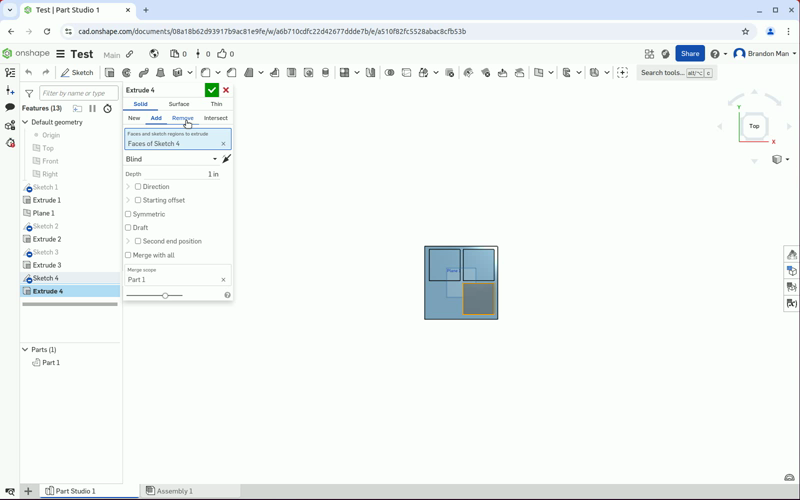
click(186, 120)
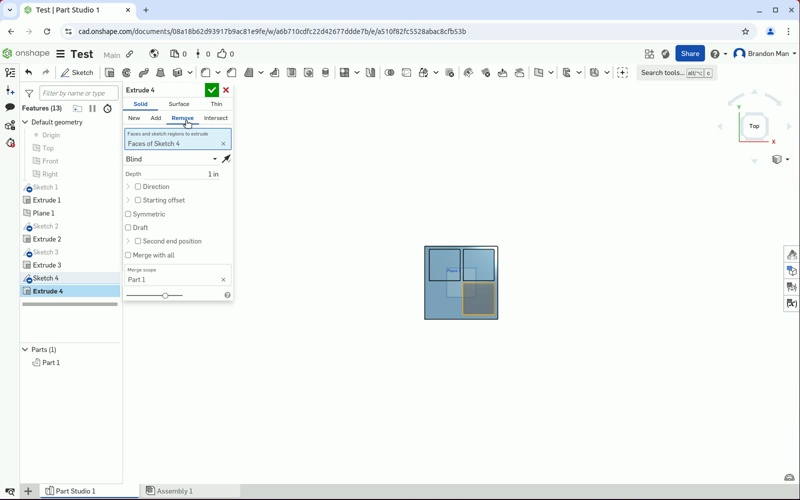
key(tab, 4)
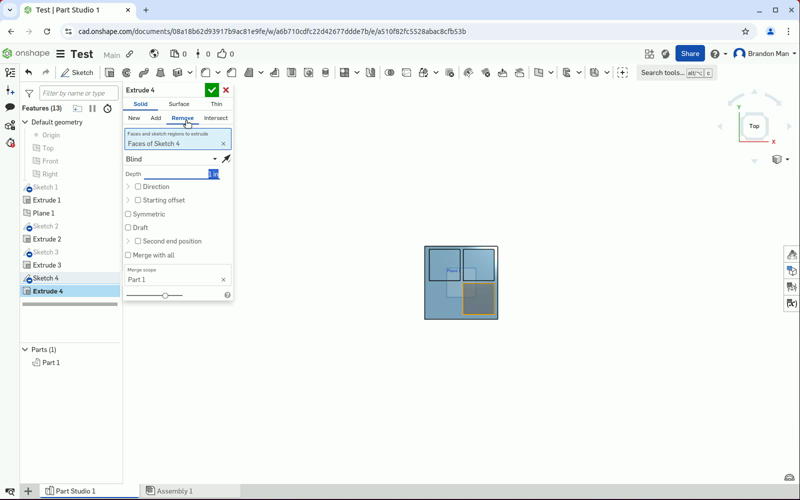
text(22.386)
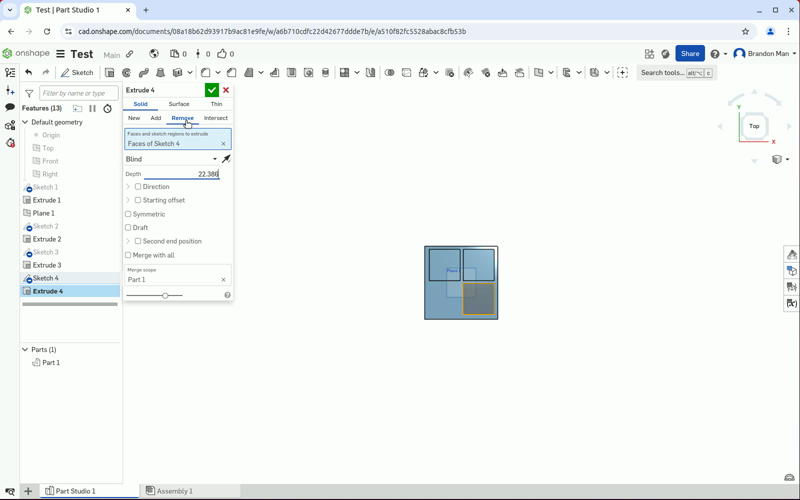
key(tab, 6)
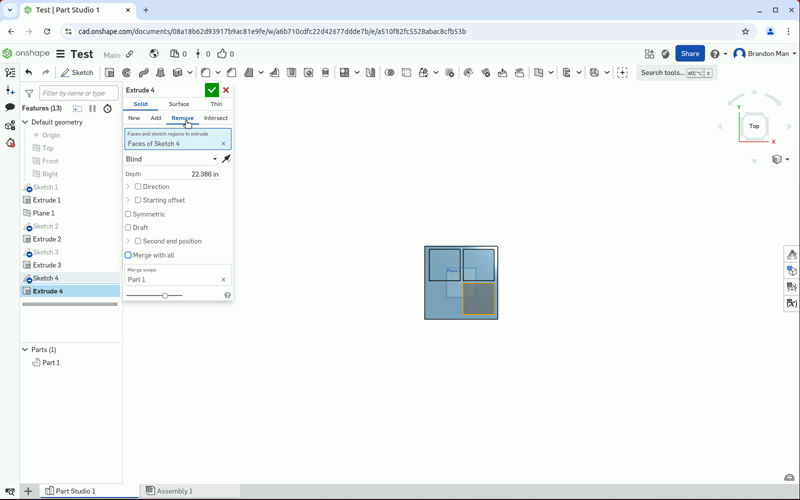
key(space)
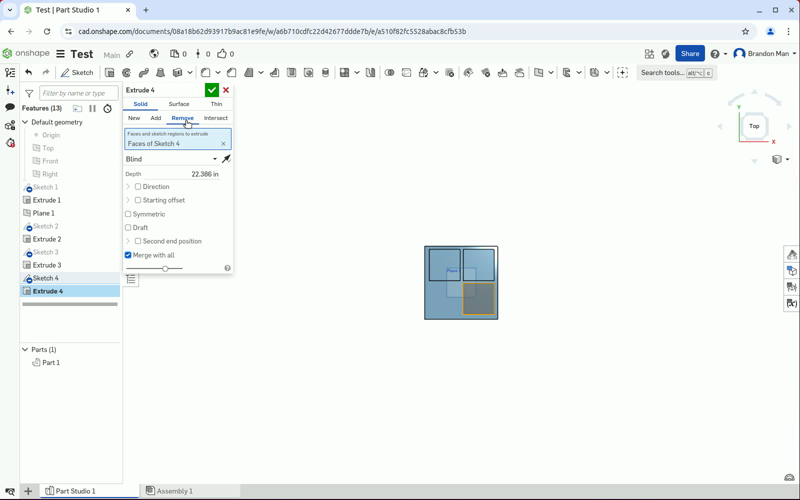
key(enter)
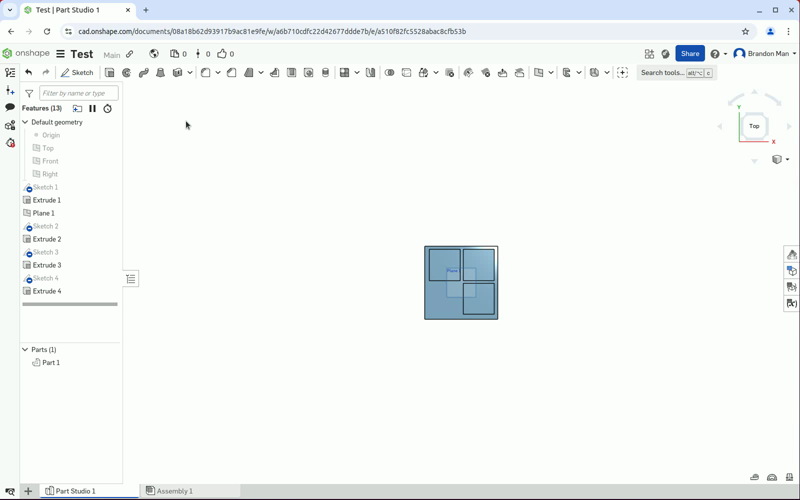
key(shift+h)
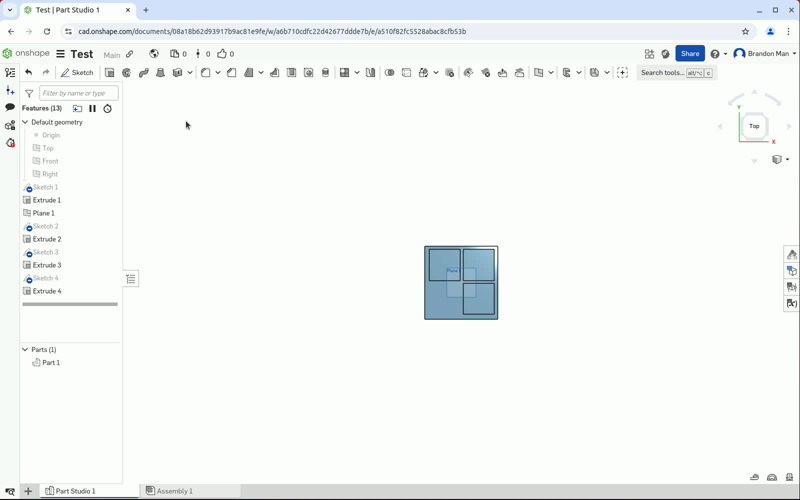
key(shift+h)
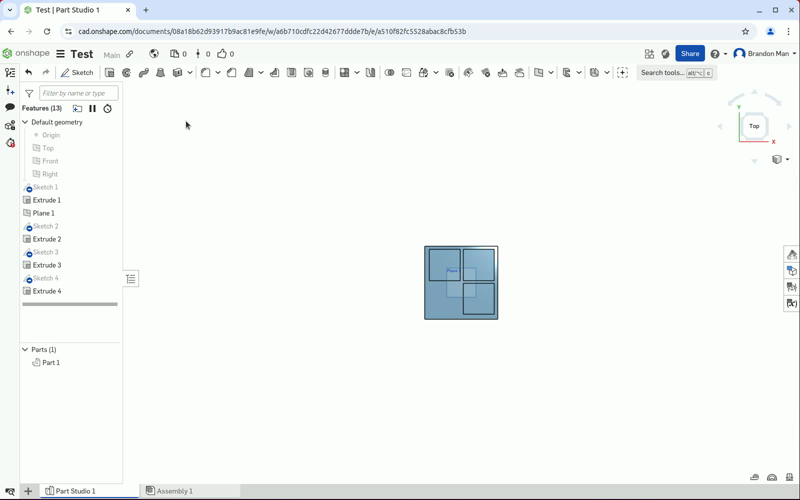
mouse_move(73, 189)
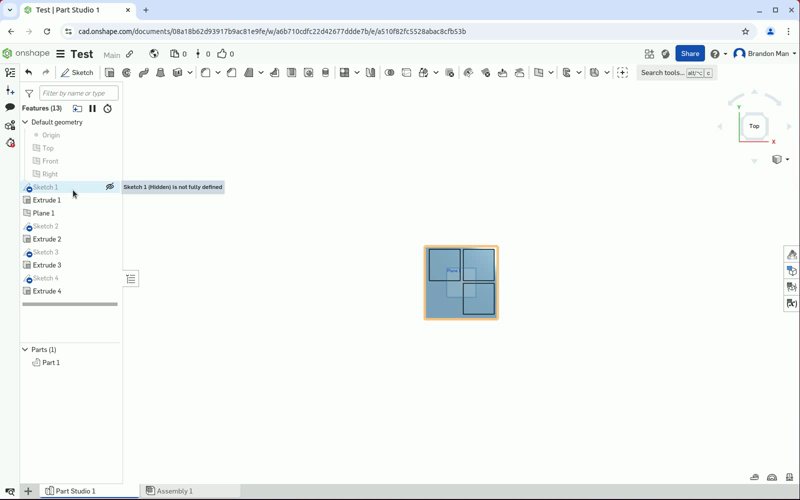
click(73, 189)
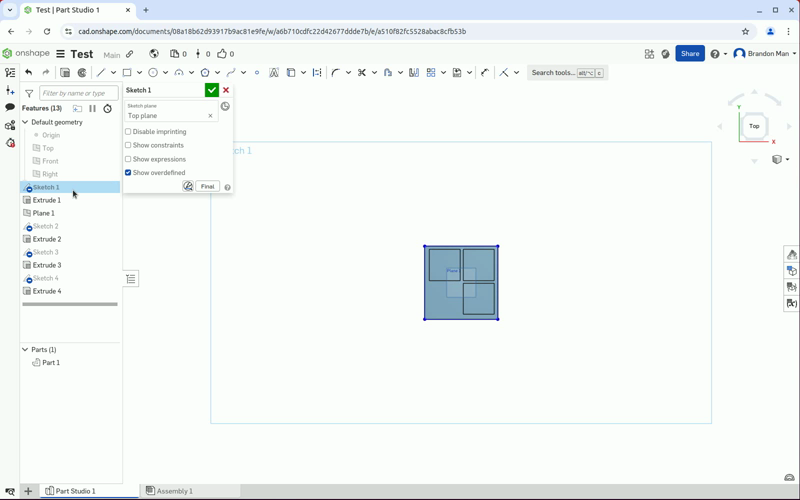
mouse_move(229, 92)
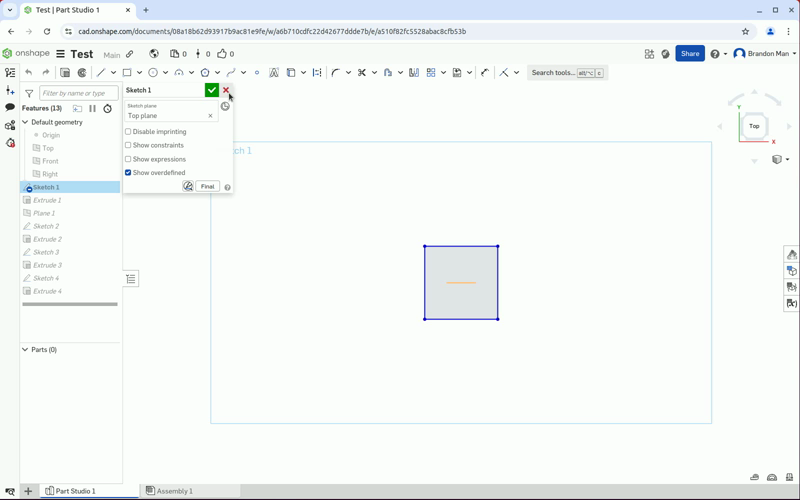
click(229, 92)
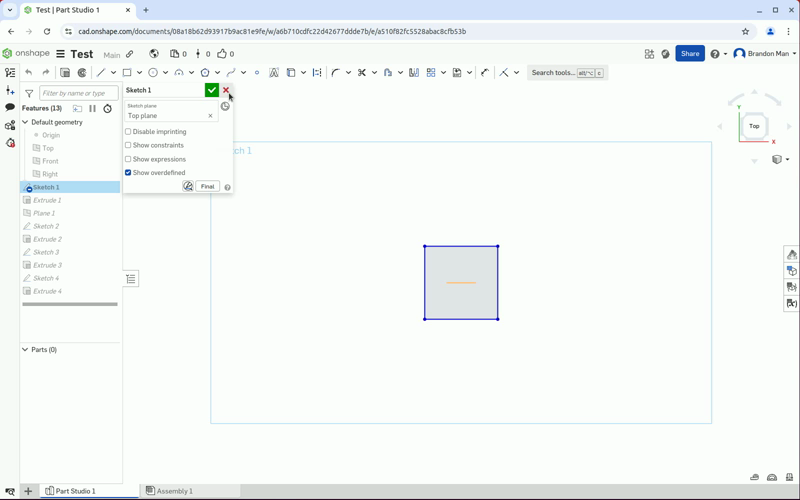
key(shift+s)
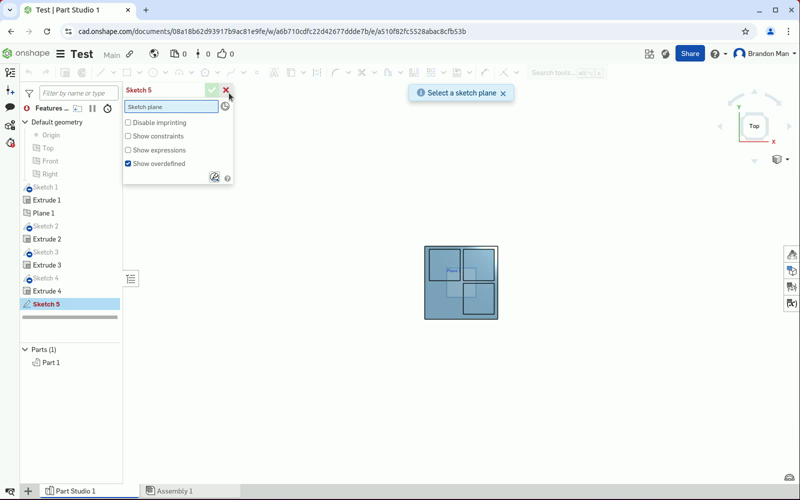
mouse_move(73, 215)
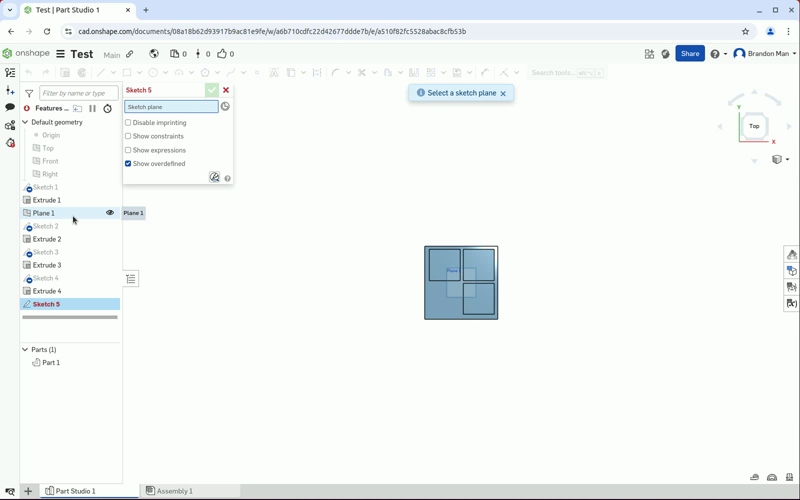
click(73, 215)
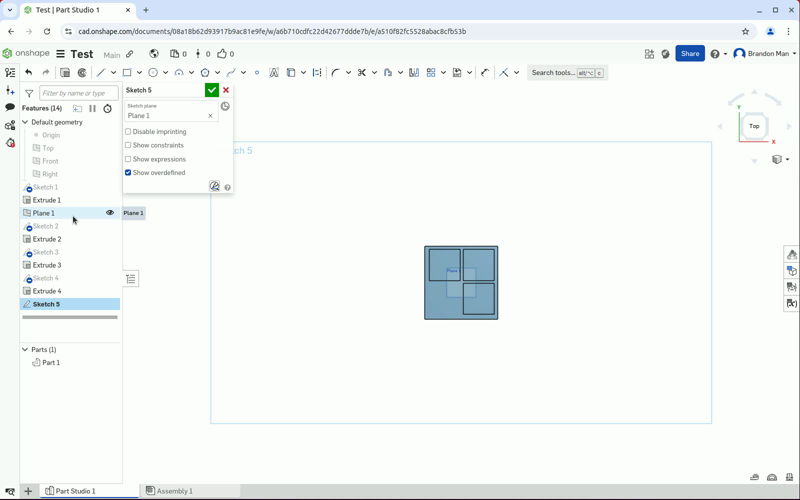
mouse_move(73, 352)
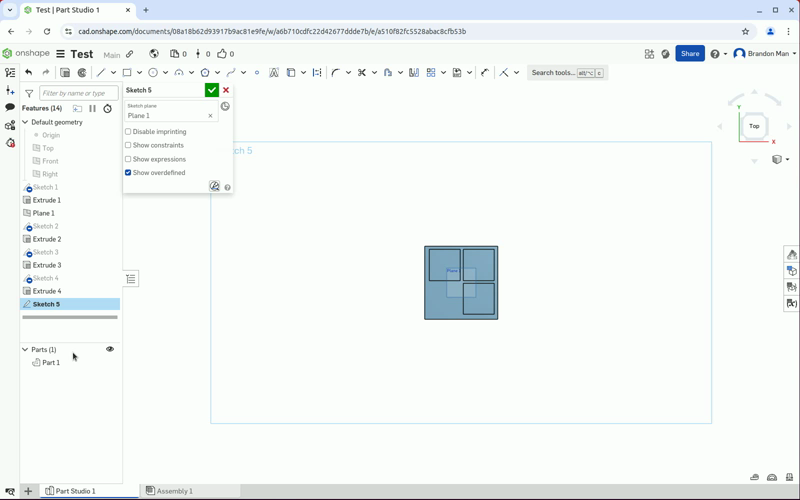
key(y)
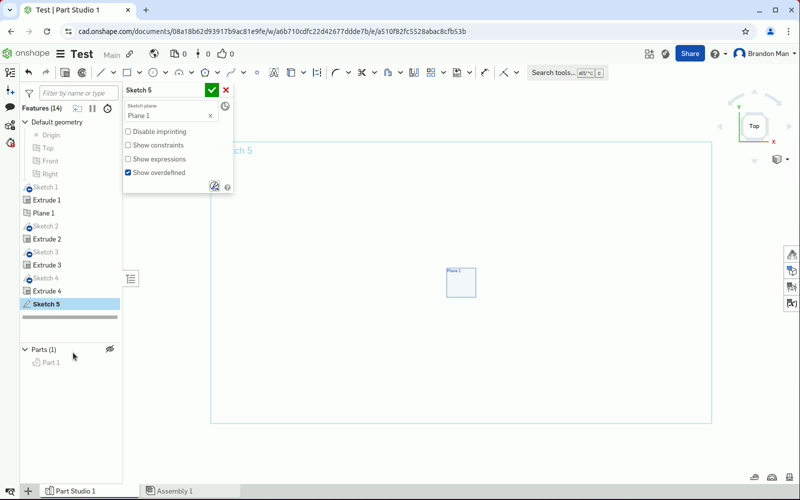
key(l)
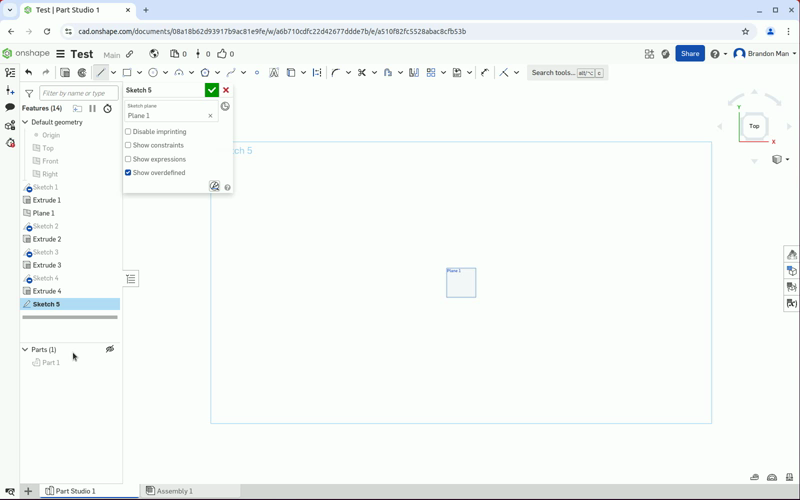
key_down(shift)
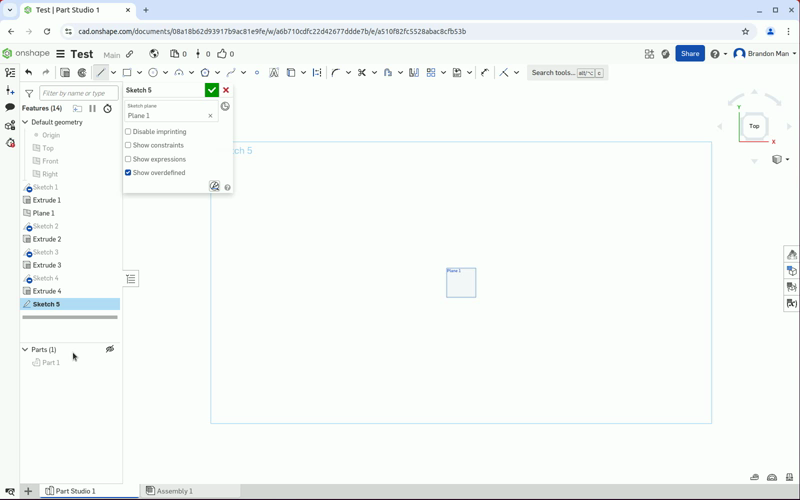
mouse_move(429, 314)
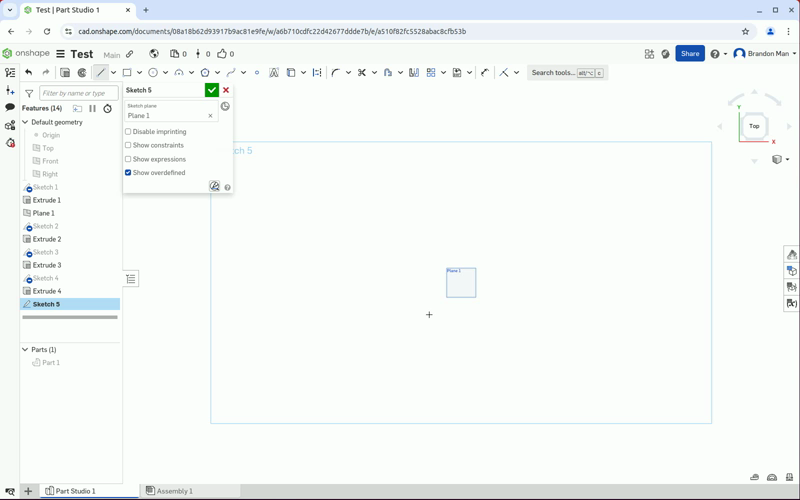
click(429, 314)
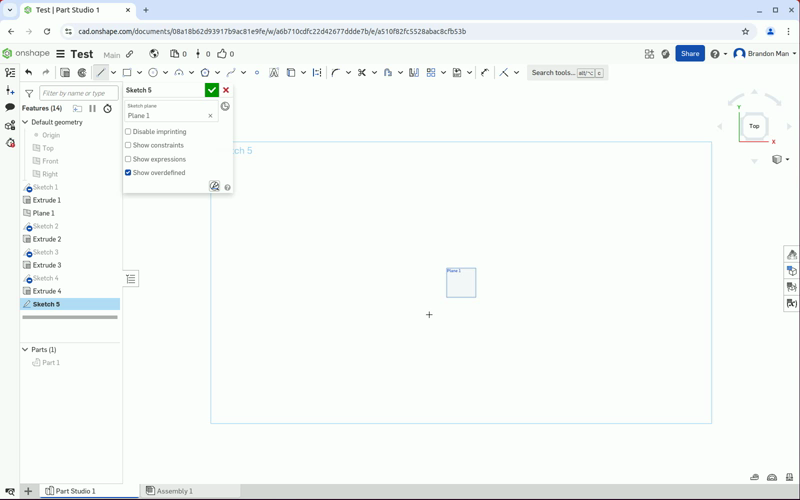
key_up(shift)
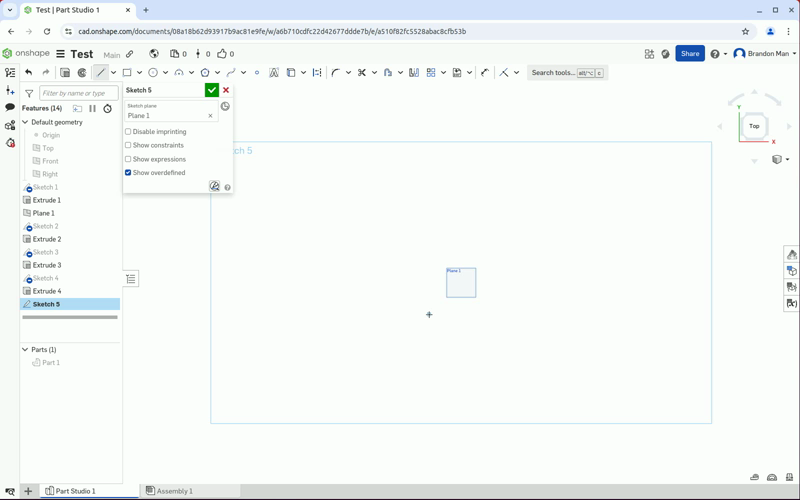
key_down(shift)
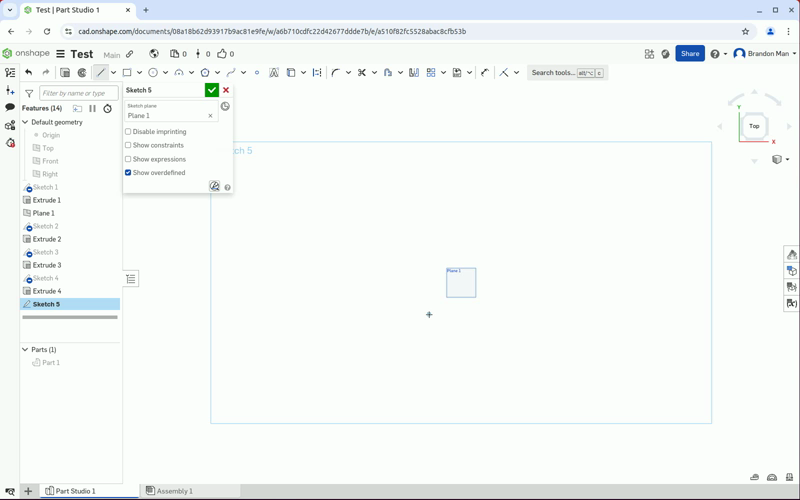
mouse_move(459, 314)
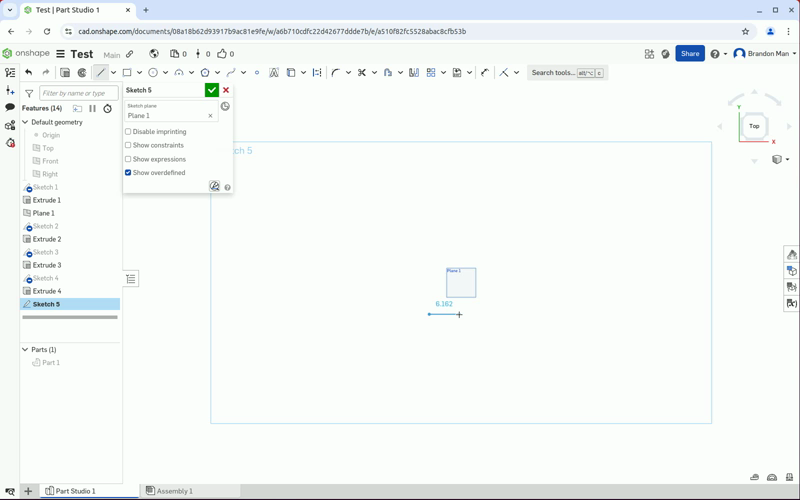
mouse_move(460, 314)
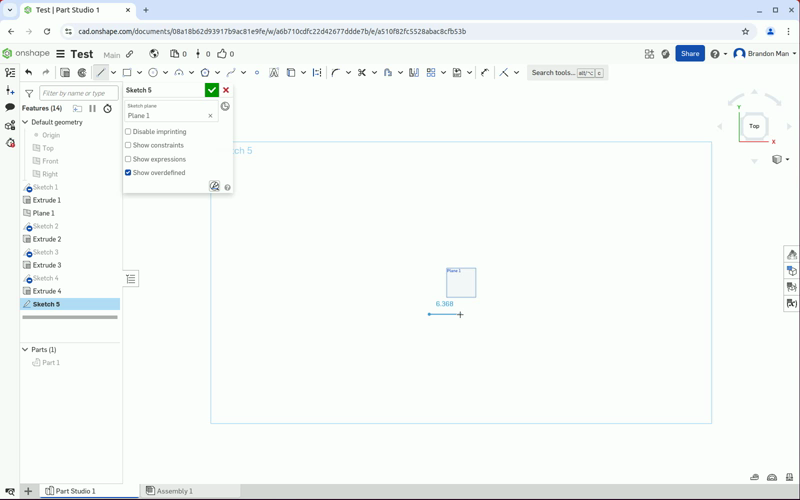
click(460, 314)
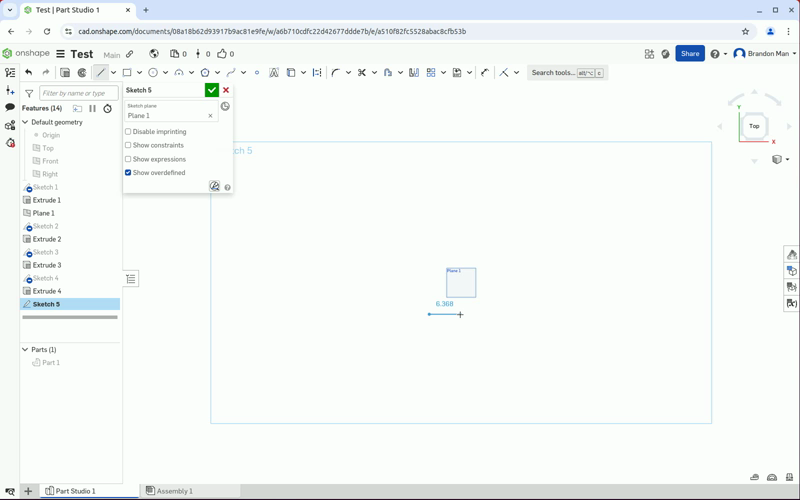
key_up(shift)
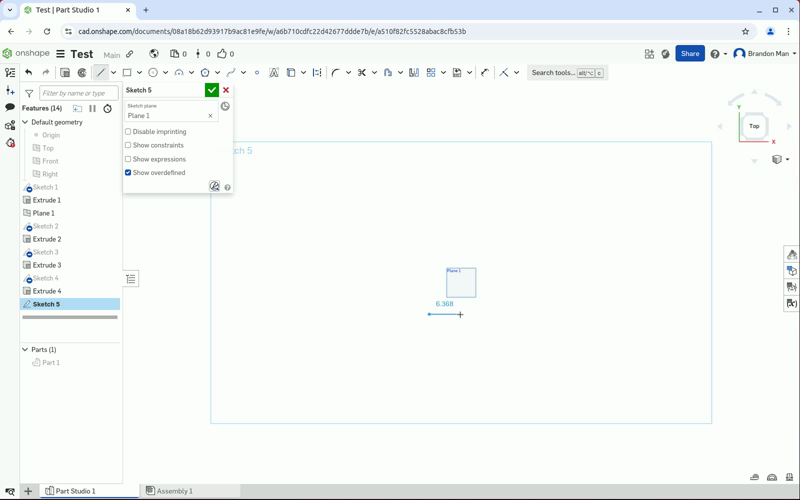
key_down(shift)
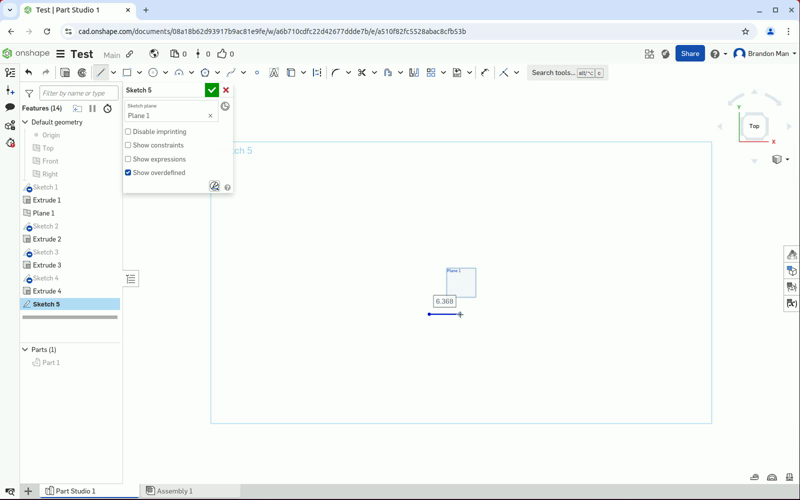
mouse_move(490, 314)
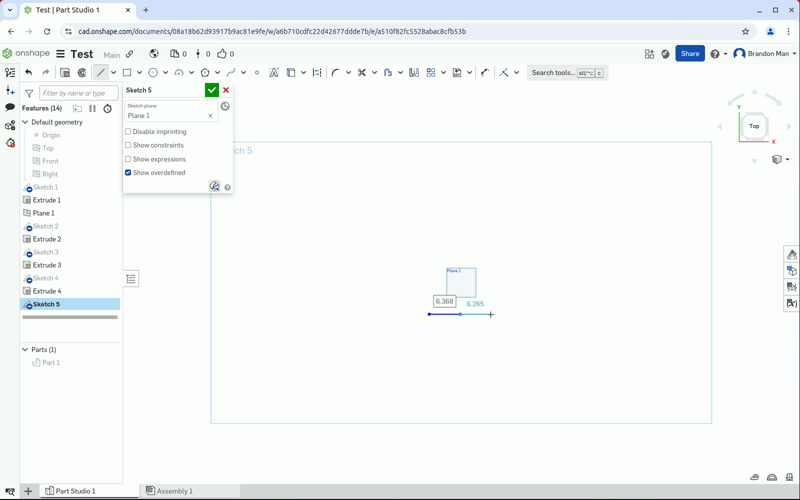
mouse_move(460, 283)
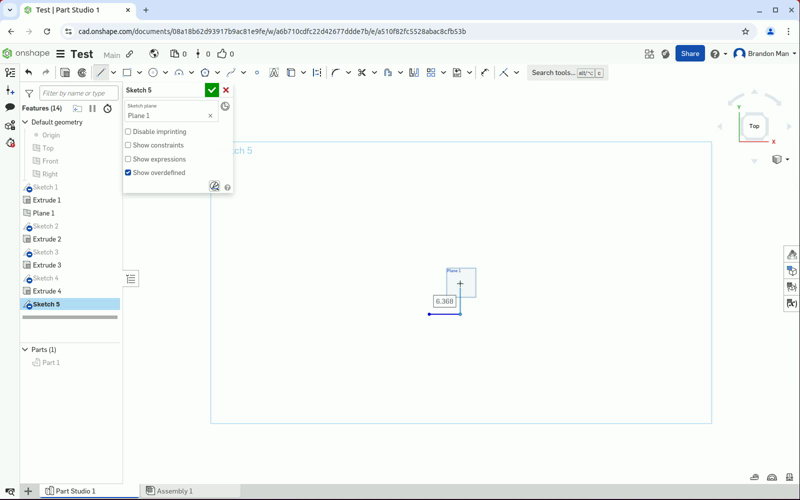
click(460, 283)
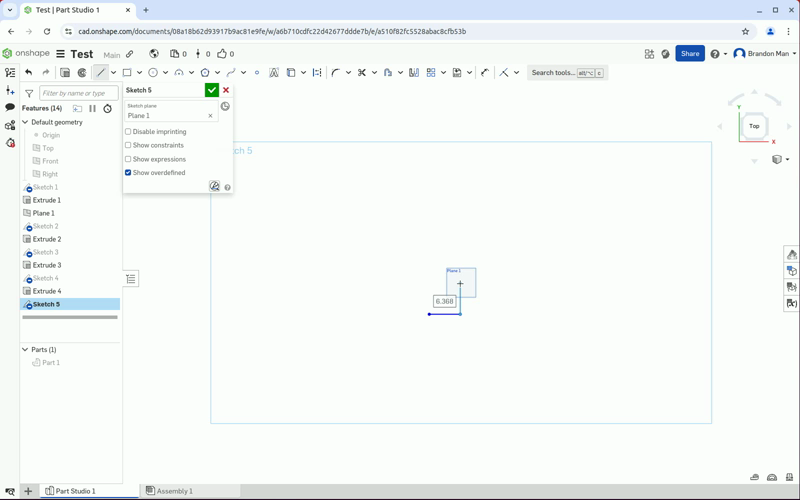
key_up(shift)
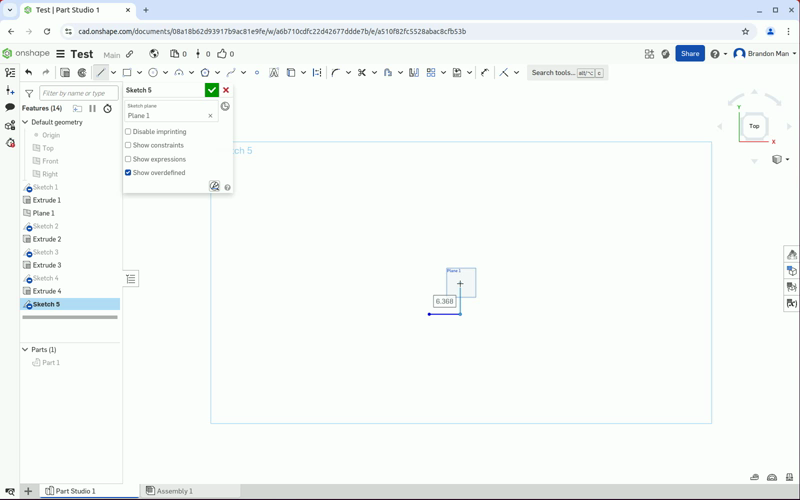
key_down(shift)
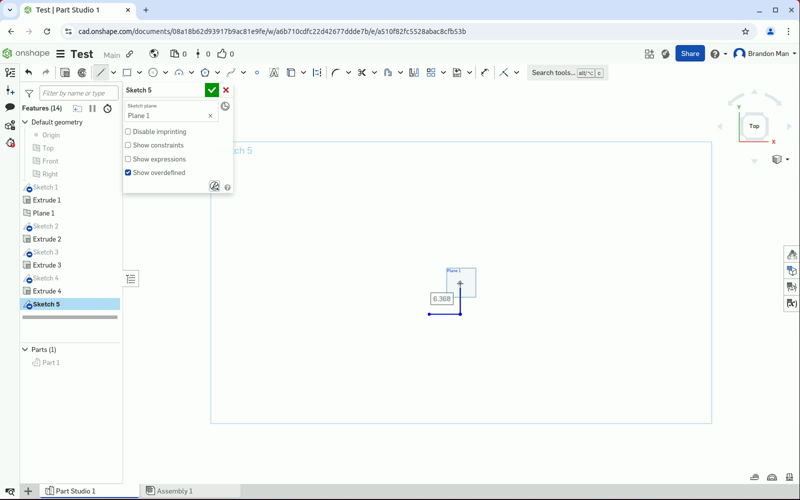
mouse_move(490, 283)
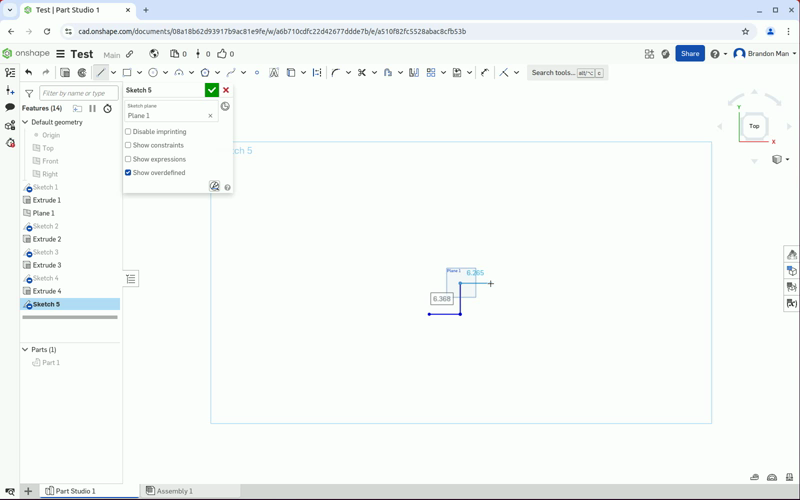
mouse_move(429, 283)
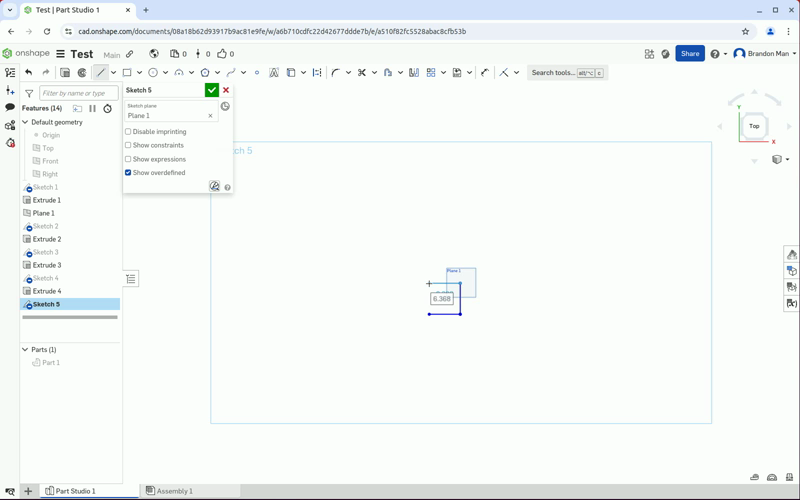
click(429, 283)
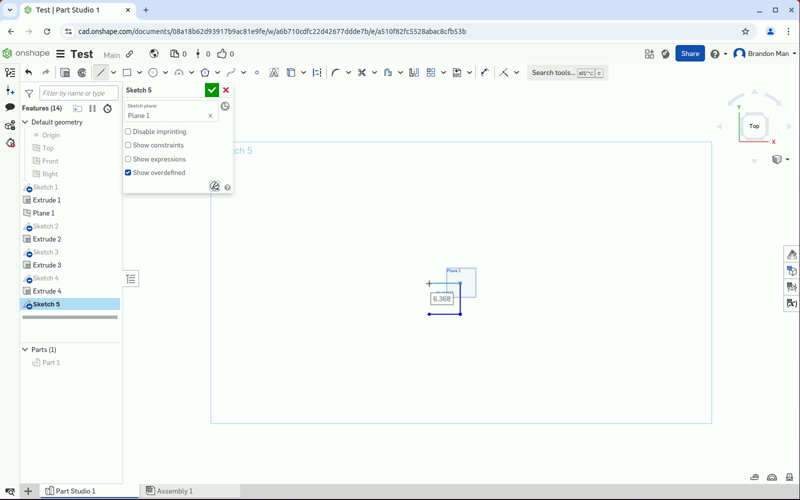
key_up(shift)
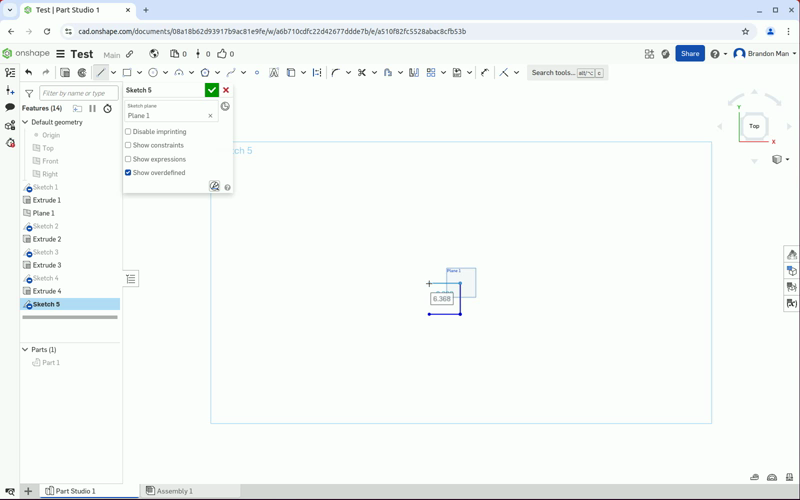
mouse_move(459, 283)
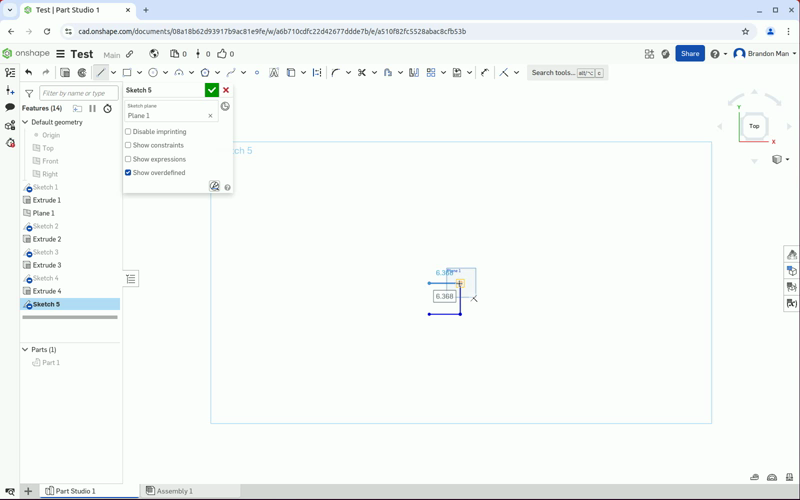
key_down(shift)
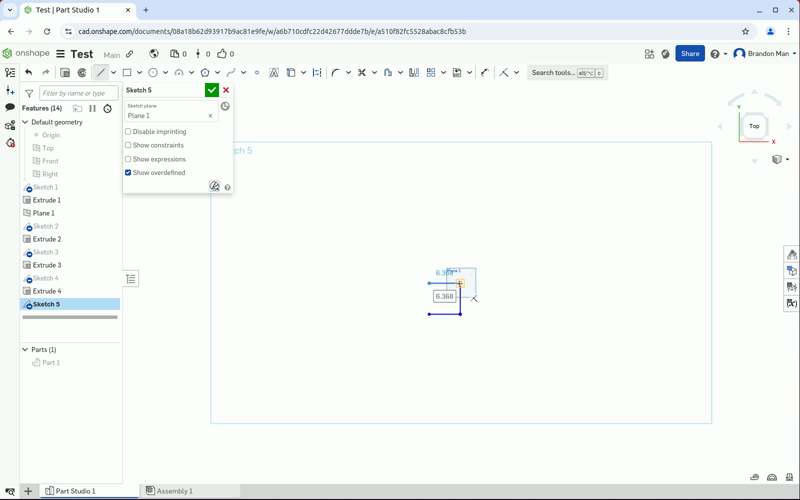
mouse_move(429, 314)
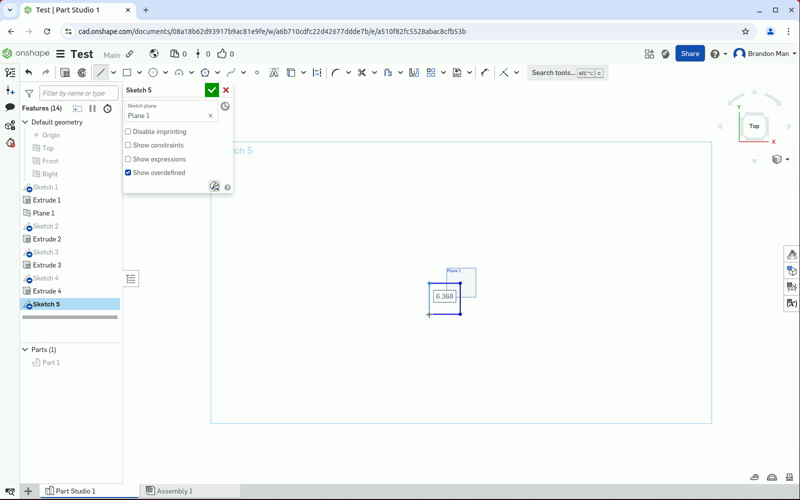
key_up(shift)
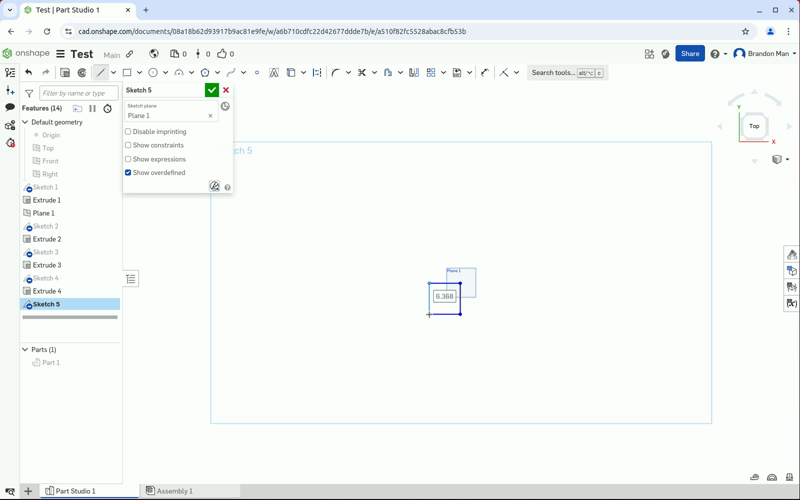
click(429, 314)
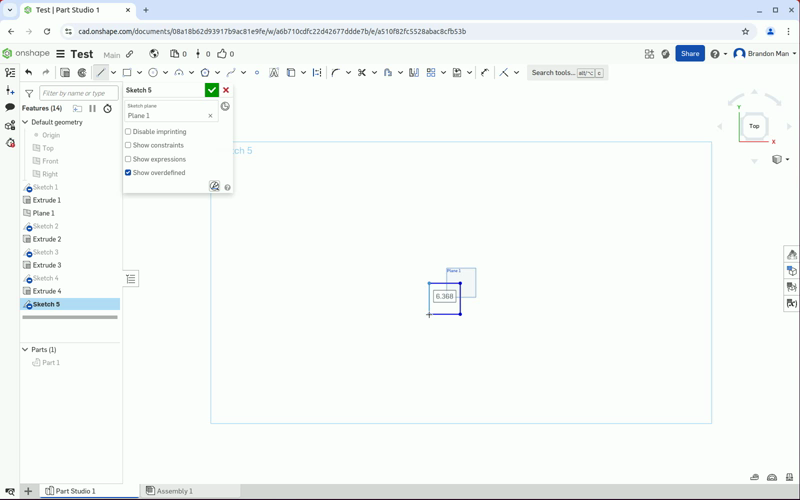
key(esc)
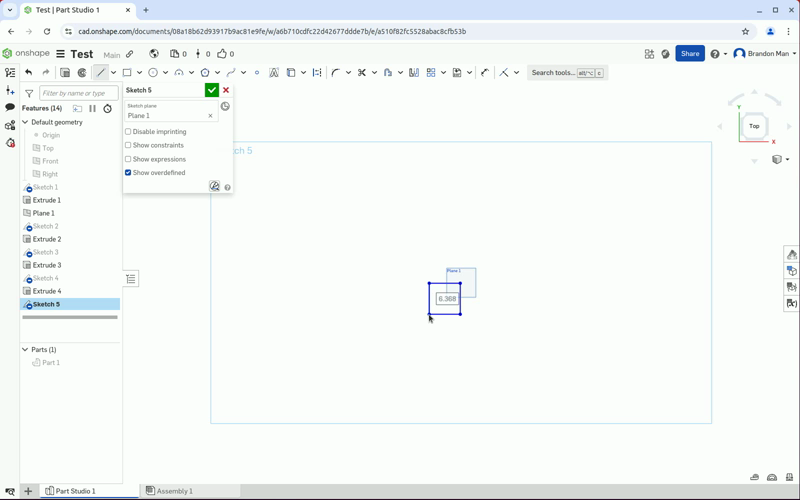
mouse_move(435, 286)
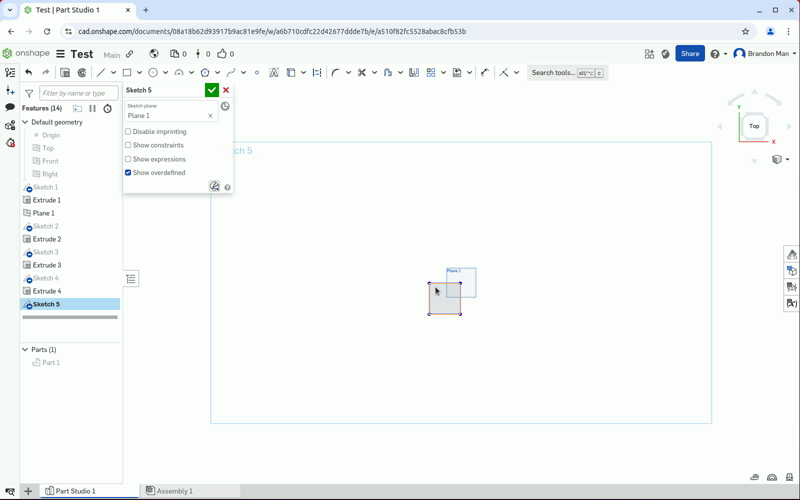
scroll(6)
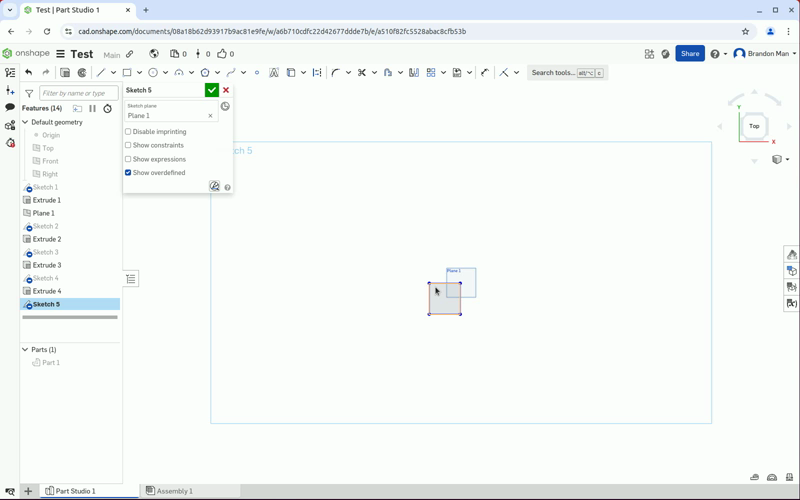
scroll(6)
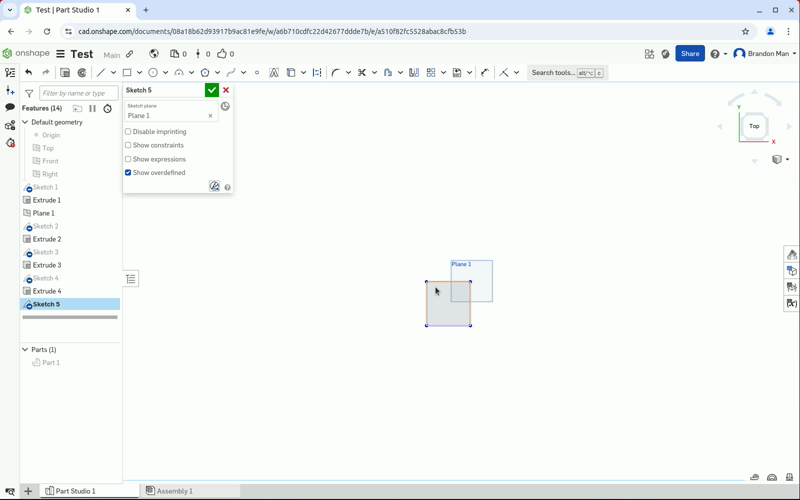
scroll(6)
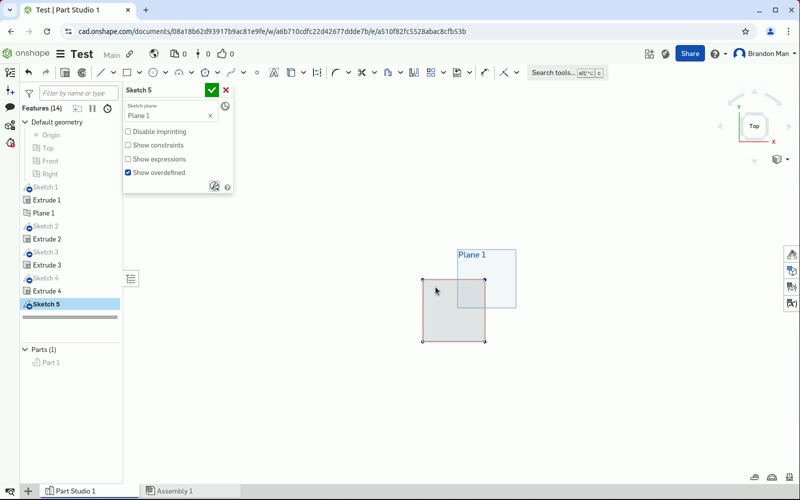
scroll(6)
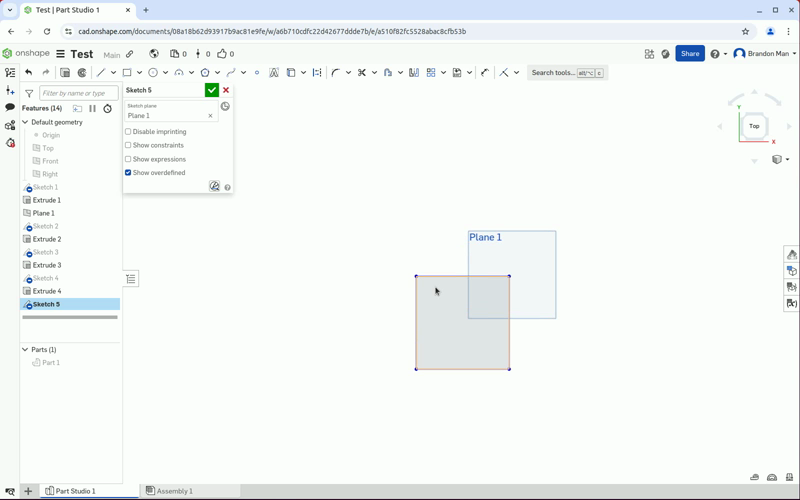
scroll(6)
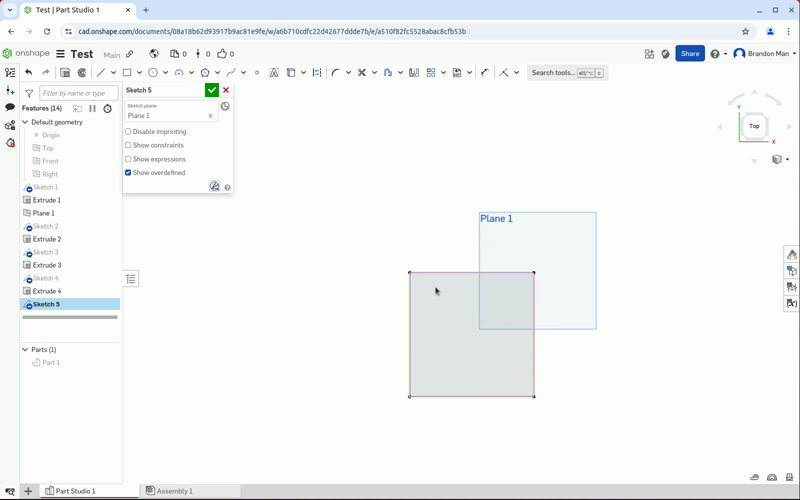
scroll(6)
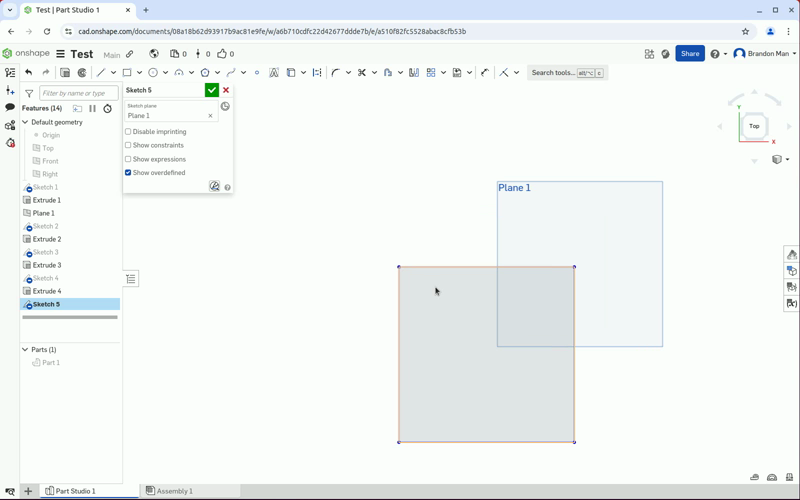
scroll(6)
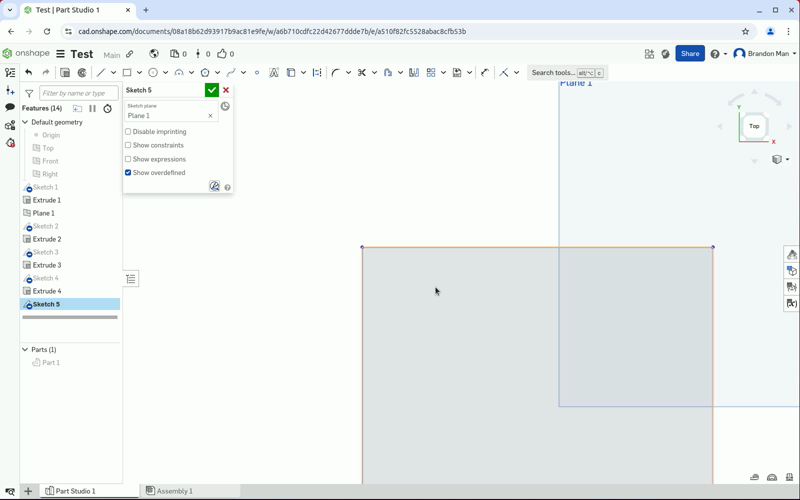
click(435, 286)
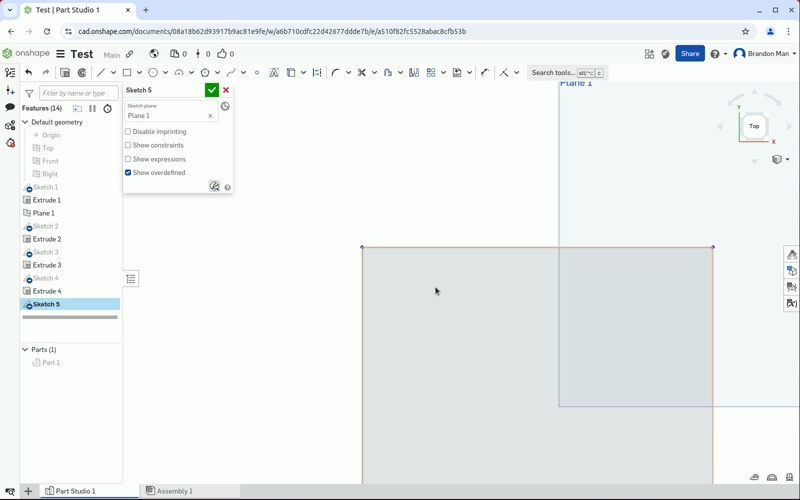
scroll(-6)
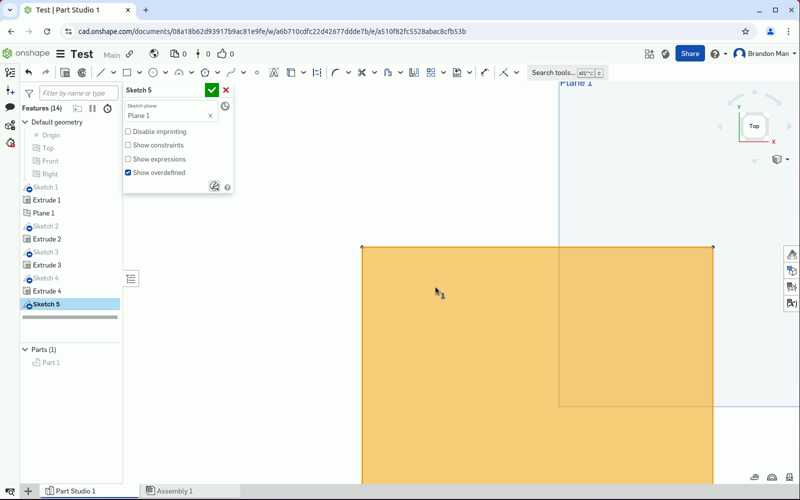
scroll(-6)
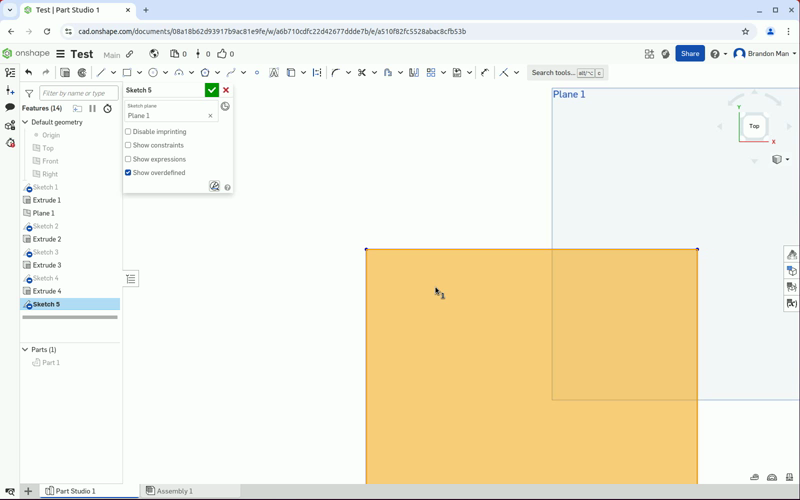
scroll(-6)
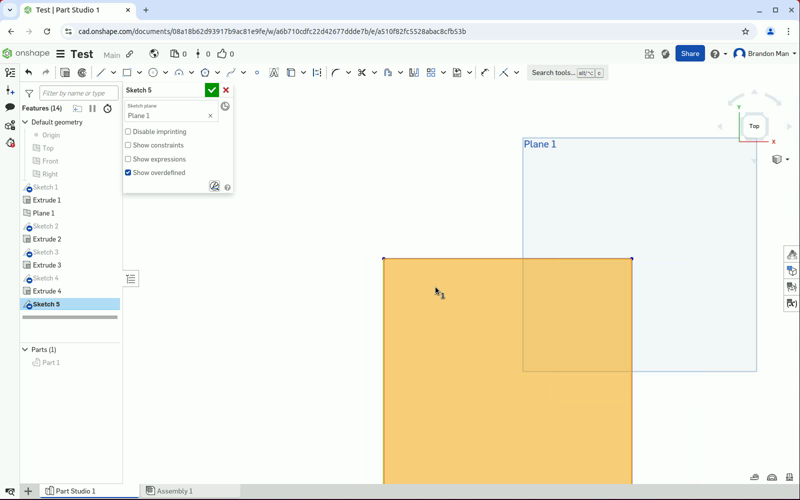
scroll(-6)
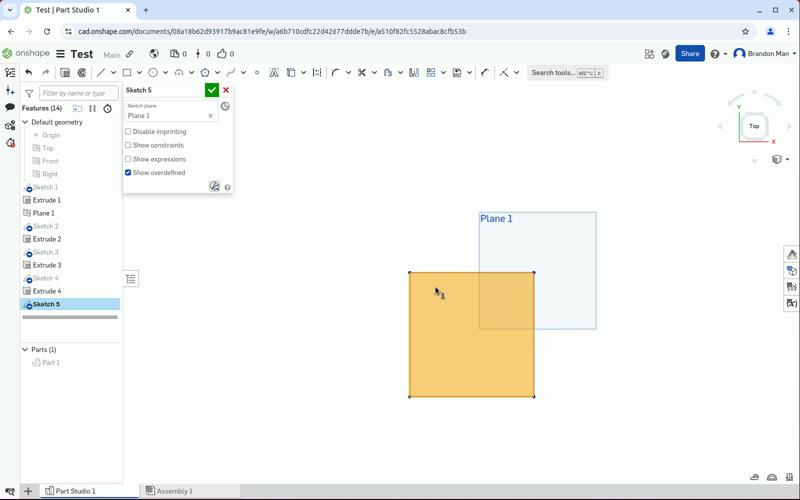
scroll(-6)
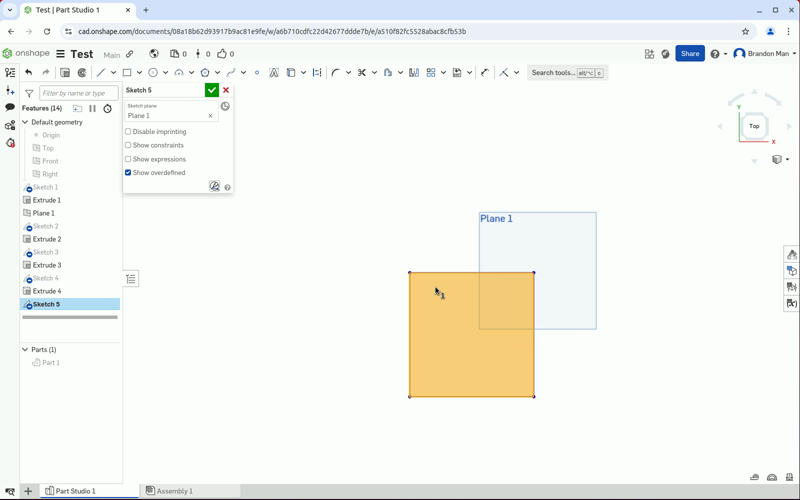
scroll(-6)
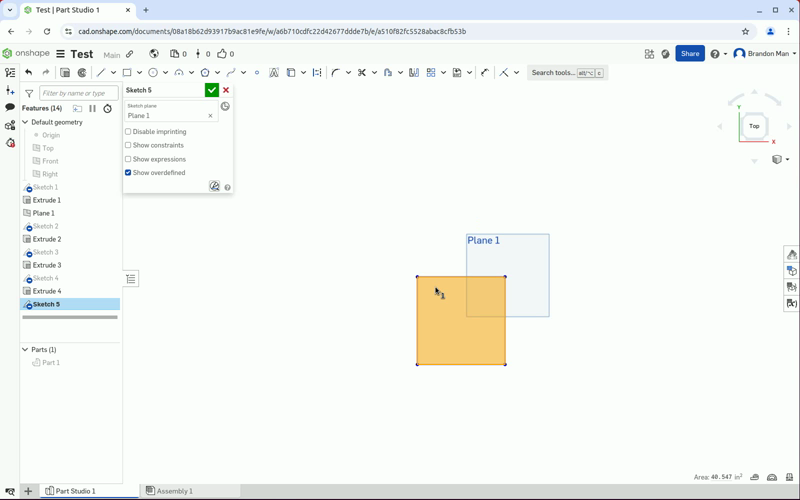
scroll(-6)
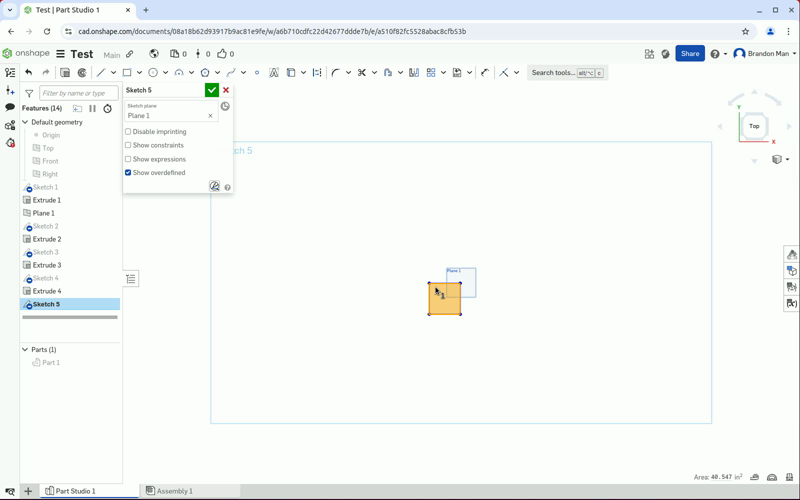
mouse_move(73, 352)
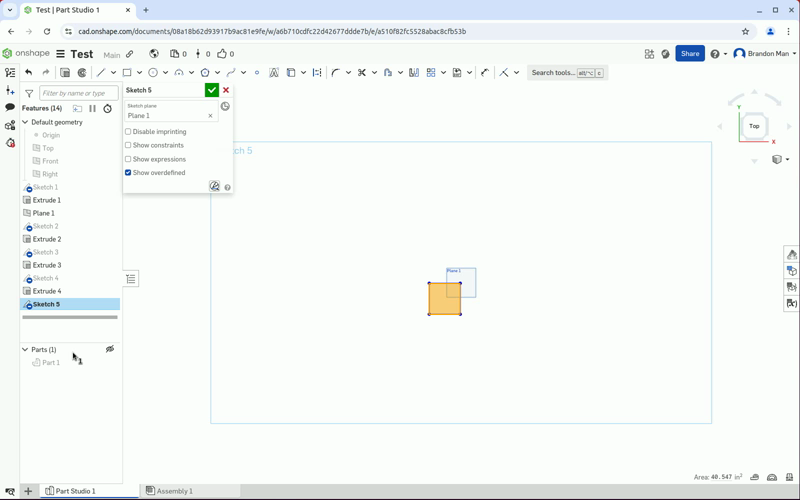
key(shift+y)
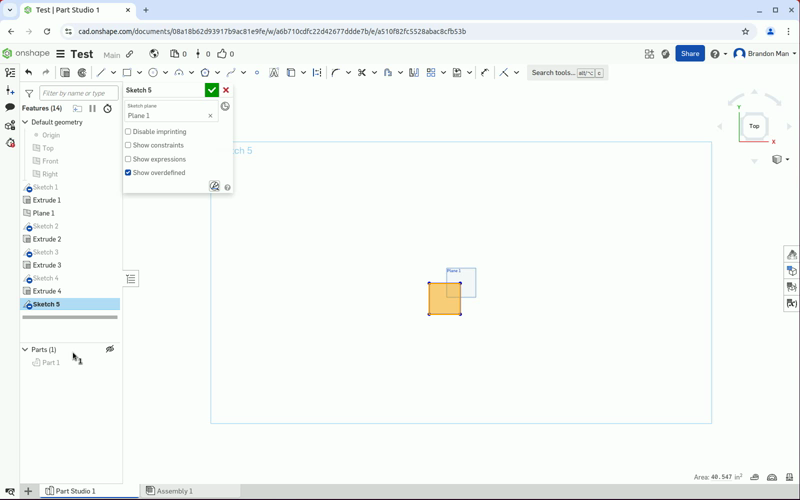
key(shift+e)
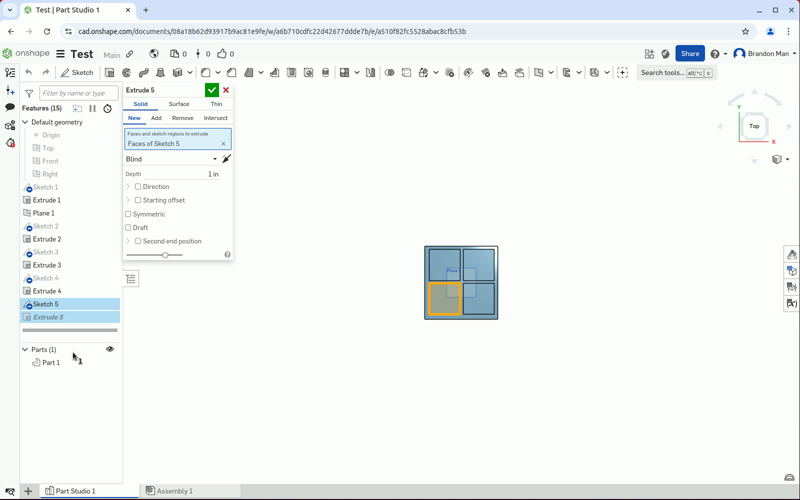
mouse_move(143, 106)
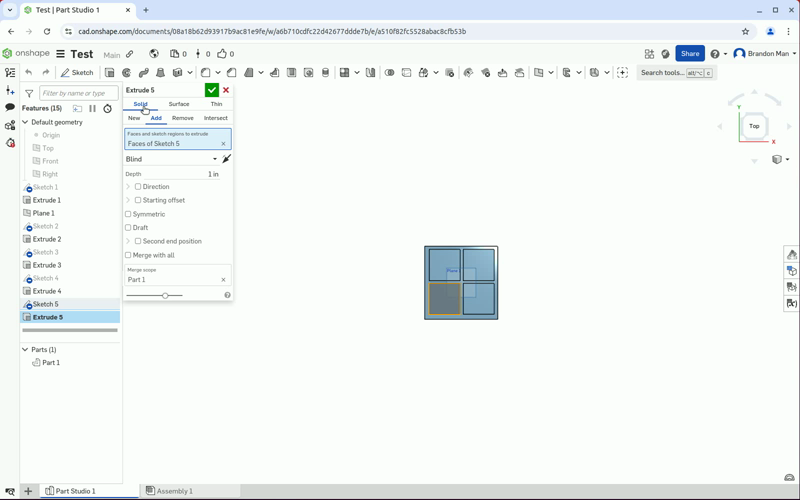
click(143, 106)
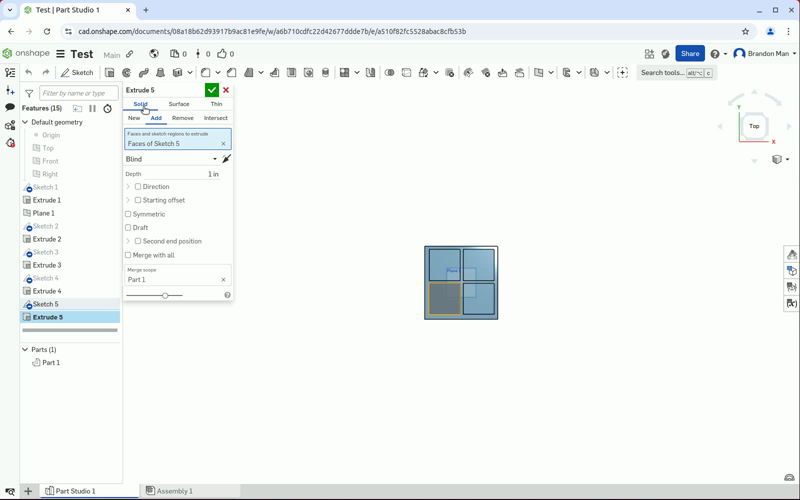
mouse_move(186, 120)
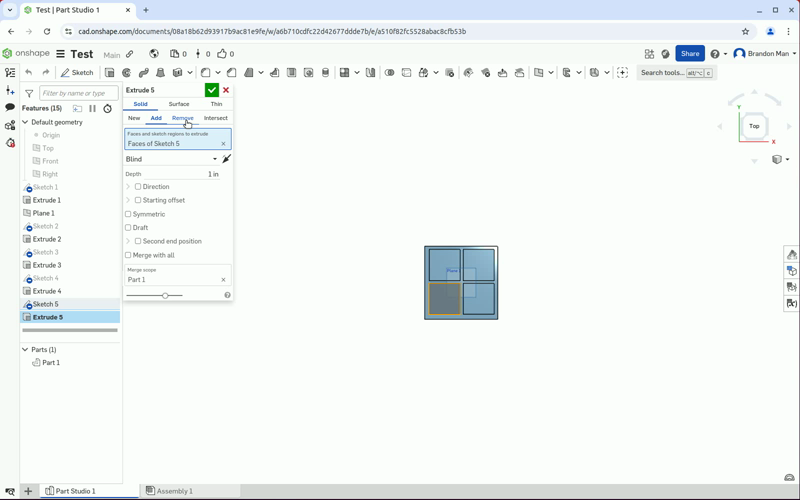
click(186, 120)
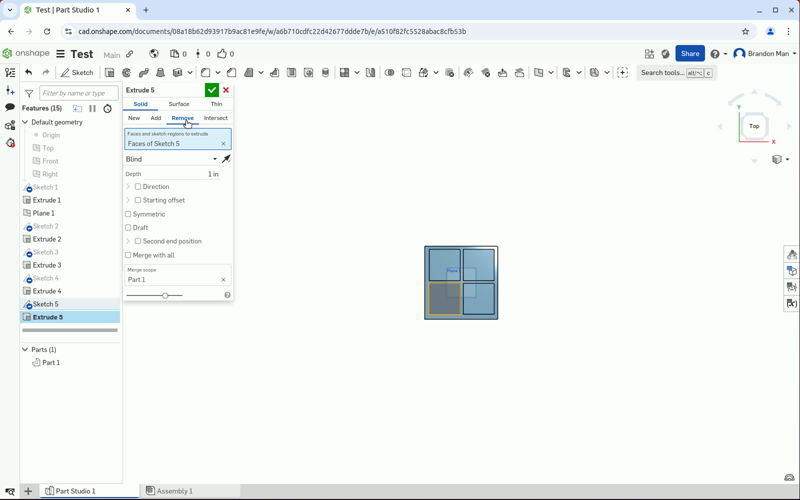
key(tab, 4)
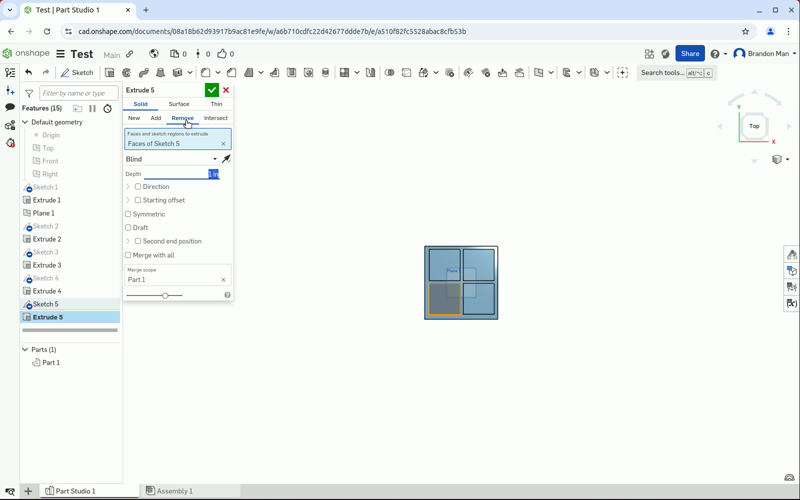
text(22.386)
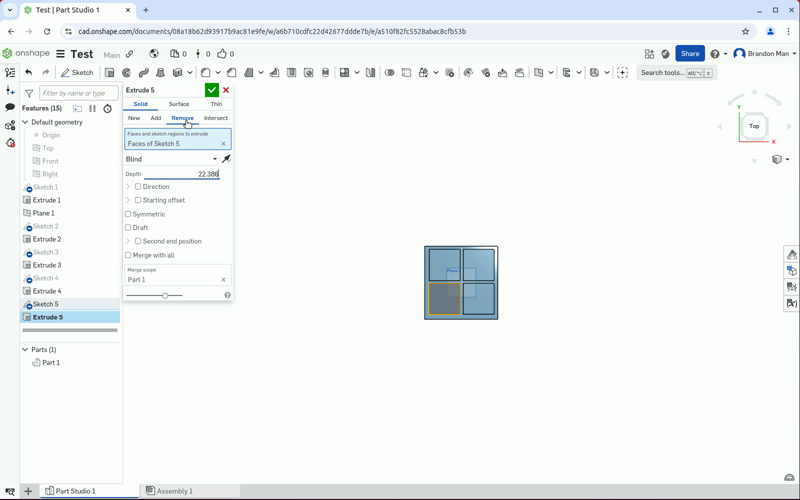
key(tab, 6)
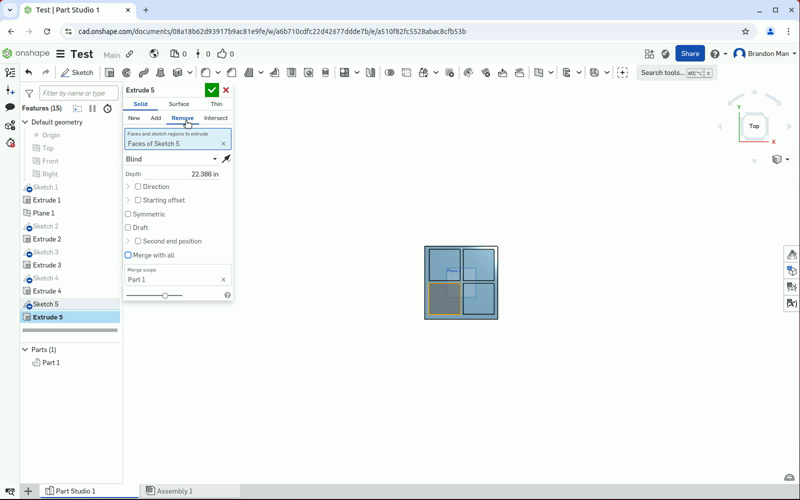
key(space)
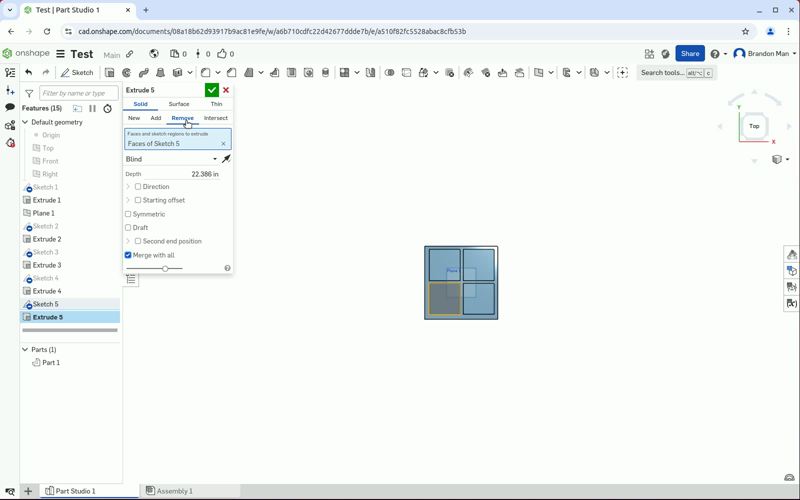
key(enter)
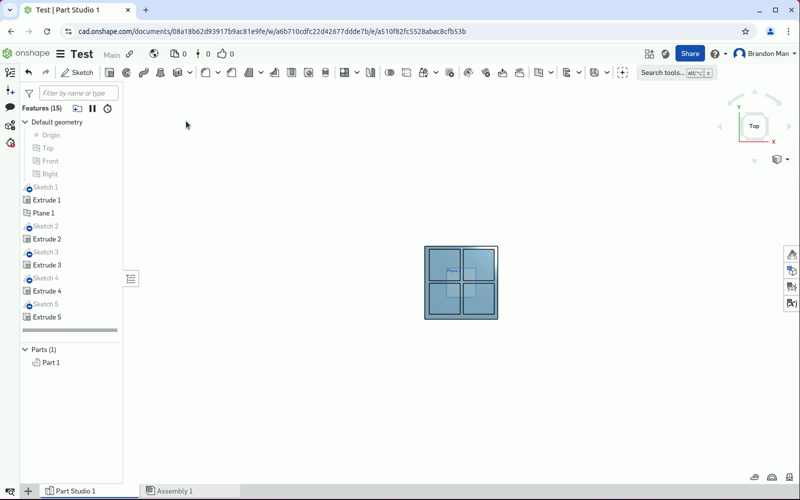
key(shift+h)
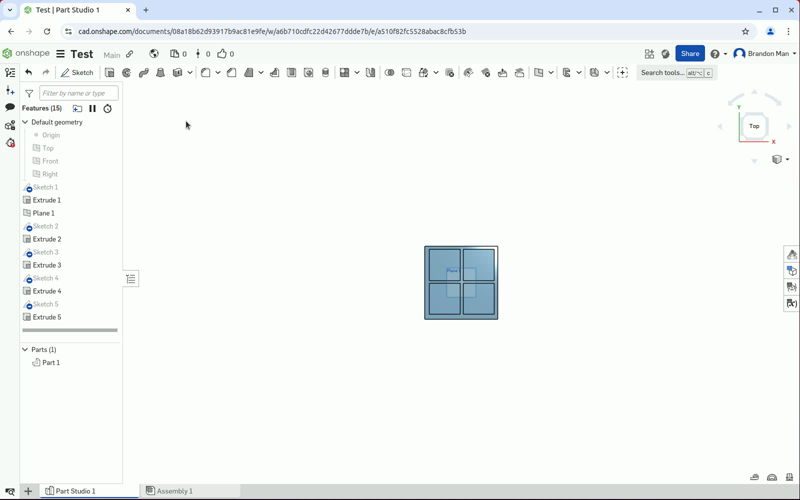
key(shift+h)
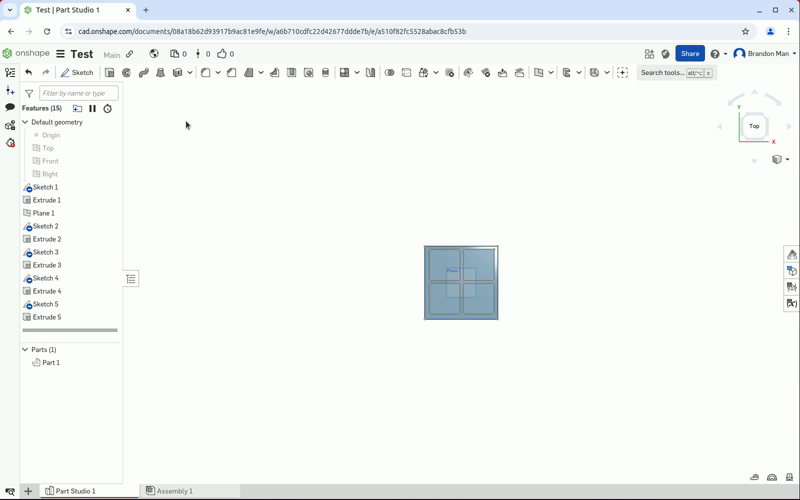
key(shift+7)
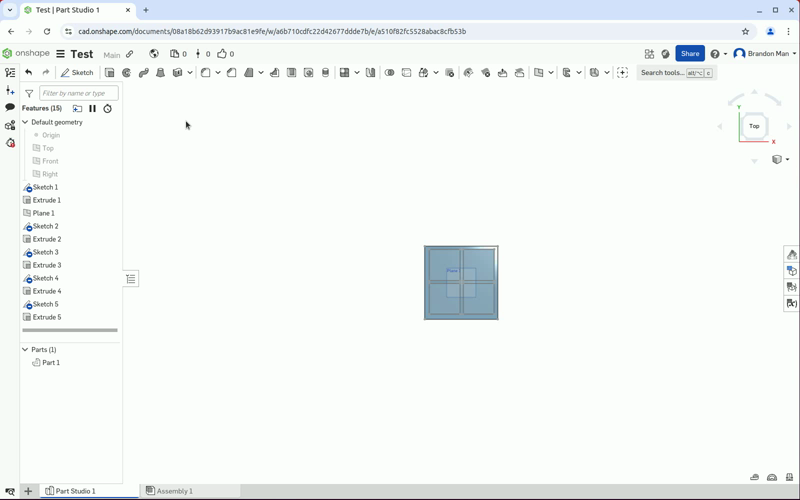
key(up, 3)
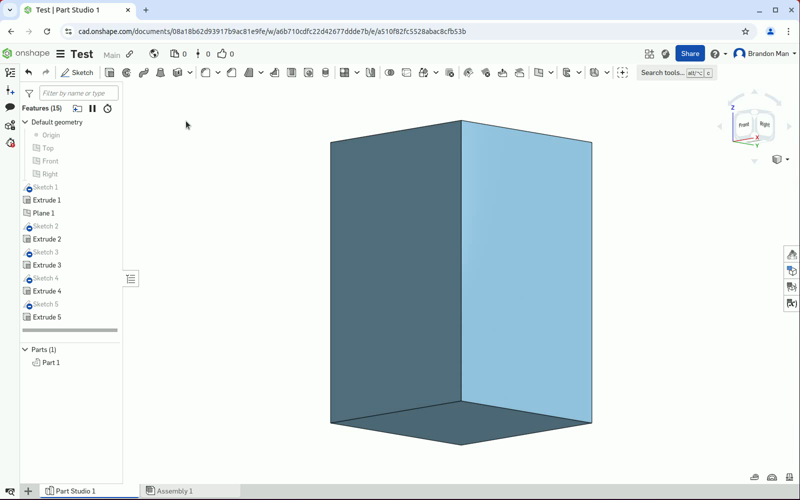
key(left, 3)
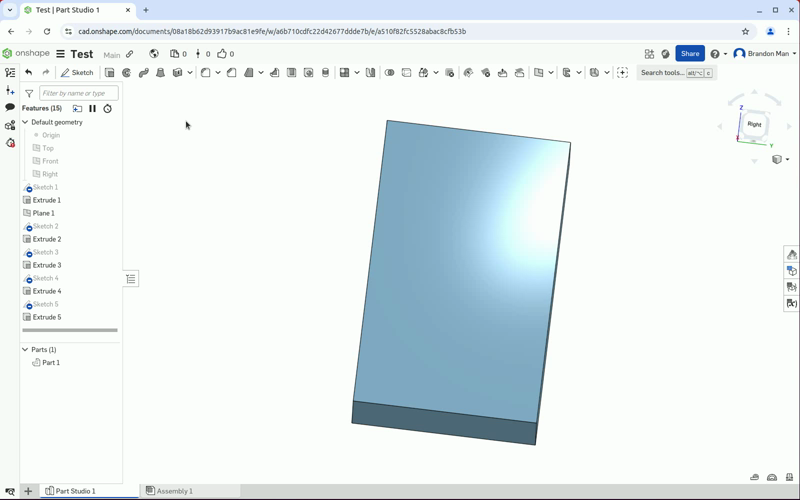
key(right, 3)
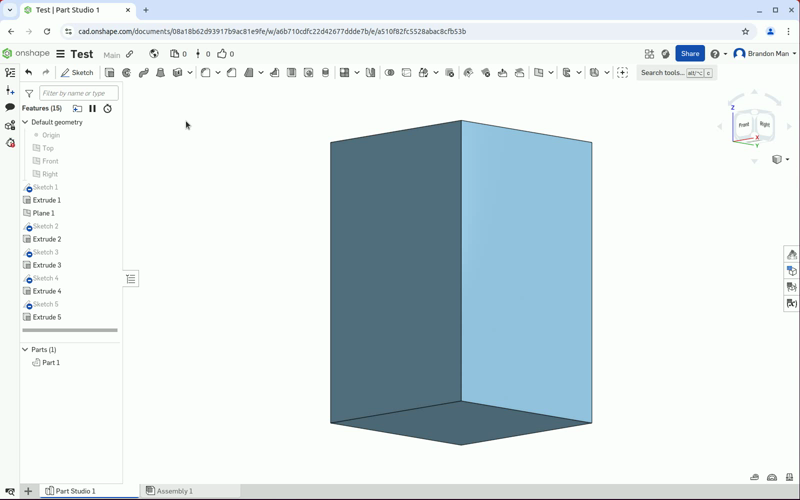
key(down, 3)
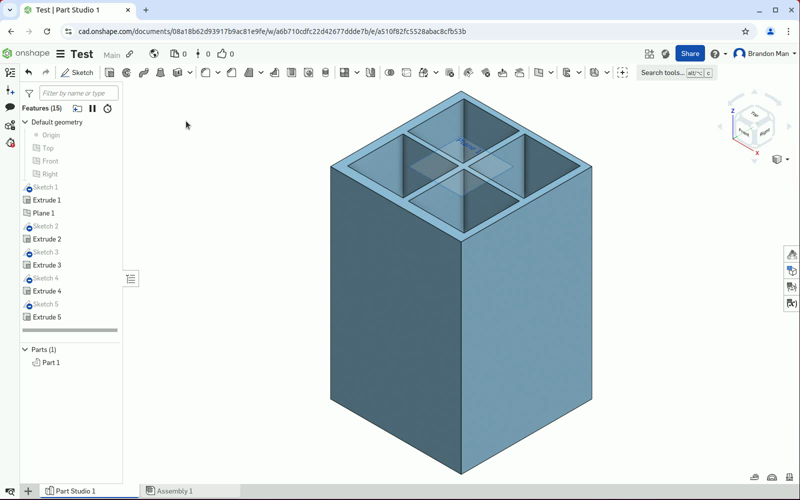
mouse_move(73, 189)
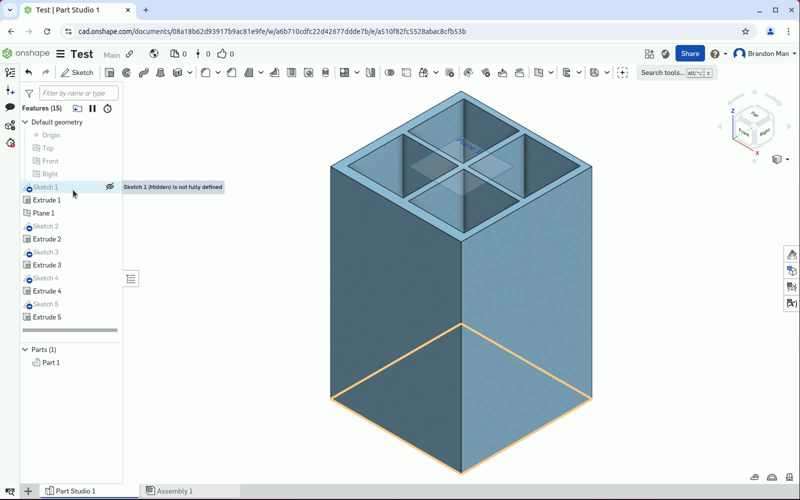
click(73, 189)